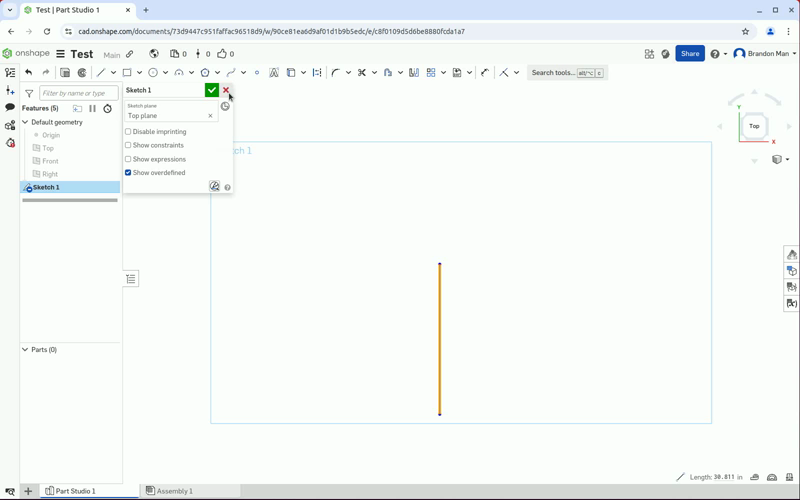
key(shift+h)
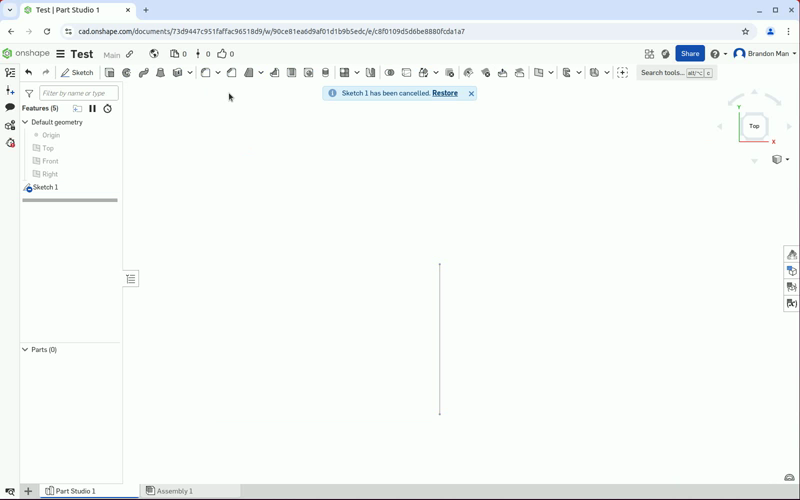
key(shift+s)
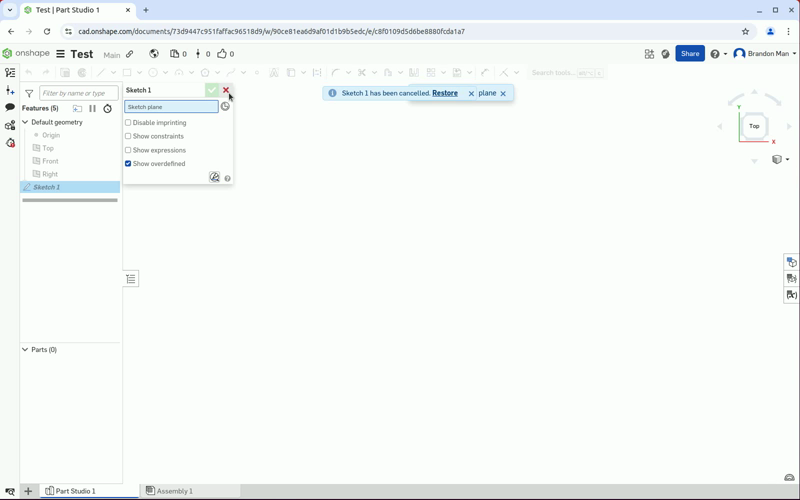
mouse_move(73, 150)
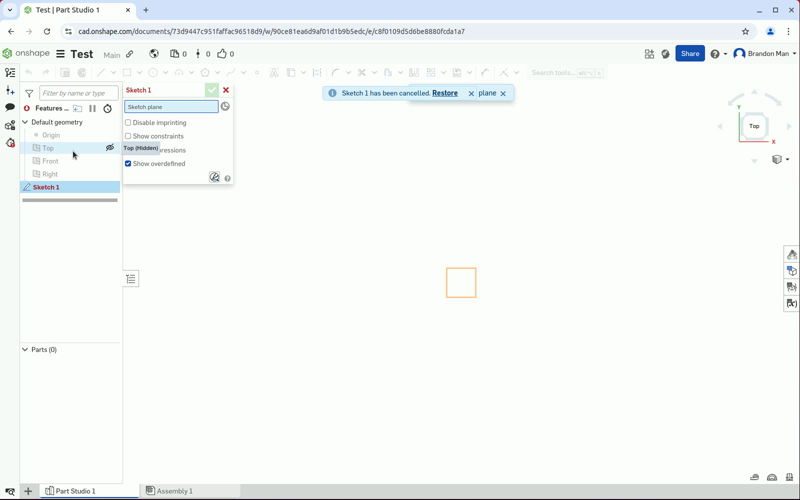
click(73, 150)
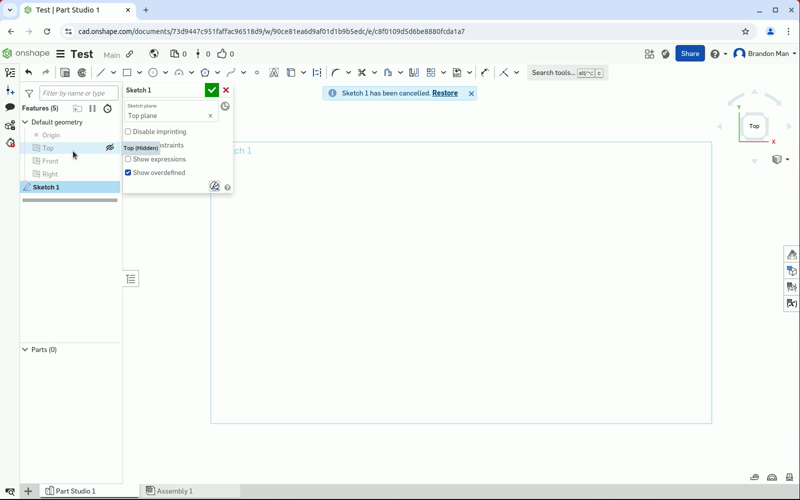
mouse_move(73, 352)
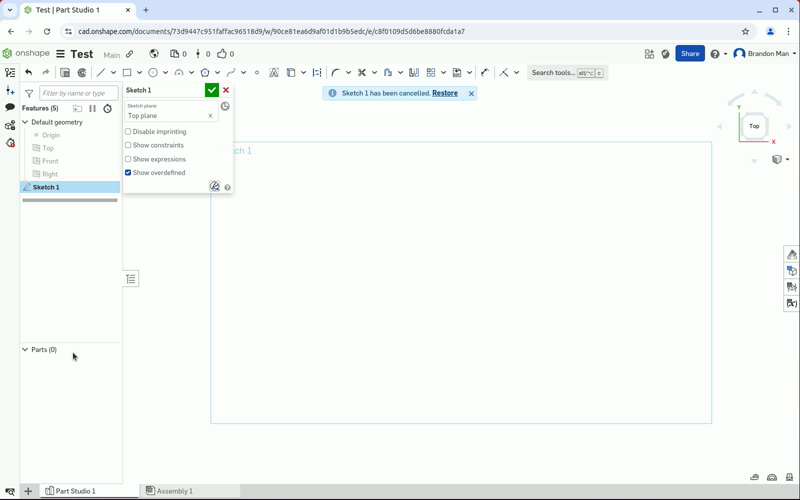
key(y)
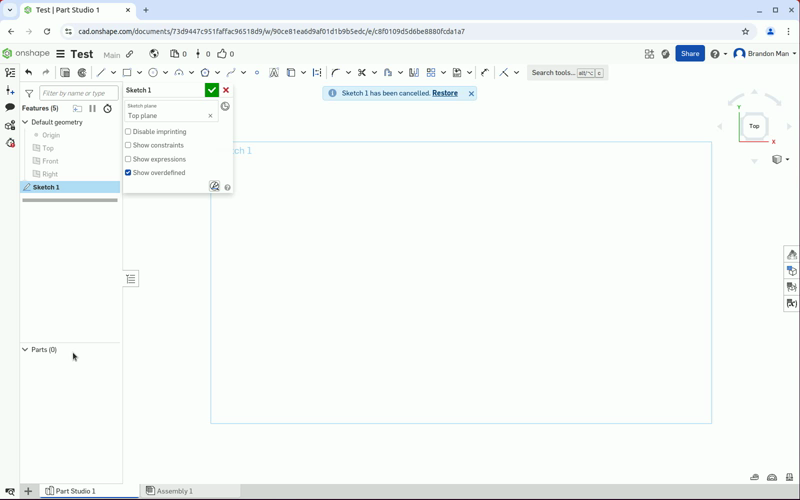
key(l)
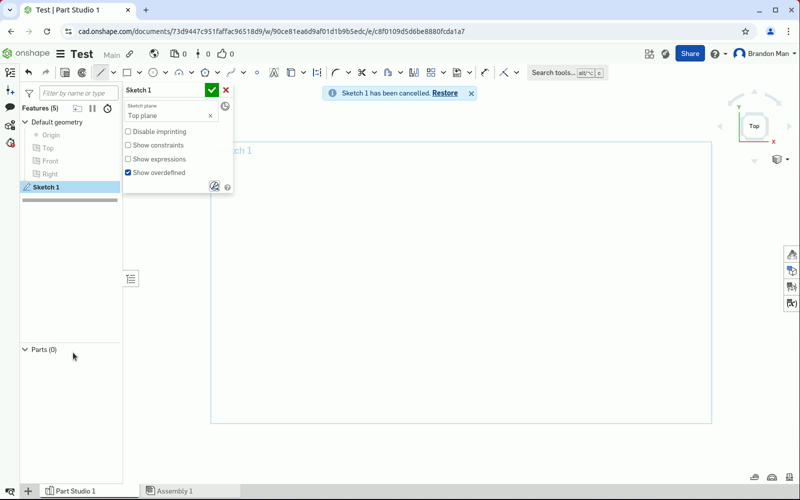
key_down(shift)
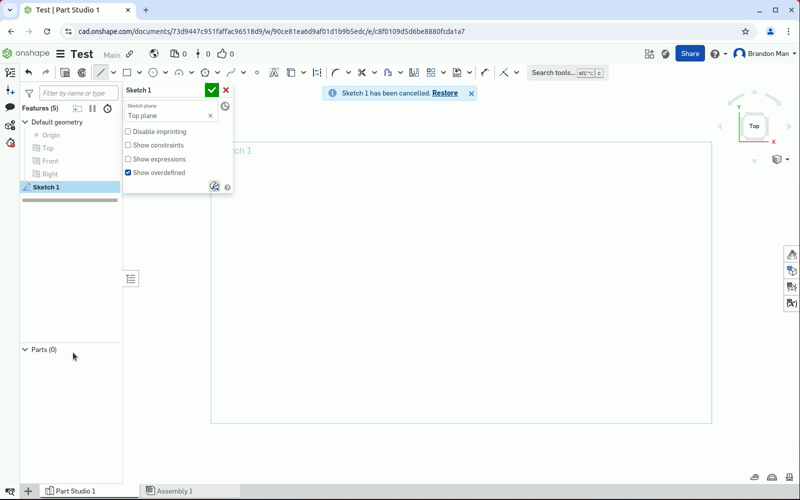
mouse_move(404, 308)
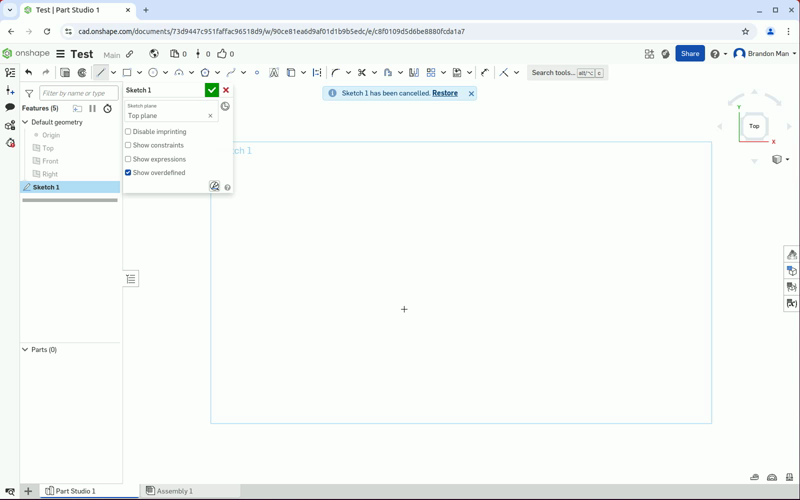
click(404, 308)
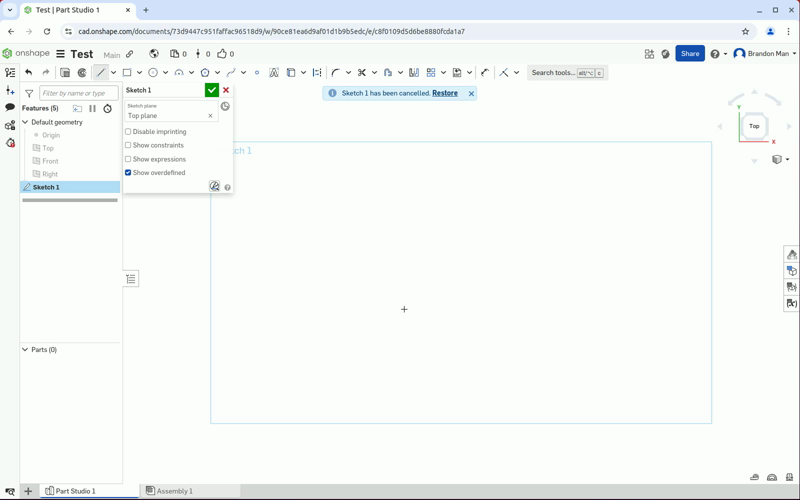
key_up(shift)
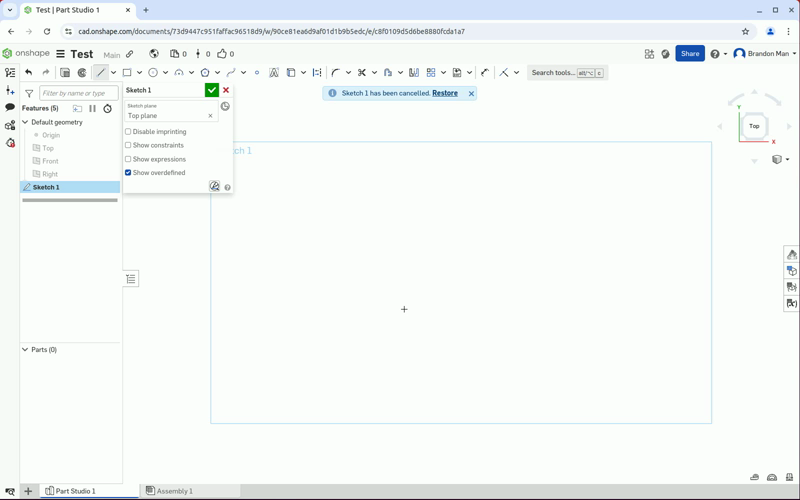
key_down(shift)
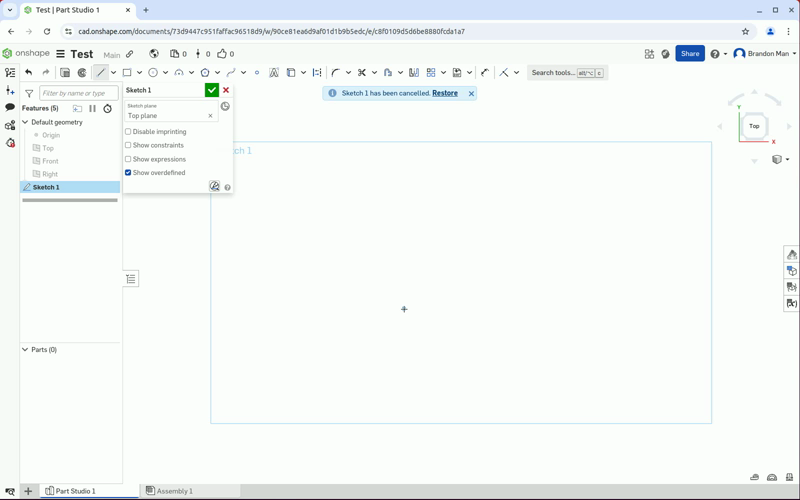
mouse_move(516, 308)
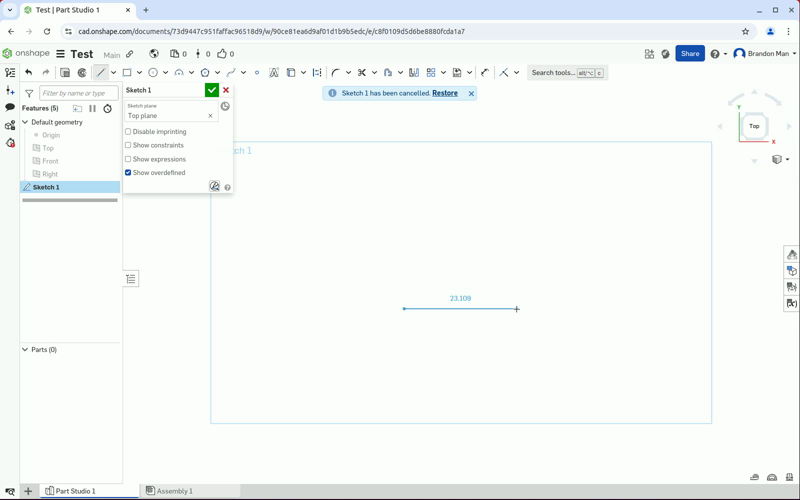
click(516, 308)
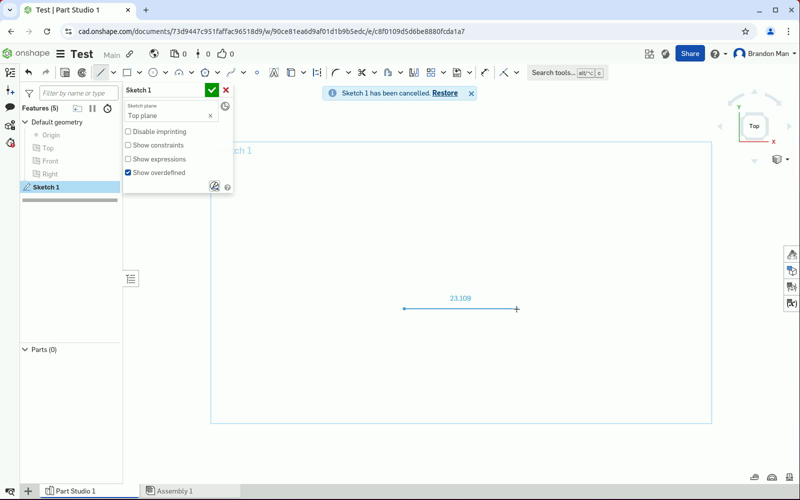
key_up(shift)
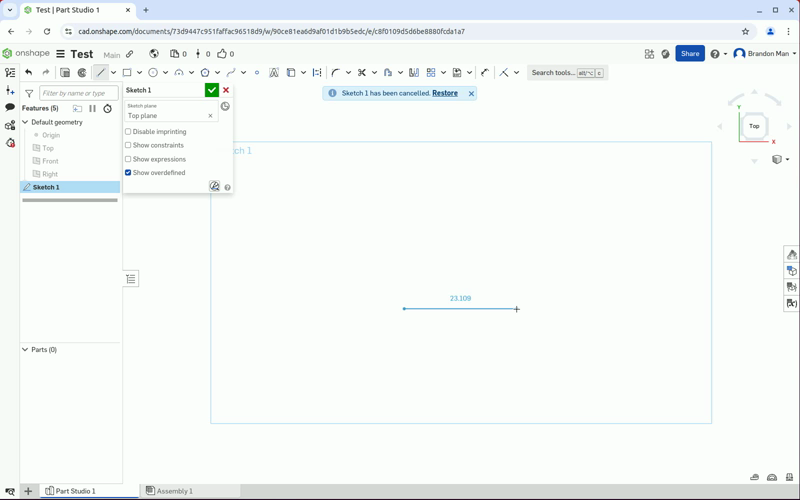
key_down(shift)
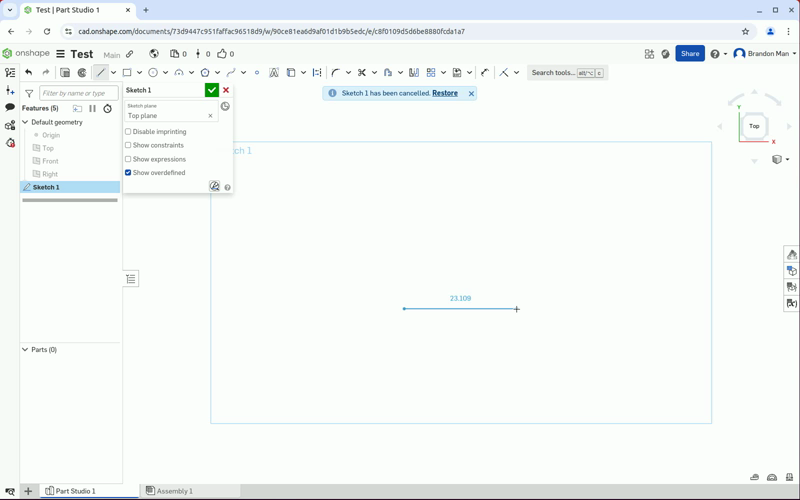
mouse_move(546, 308)
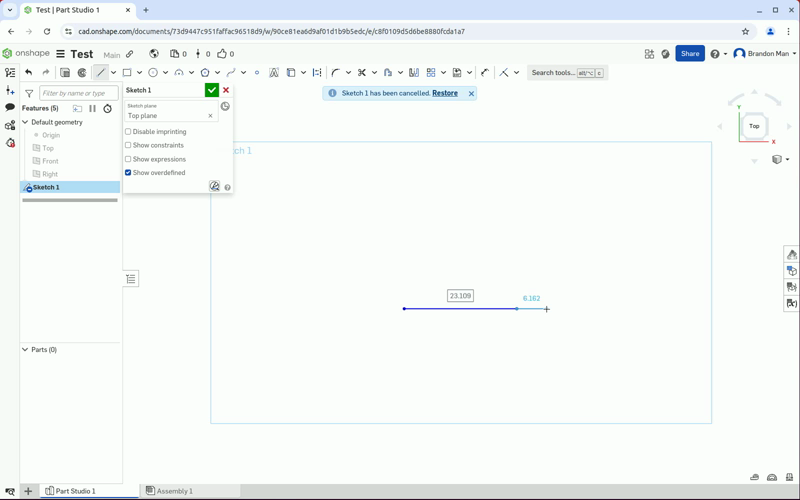
mouse_move(516, 257)
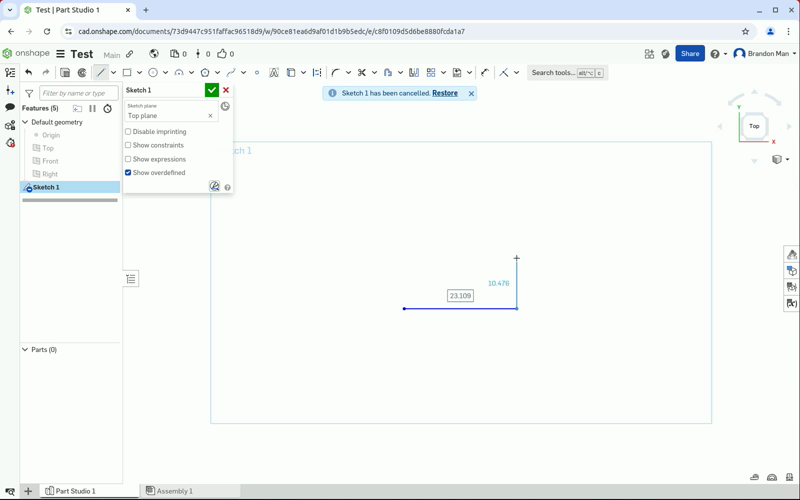
click(516, 257)
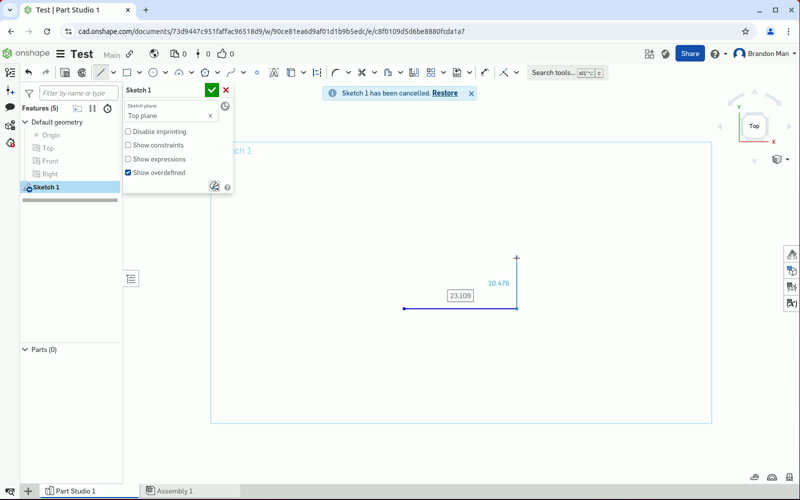
key_up(shift)
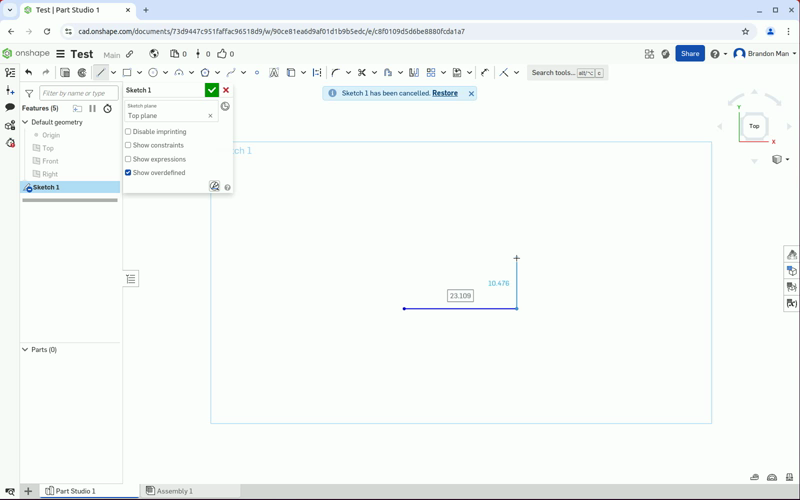
key_down(shift)
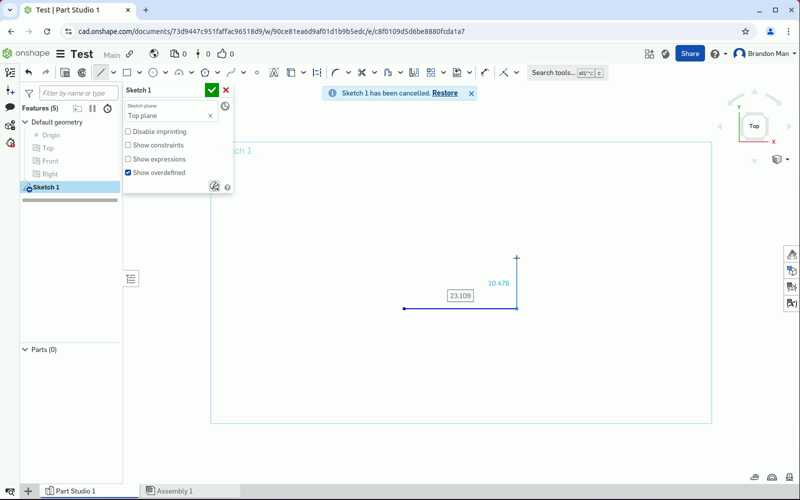
mouse_move(404, 257)
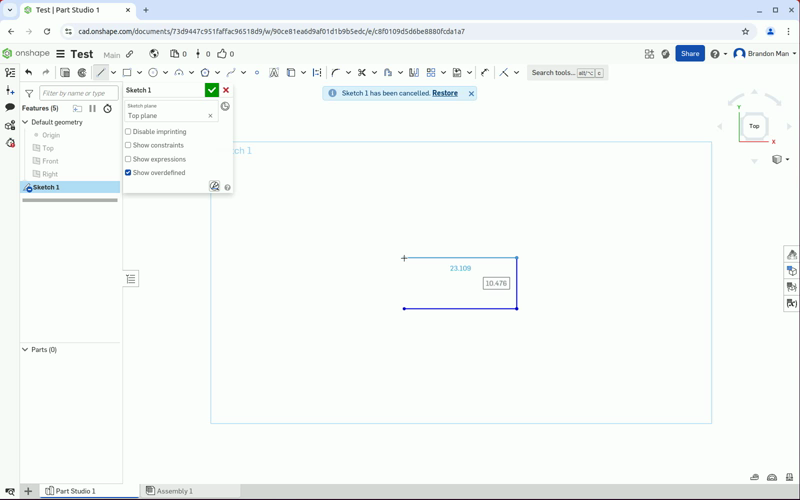
click(404, 257)
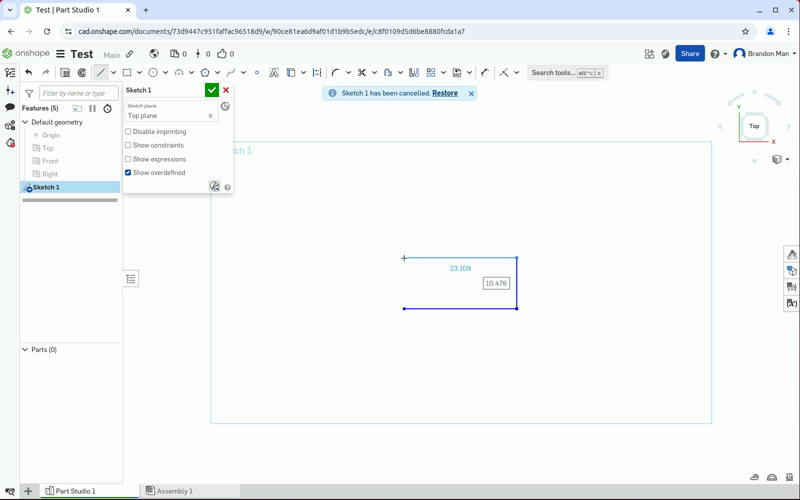
key_up(shift)
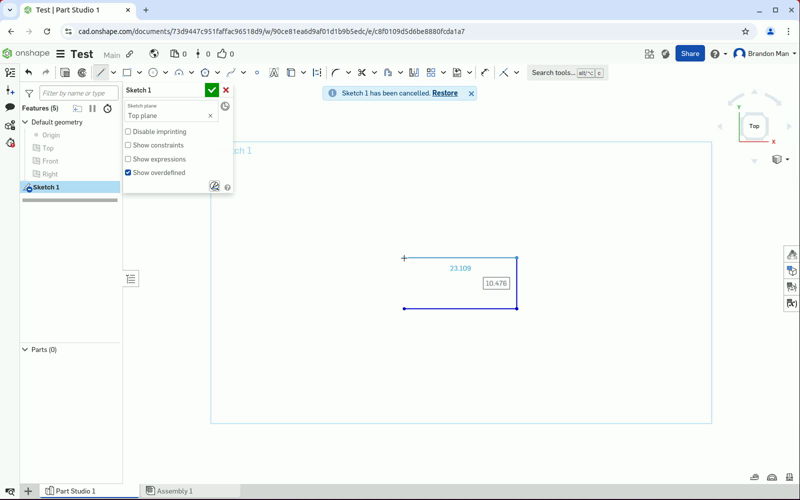
mouse_move(434, 257)
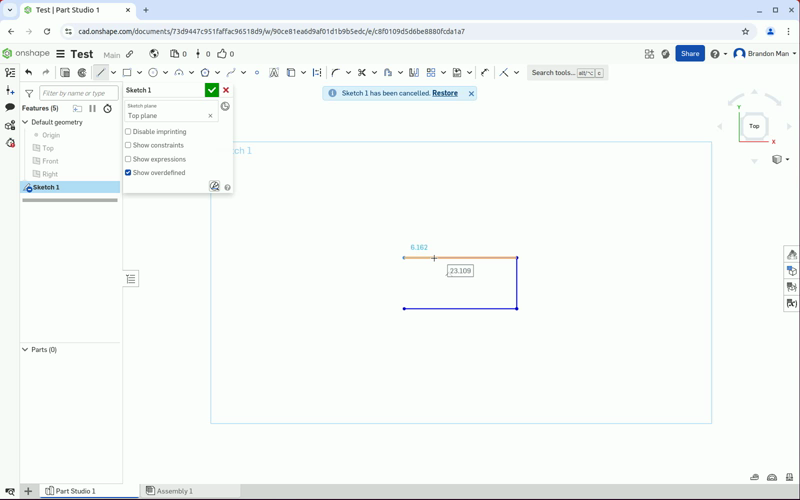
key_down(shift)
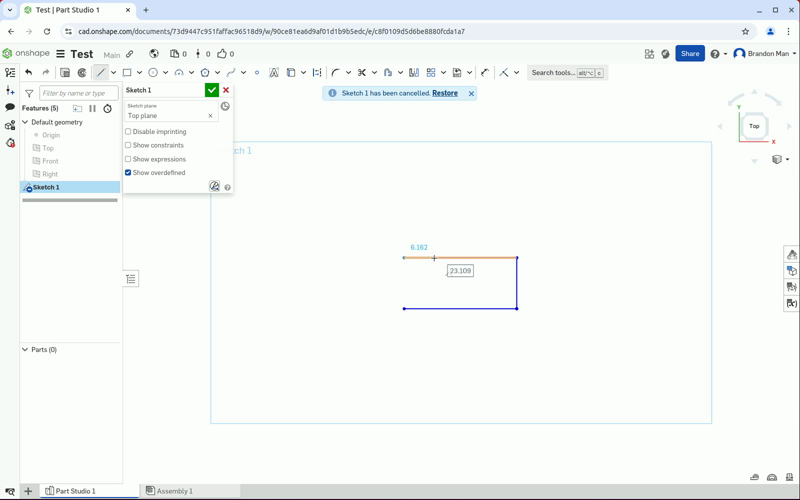
mouse_move(404, 308)
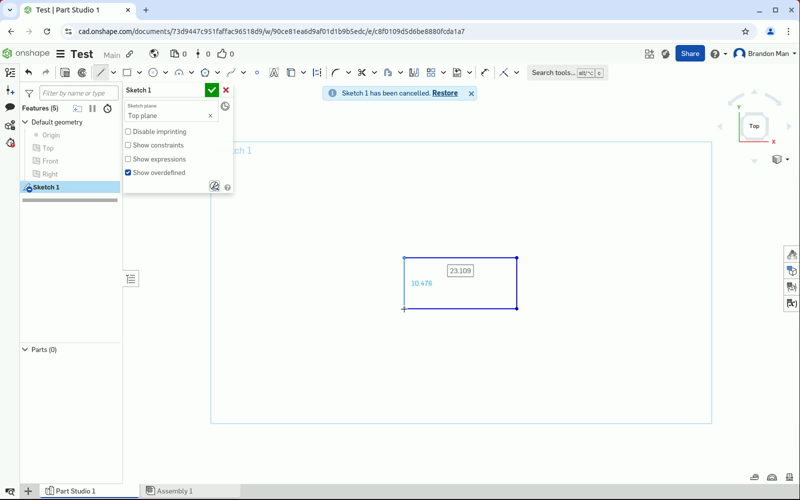
key_up(shift)
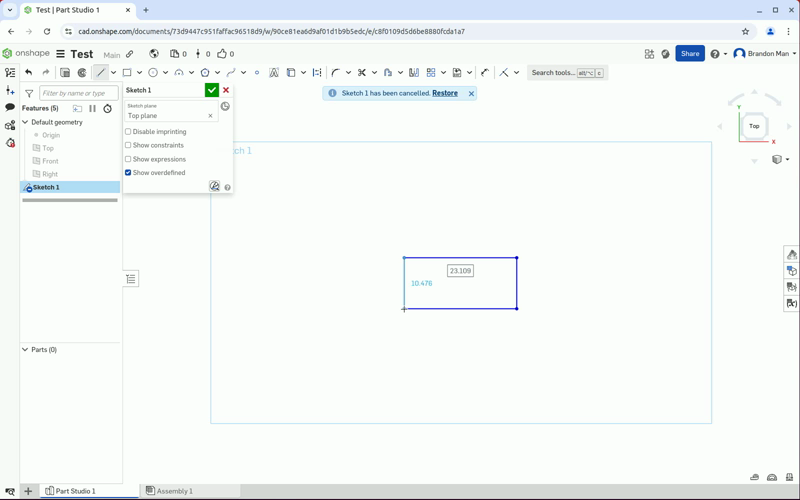
click(404, 308)
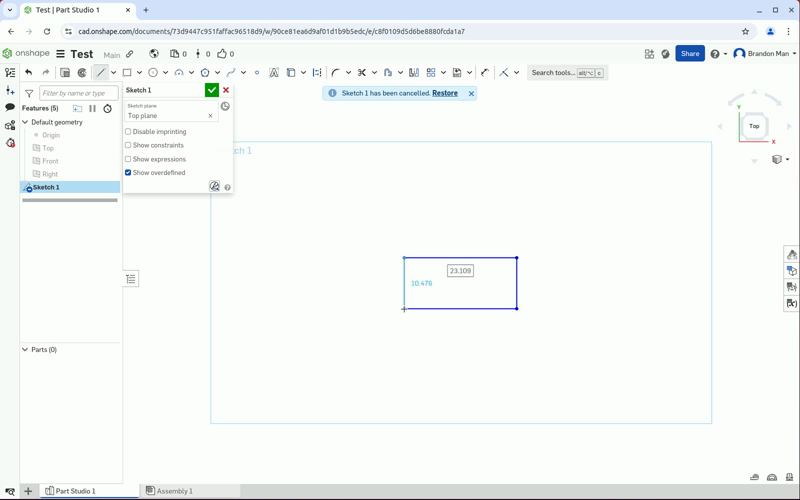
key(esc)
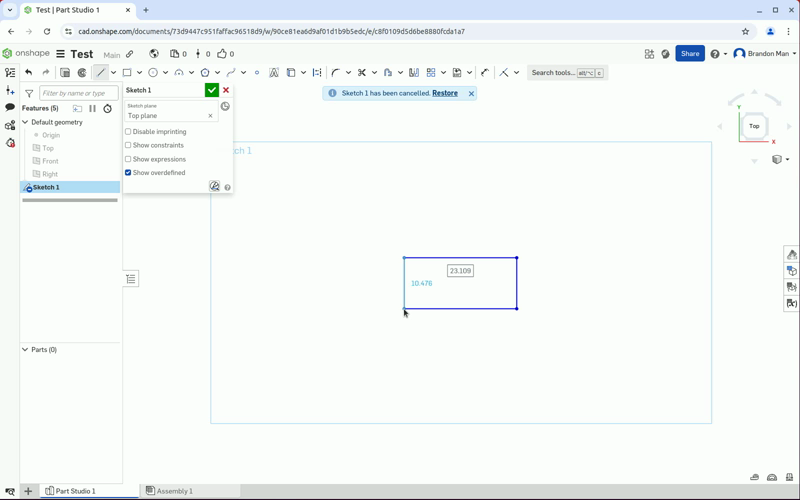
mouse_move(501, 272)
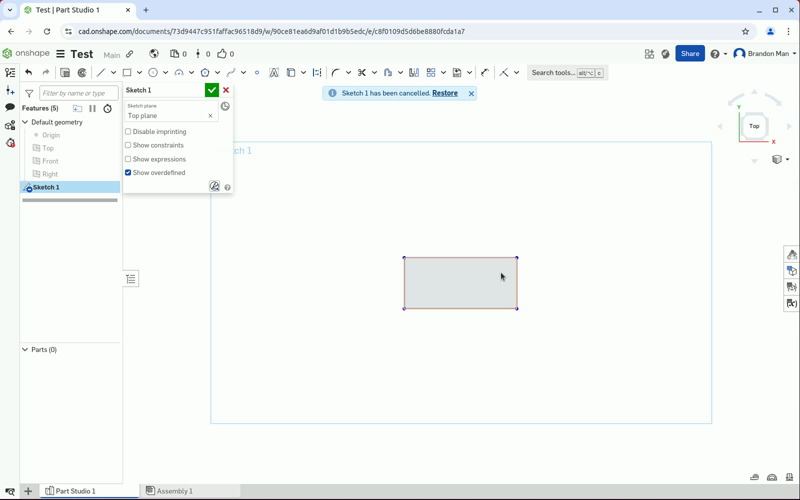
click(501, 272)
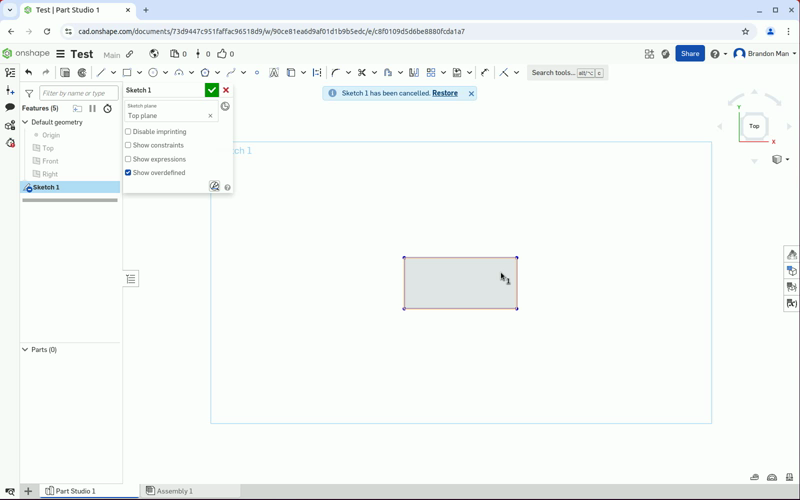
mouse_move(73, 352)
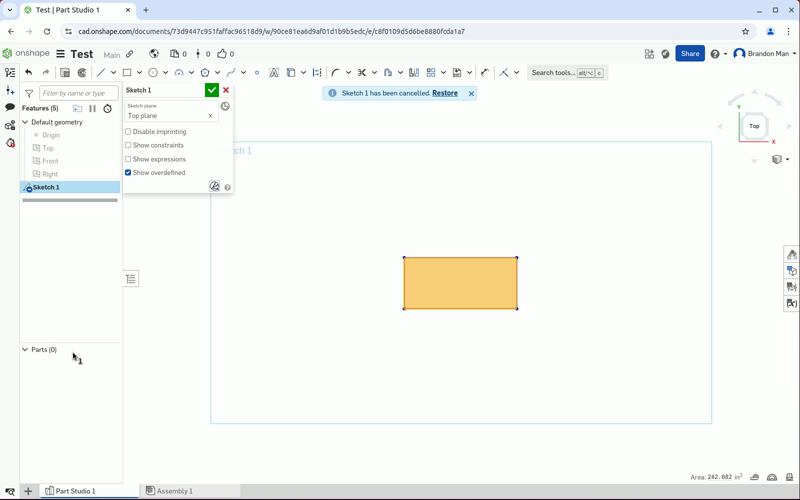
key(shift+y)
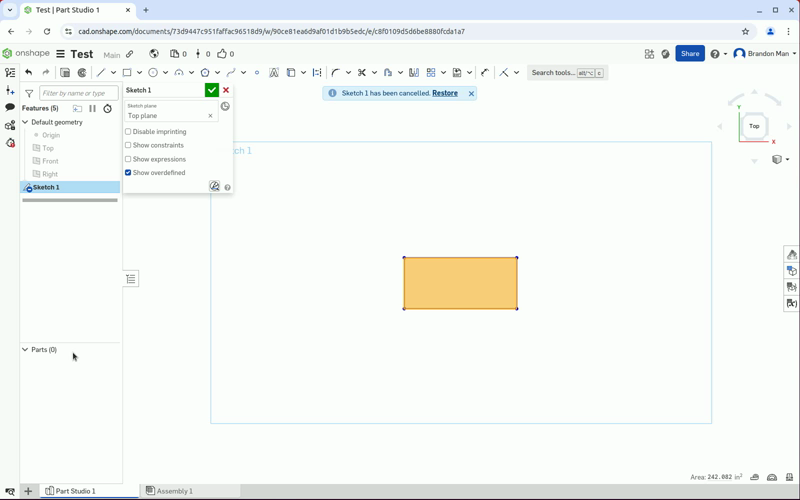
key(shift+e)
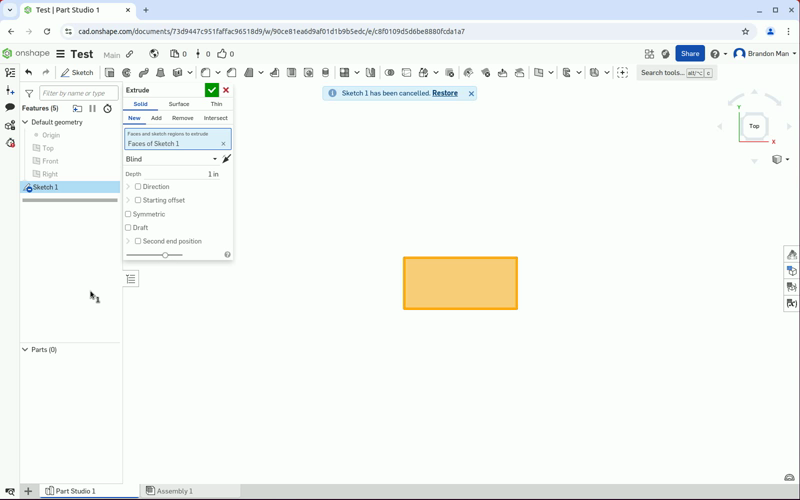
mouse_move(143, 106)
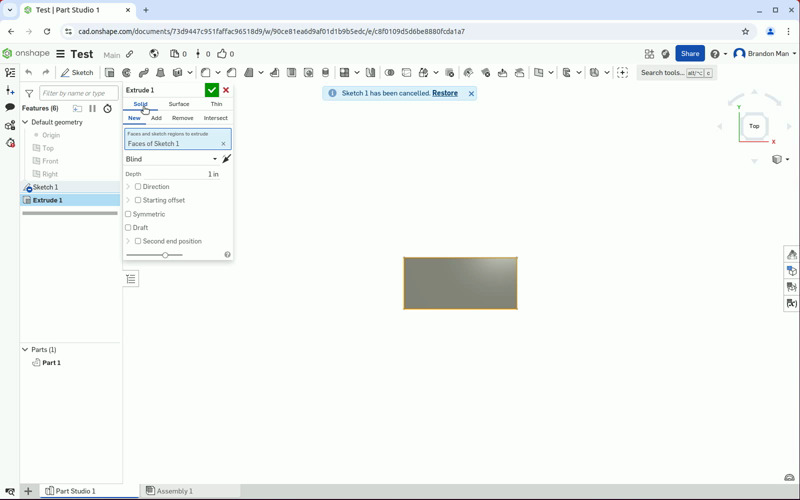
click(143, 106)
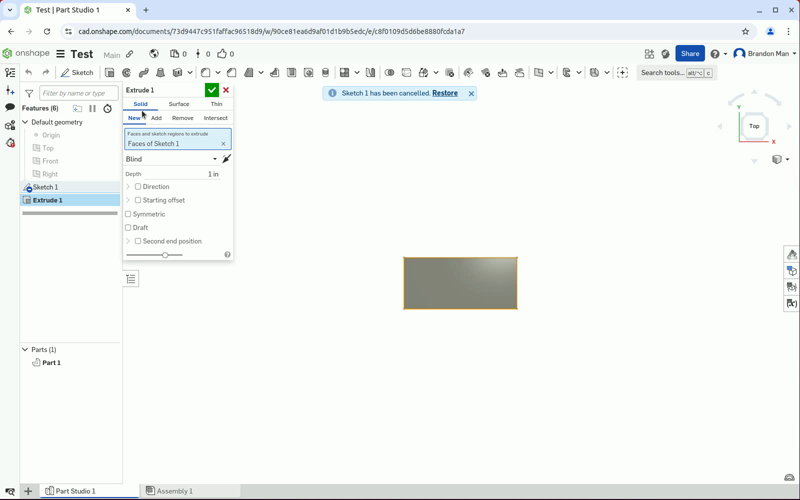
mouse_move(137, 120)
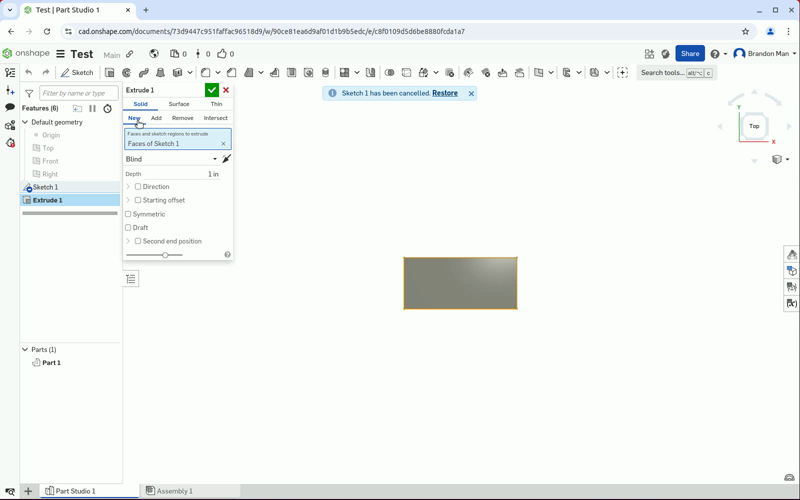
click(137, 120)
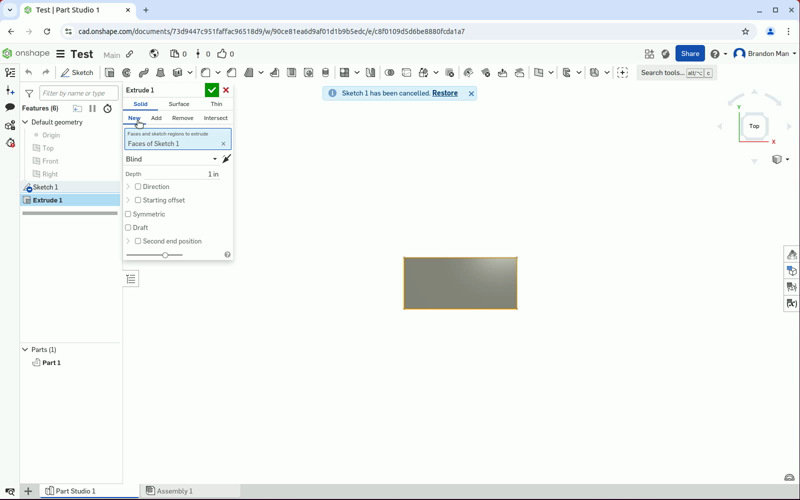
key(tab, 4)
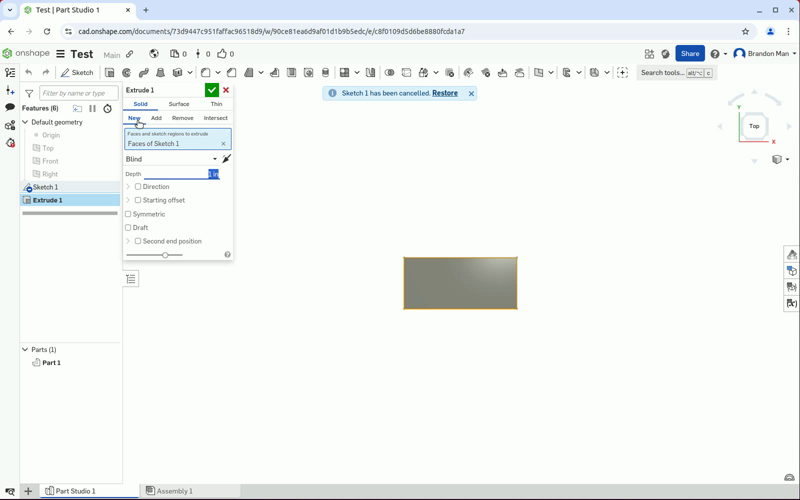
text(0.722)
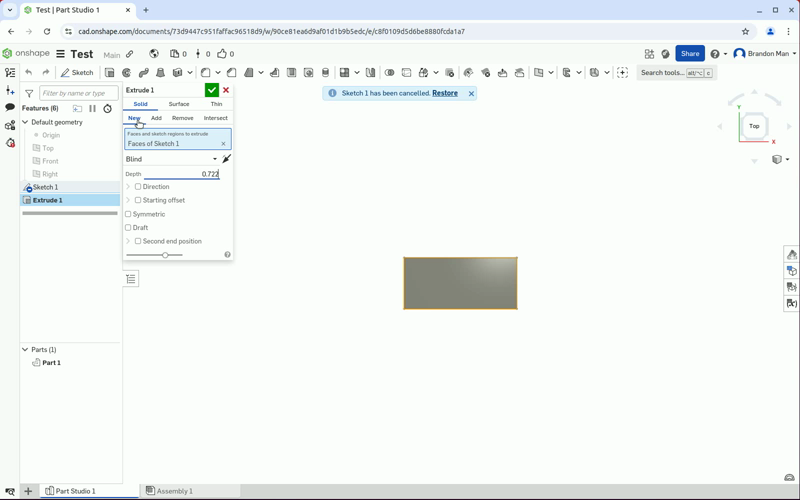
key(enter)
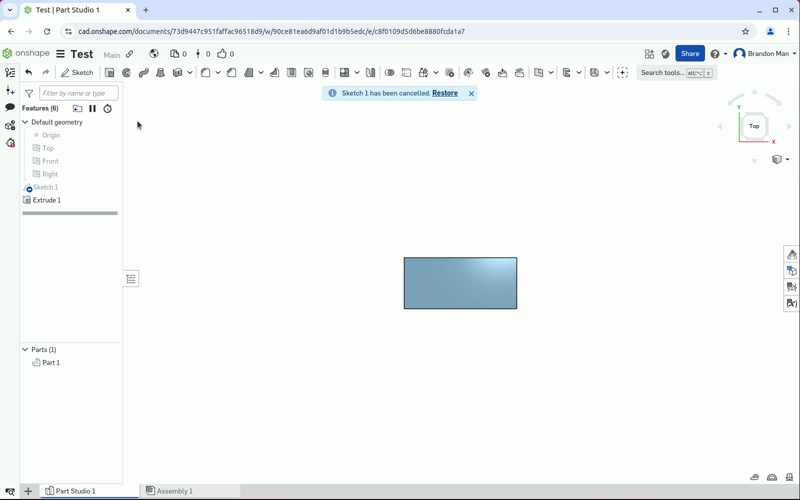
key(shift+h)
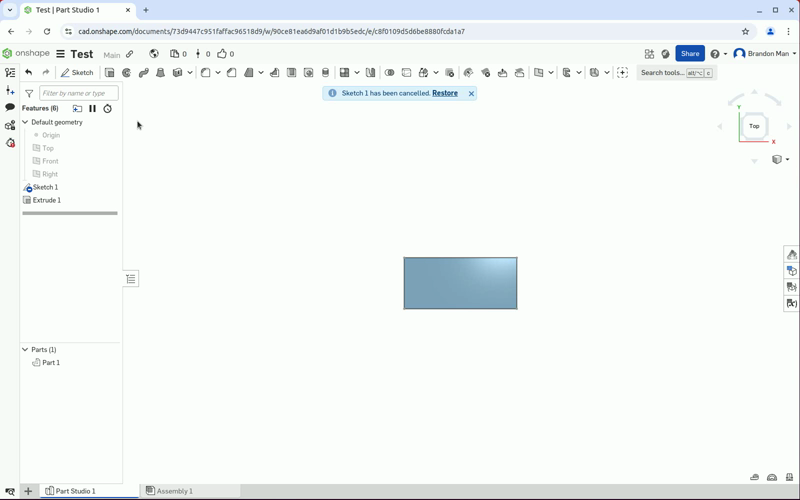
key(shift+h)
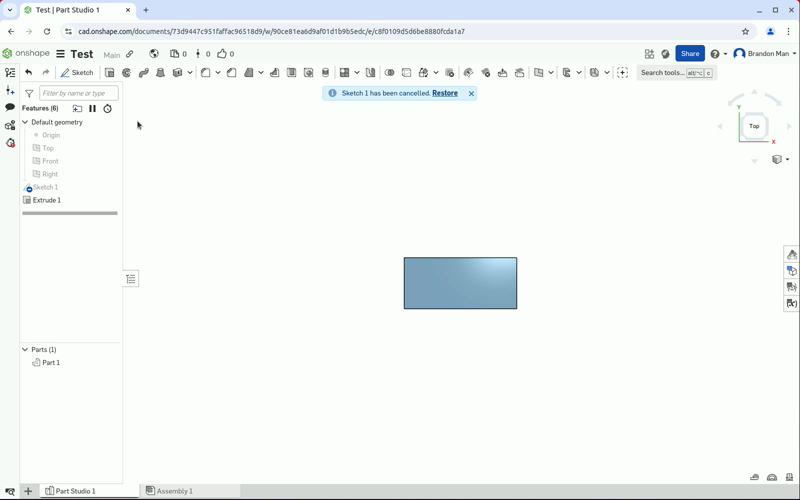
mouse_move(73, 189)
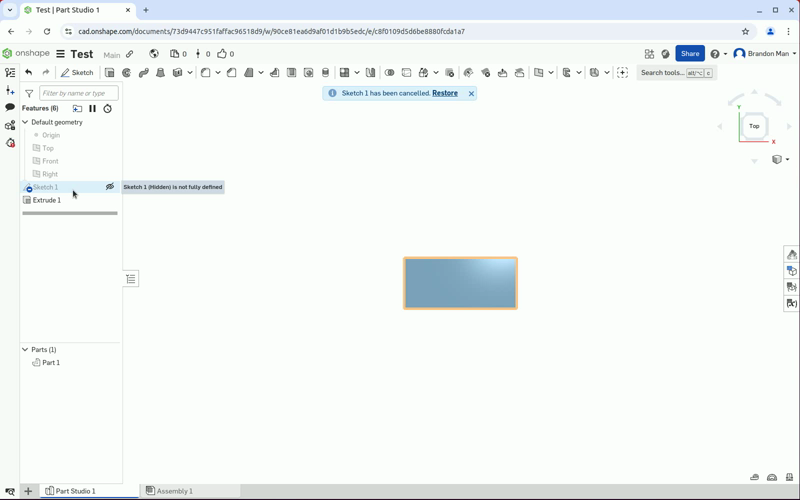
click(73, 189)
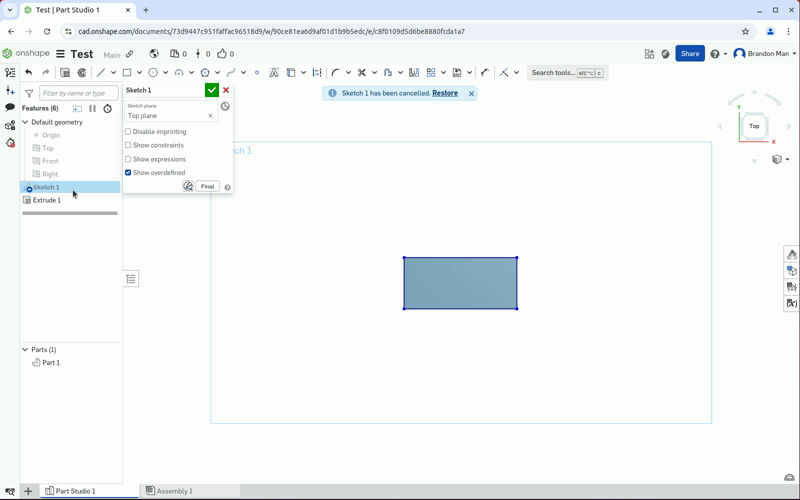
mouse_move(229, 92)
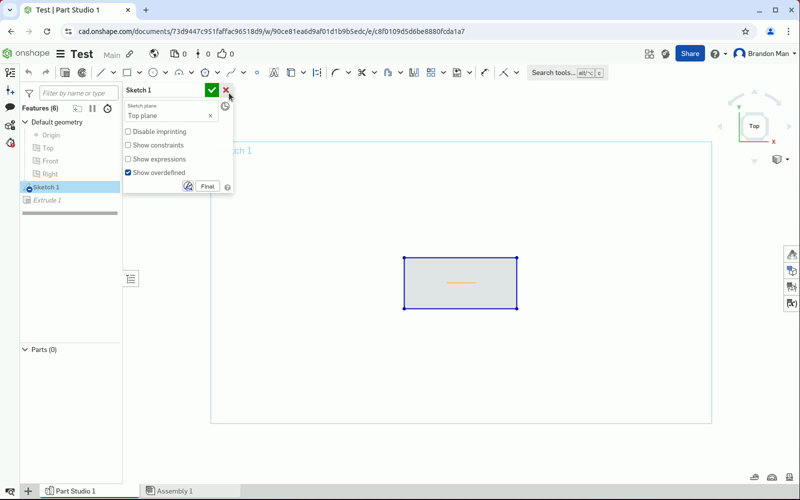
click(229, 92)
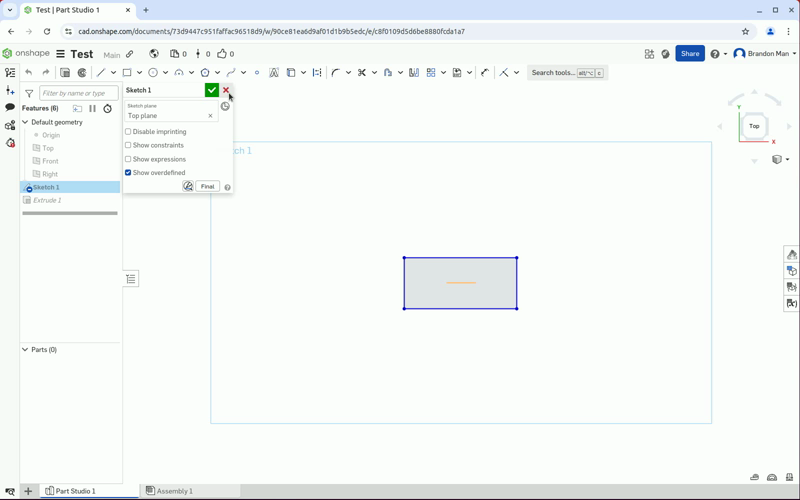
key(shift+s)
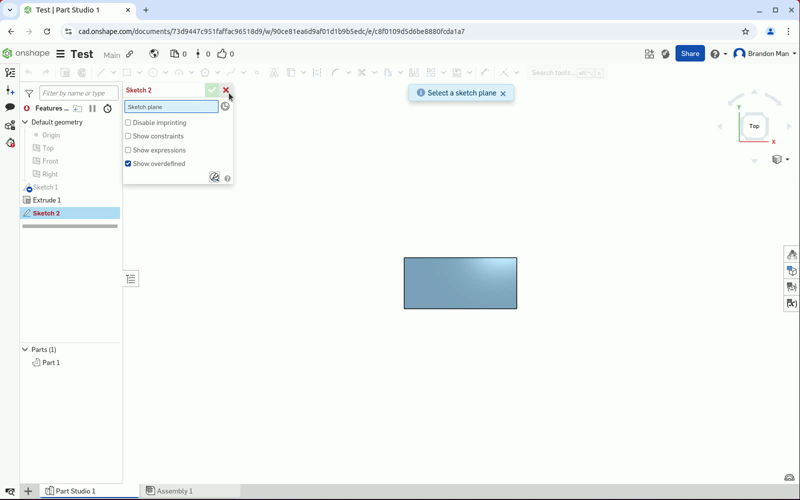
mouse_move(73, 150)
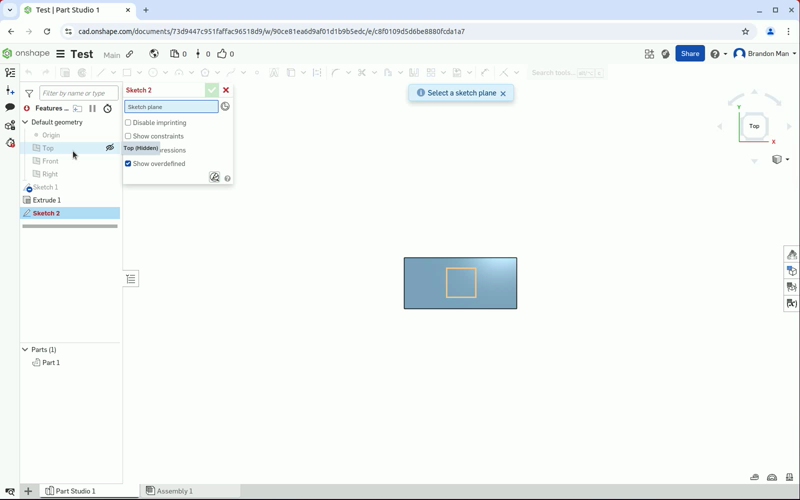
click(73, 150)
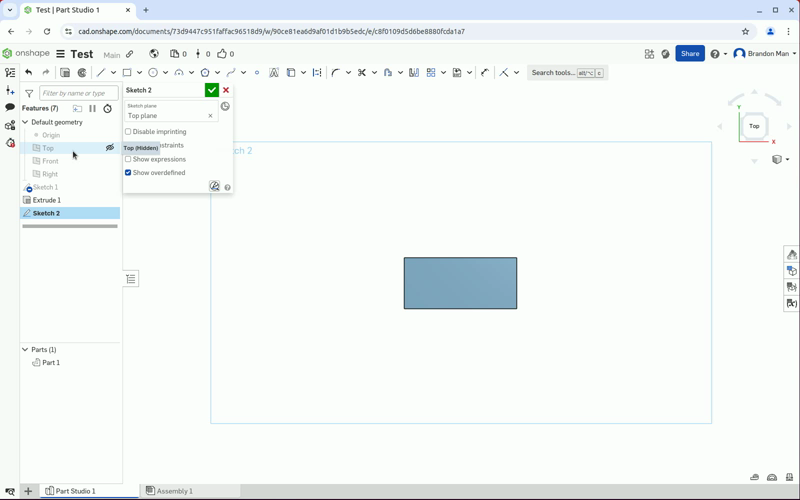
mouse_move(73, 352)
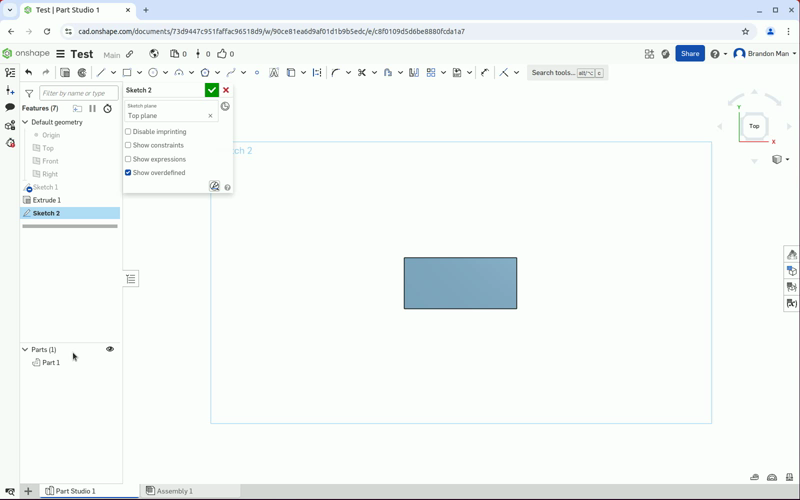
key(y)
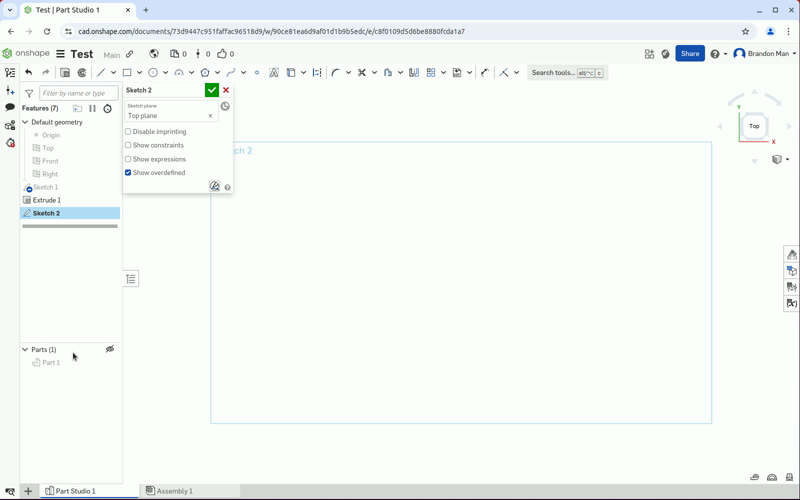
key(l)
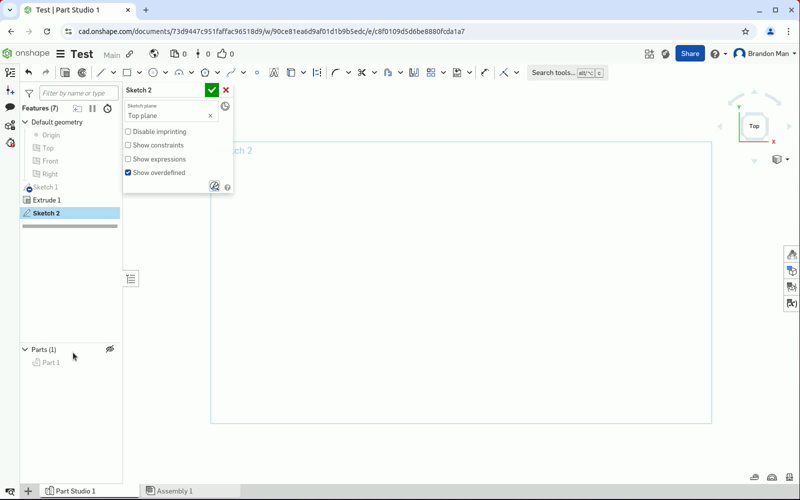
key_down(shift)
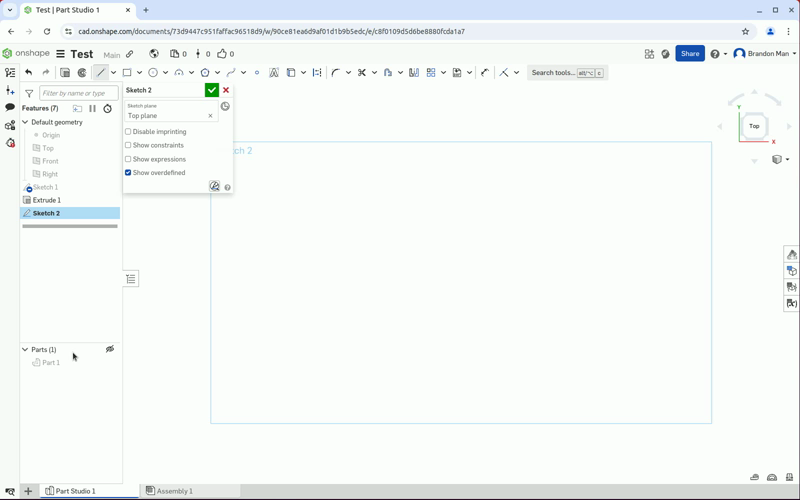
mouse_move(398, 314)
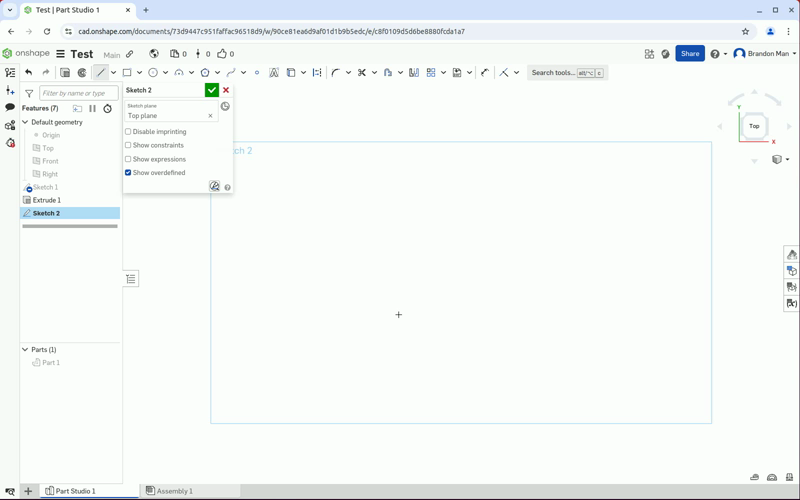
click(398, 314)
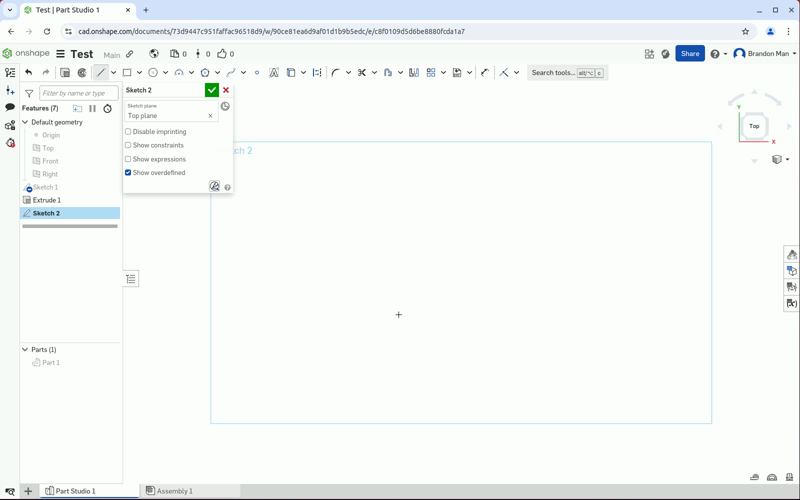
key_up(shift)
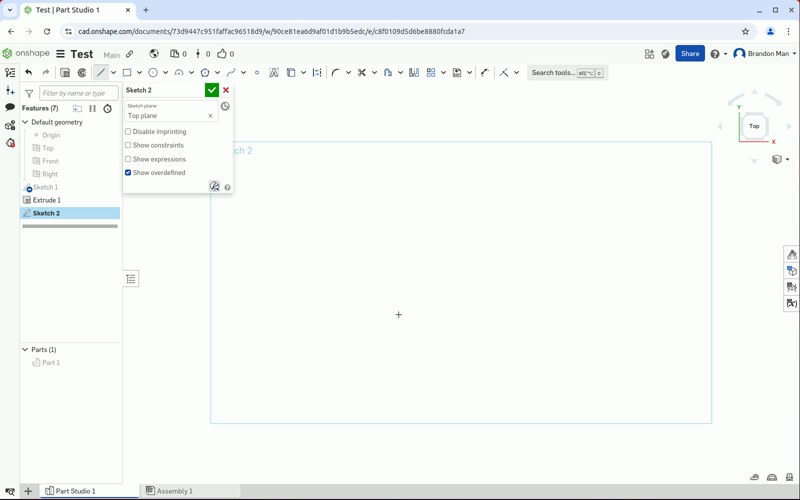
key_down(shift)
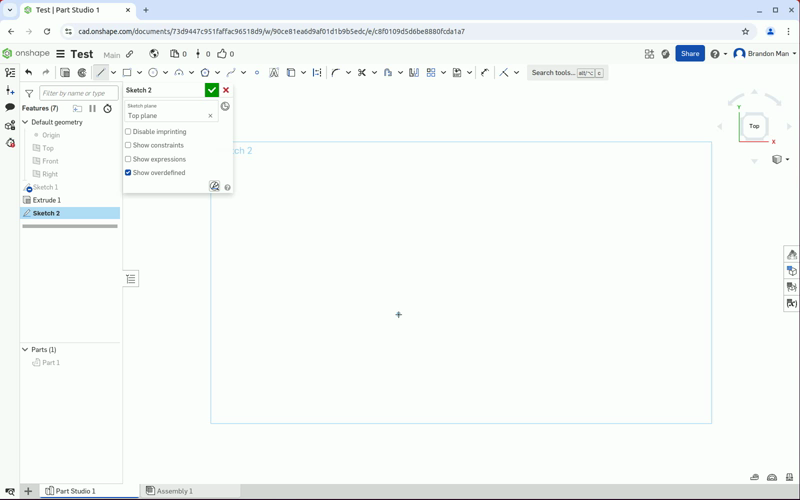
mouse_move(523, 314)
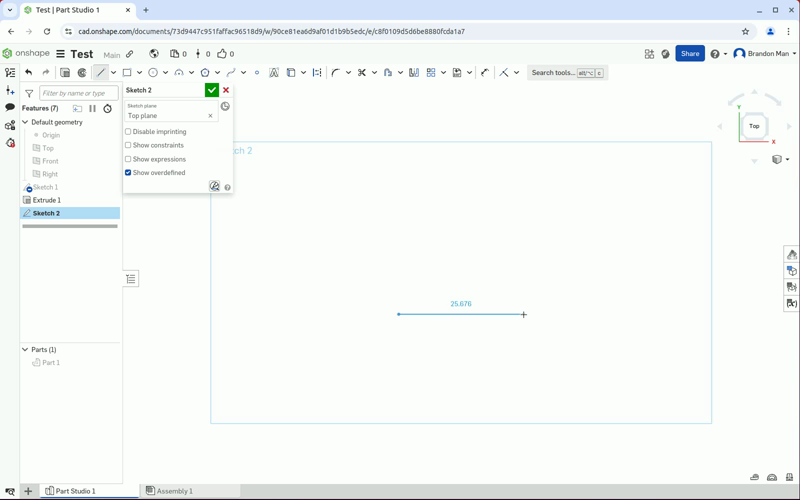
click(523, 314)
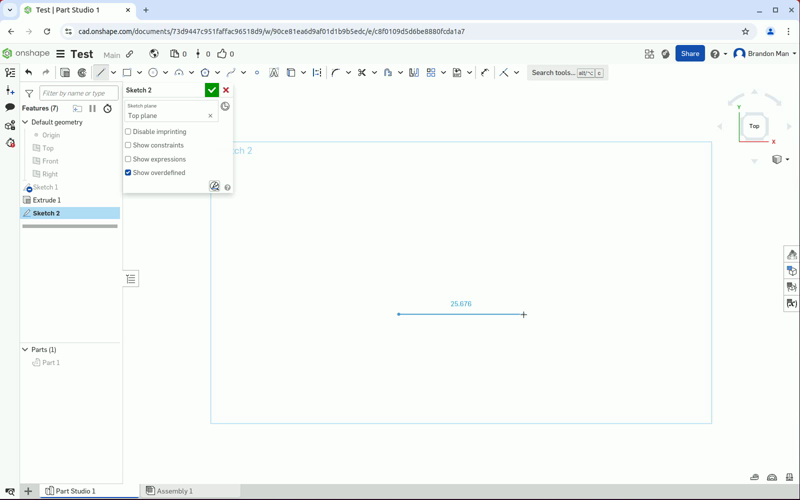
key_up(shift)
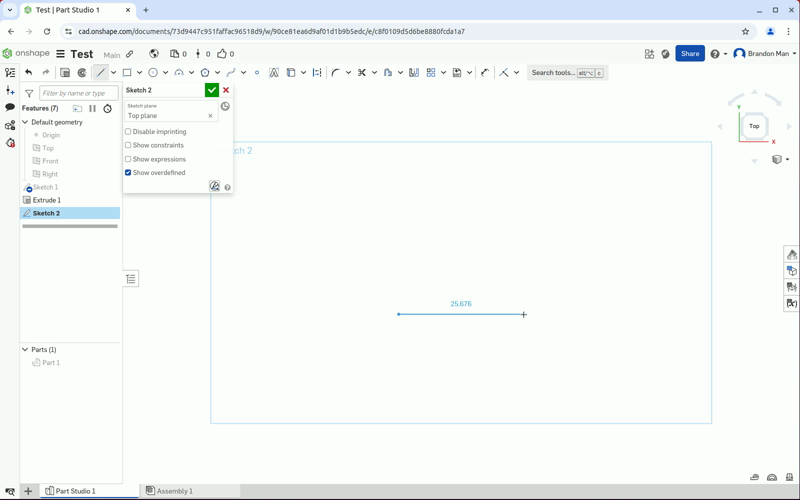
key_down(shift)
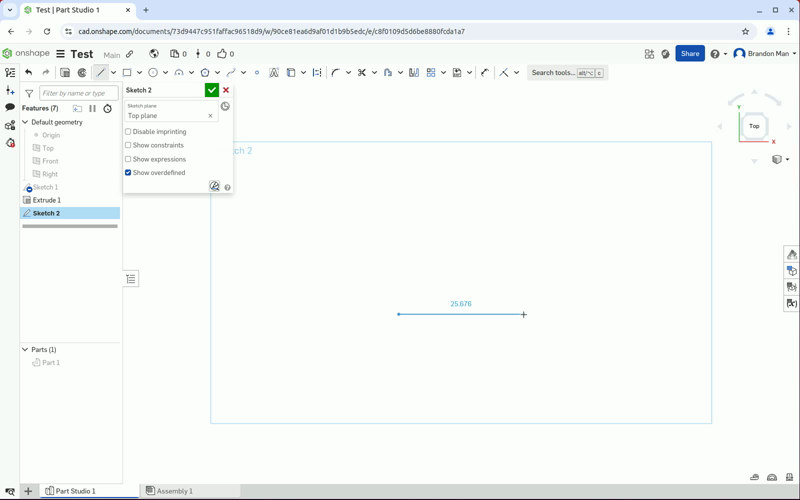
mouse_move(553, 314)
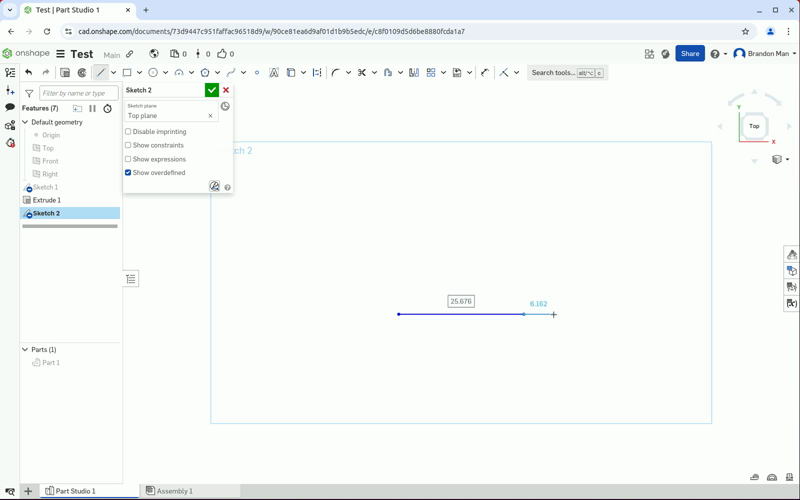
mouse_move(523, 258)
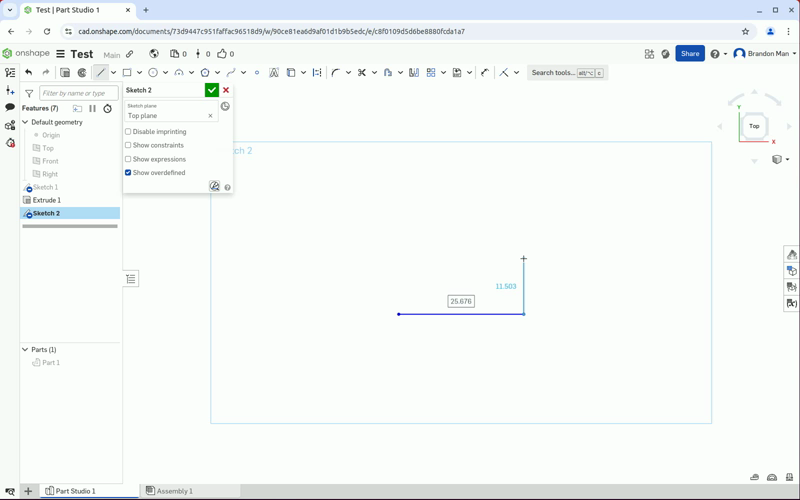
click(523, 258)
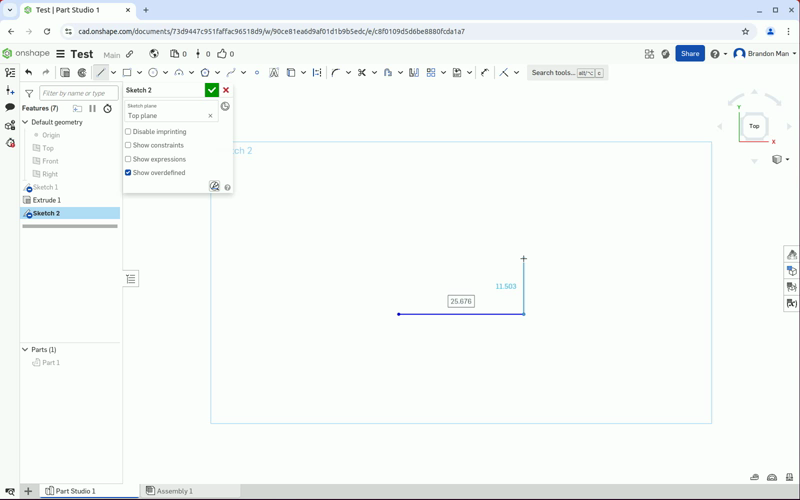
key_up(shift)
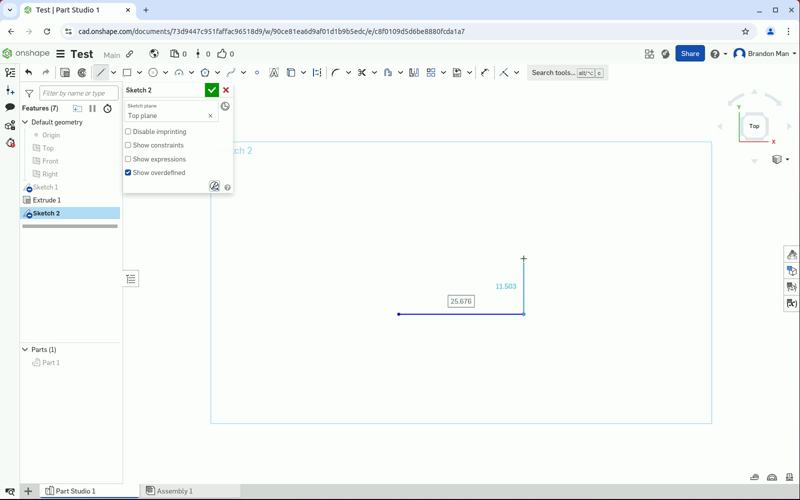
key_down(shift)
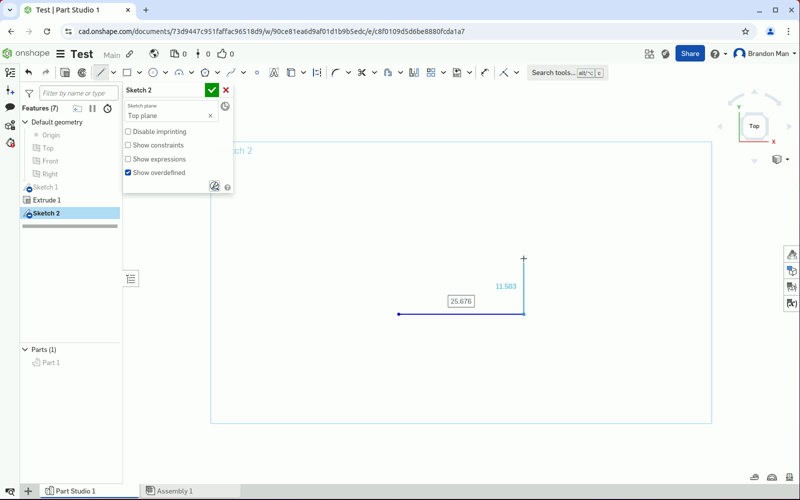
mouse_move(553, 258)
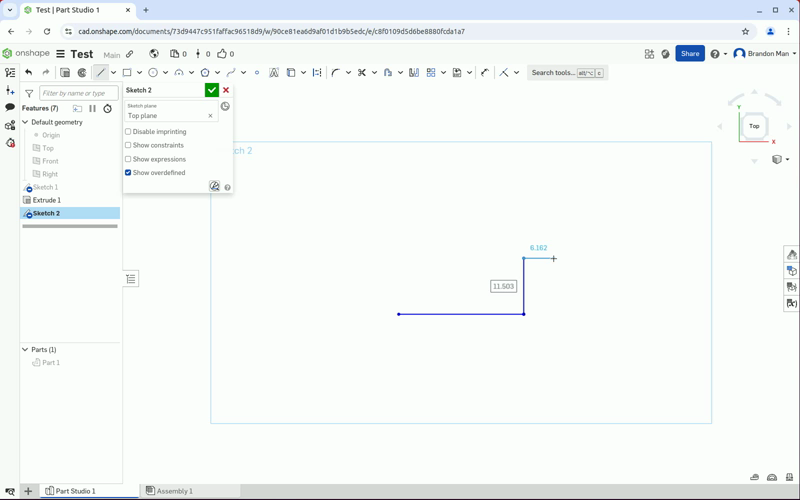
mouse_move(517, 258)
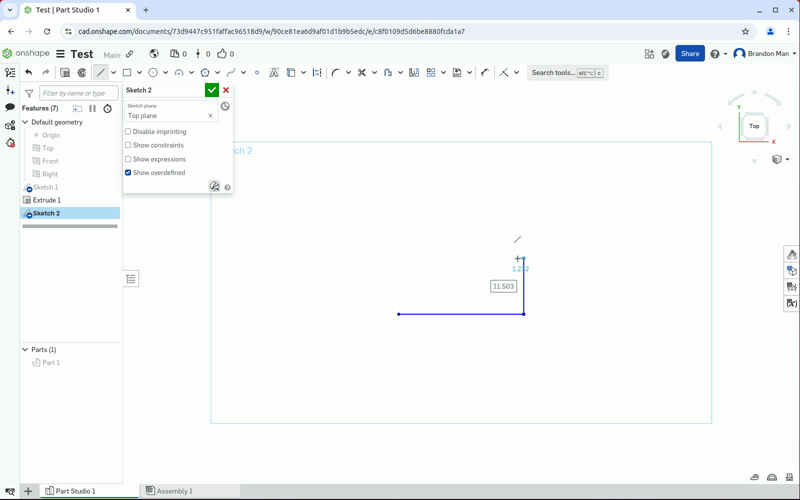
scroll(6)
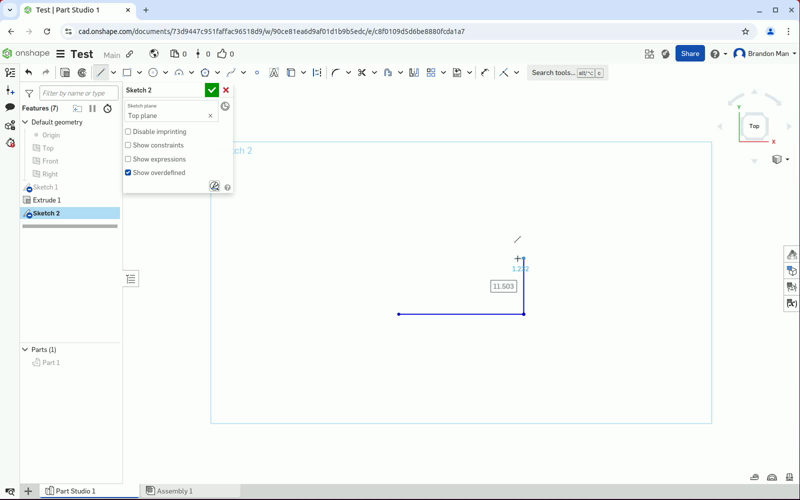
scroll(6)
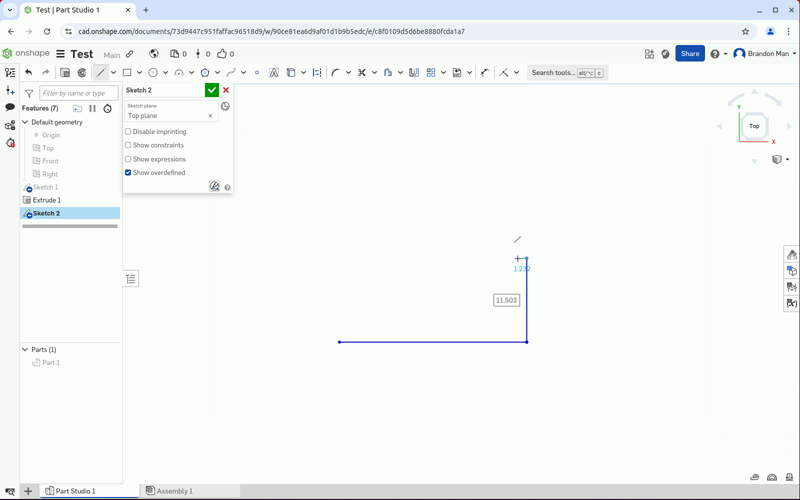
scroll(6)
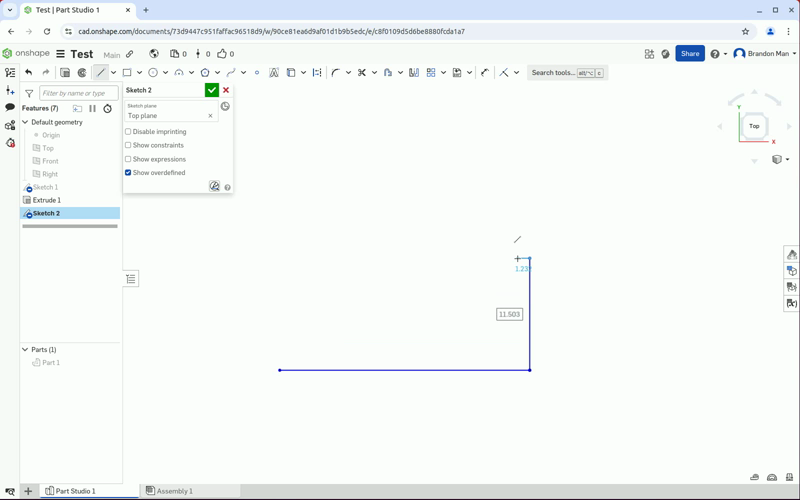
scroll(6)
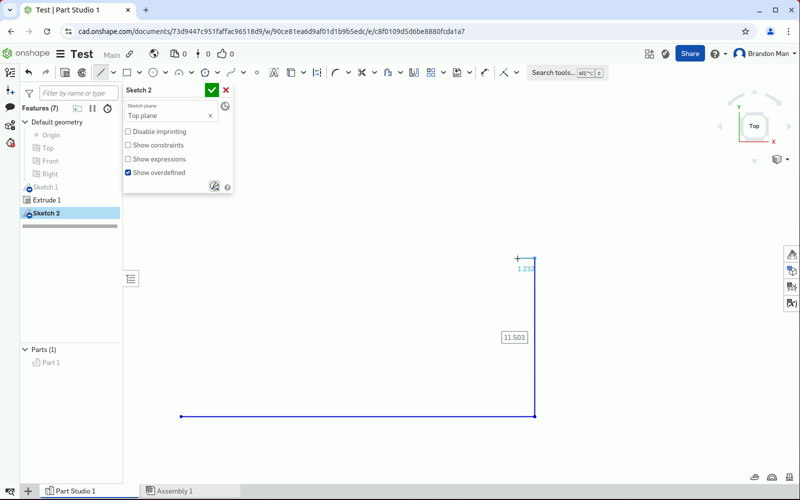
scroll(6)
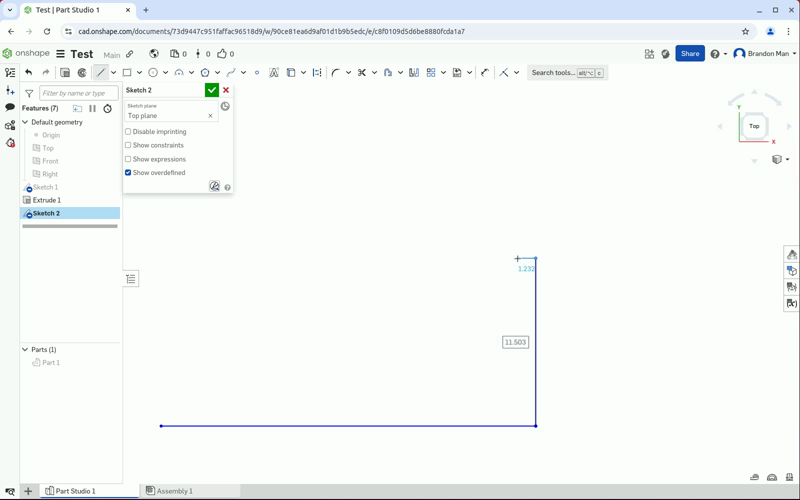
scroll(6)
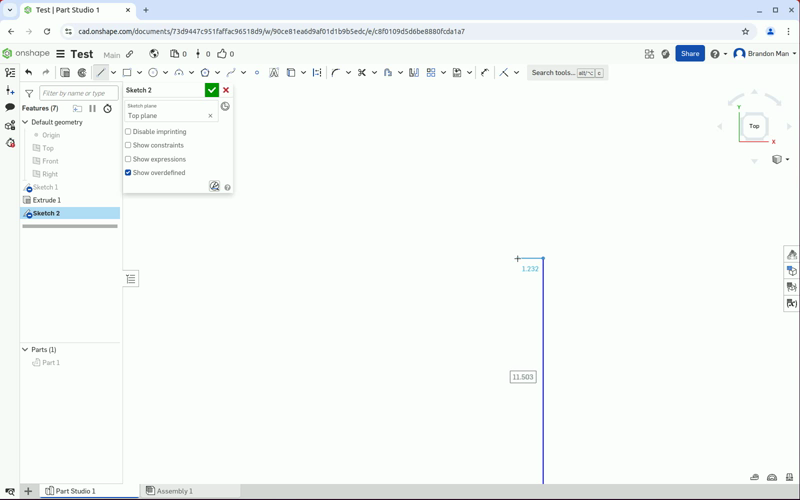
scroll(6)
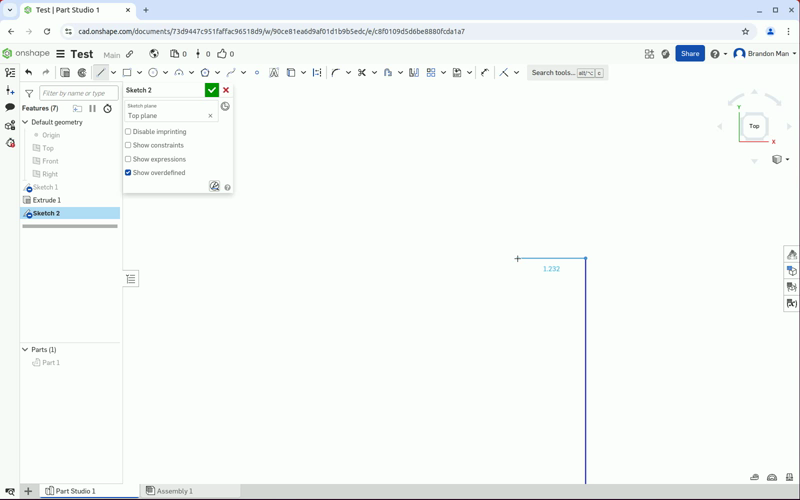
click(517, 258)
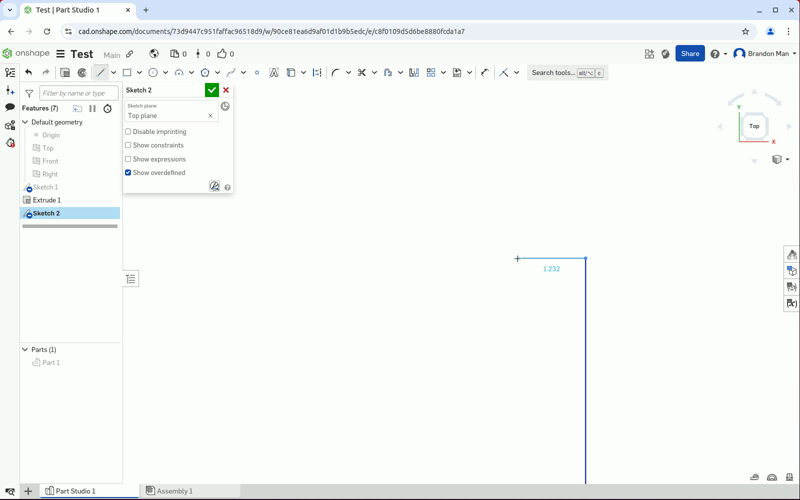
scroll(-6)
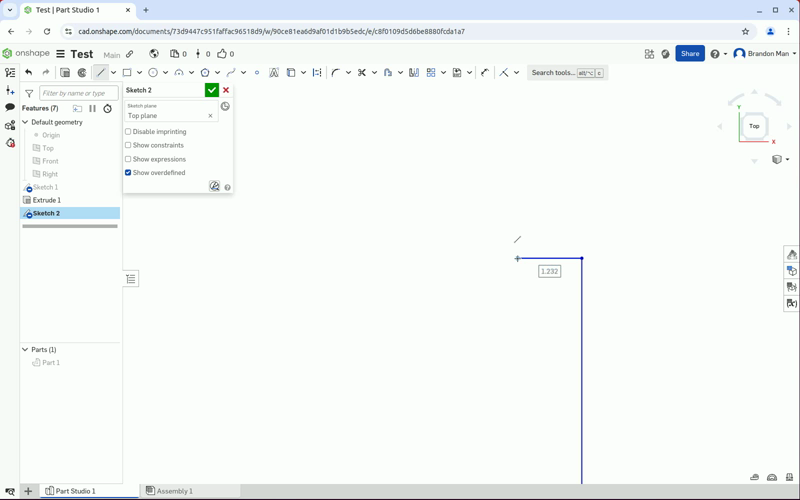
scroll(-6)
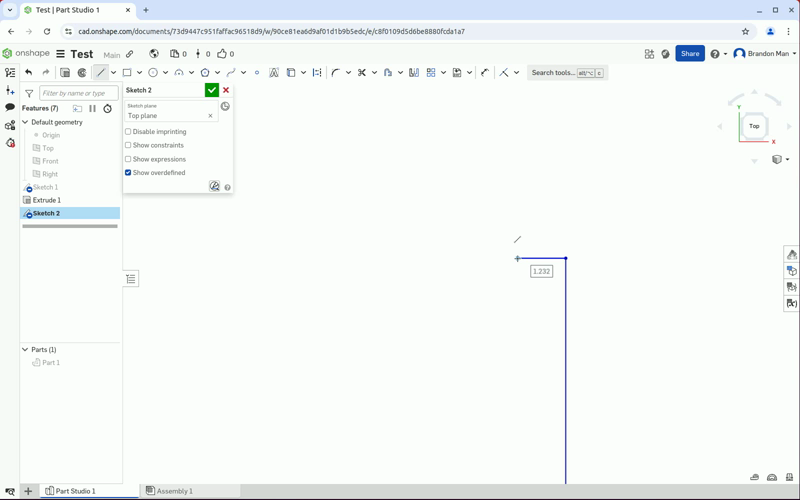
scroll(-6)
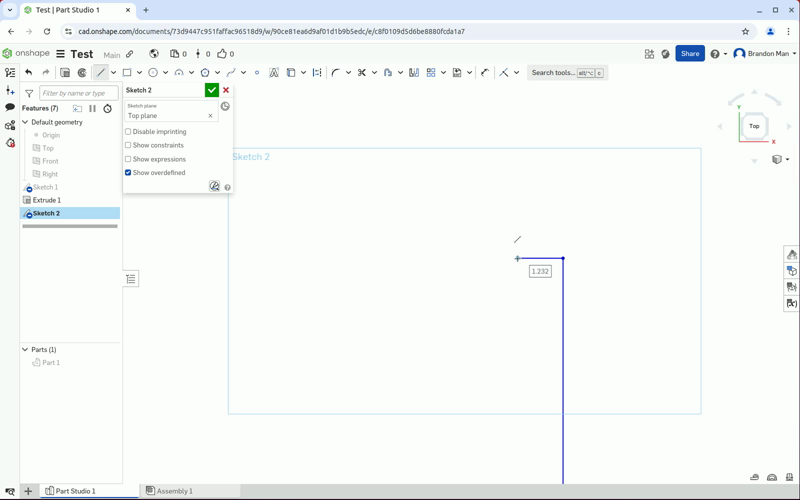
scroll(-6)
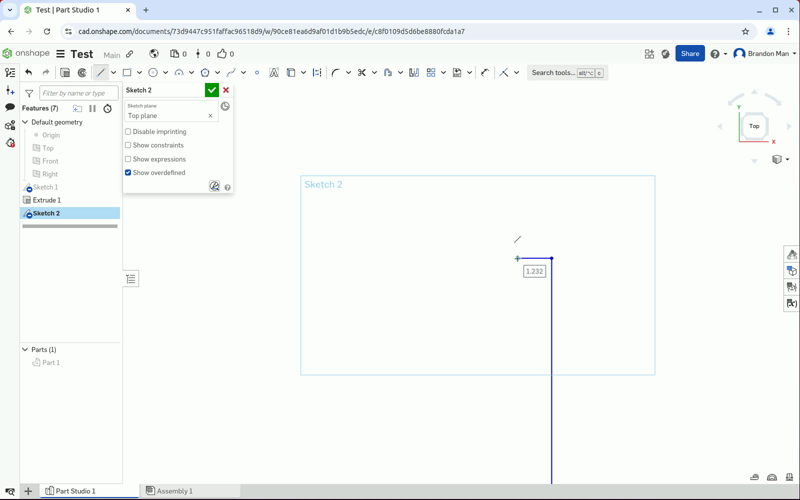
scroll(-6)
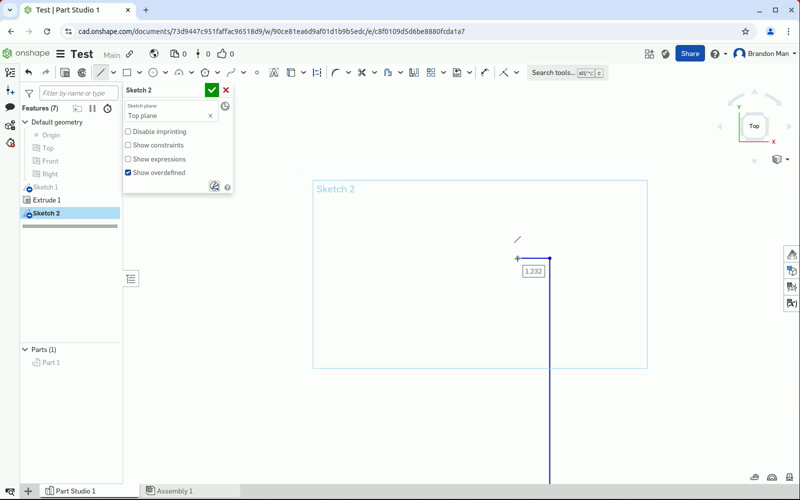
scroll(-6)
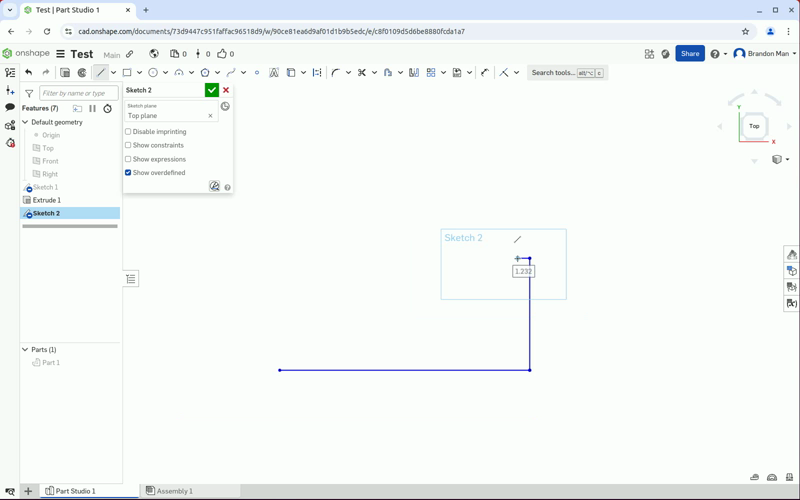
scroll(-6)
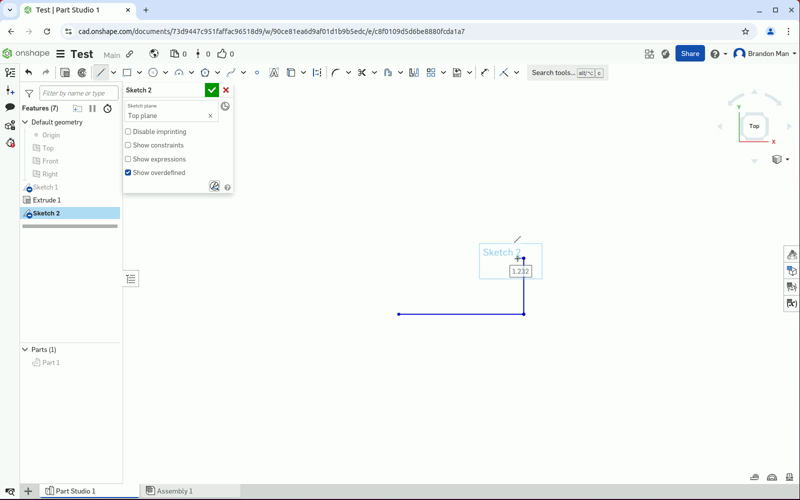
key_up(shift)
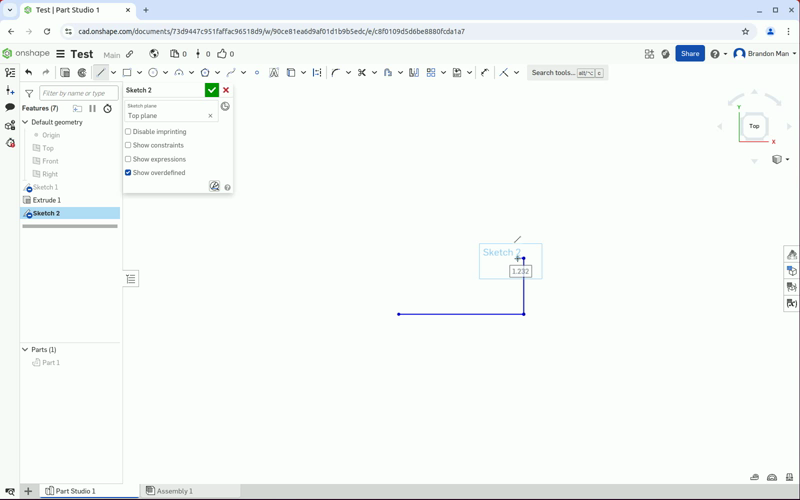
key_down(shift)
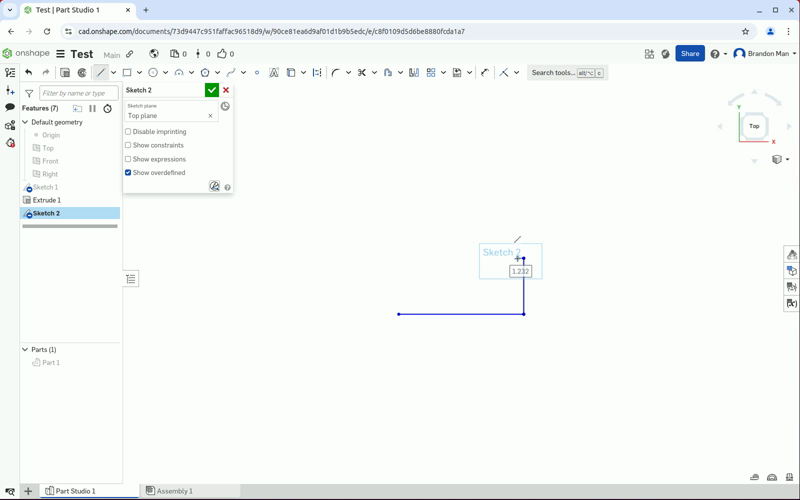
mouse_move(547, 258)
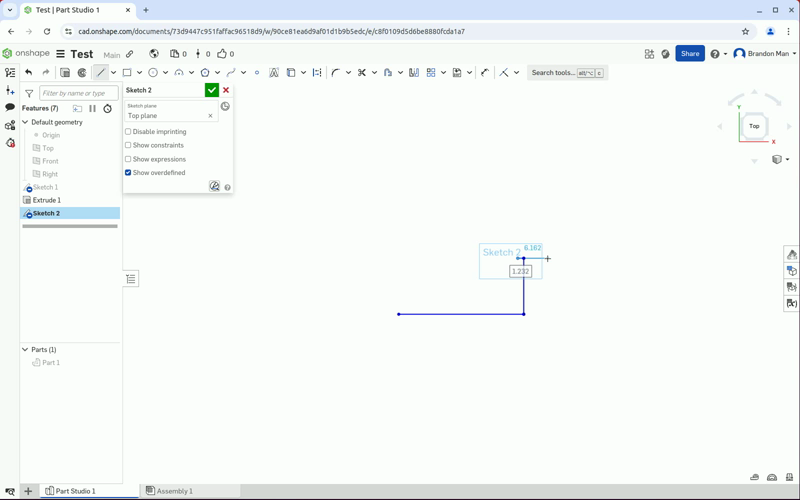
mouse_move(517, 308)
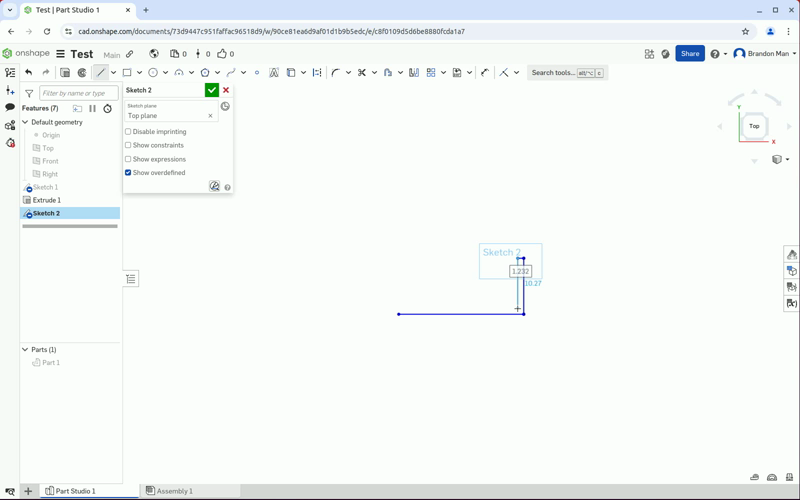
click(517, 308)
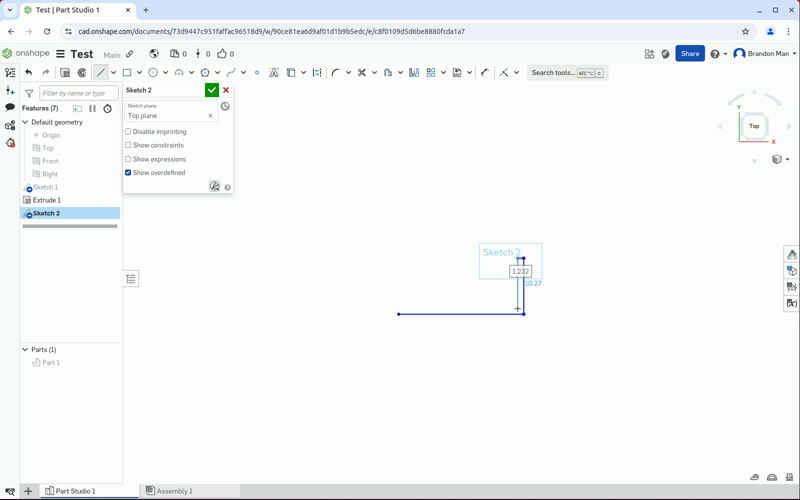
key_up(shift)
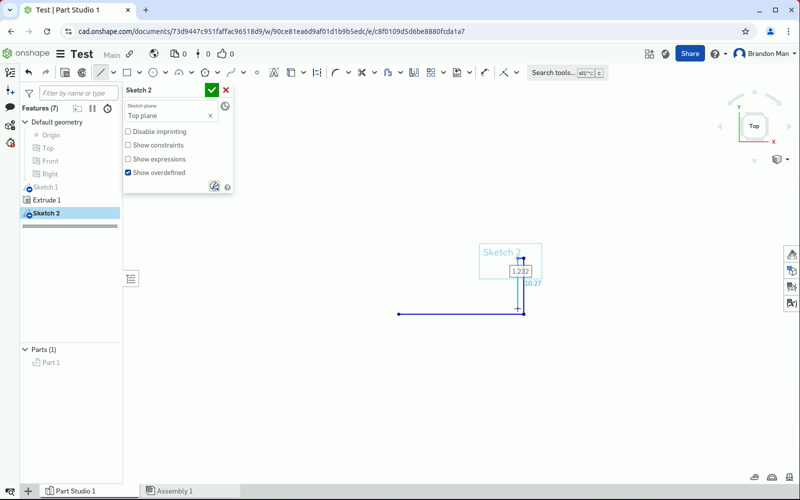
key_down(shift)
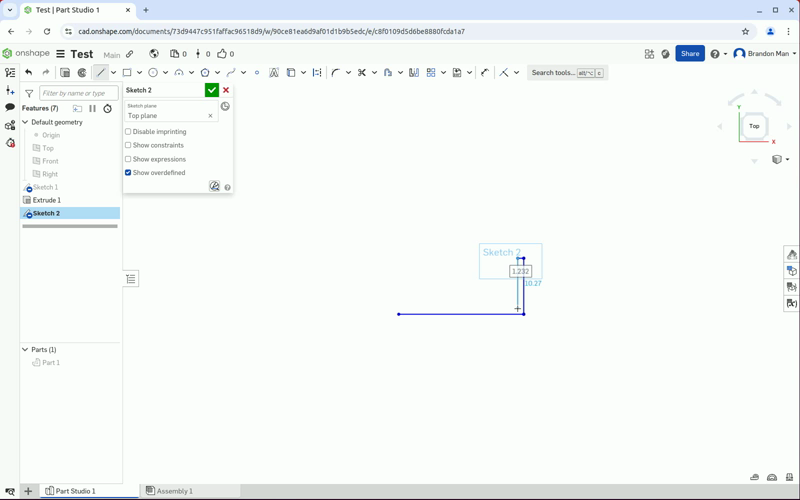
mouse_move(405, 308)
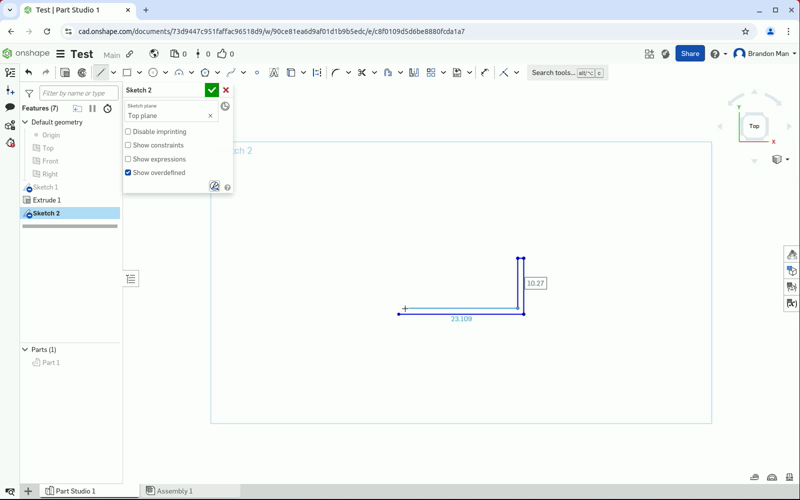
click(405, 308)
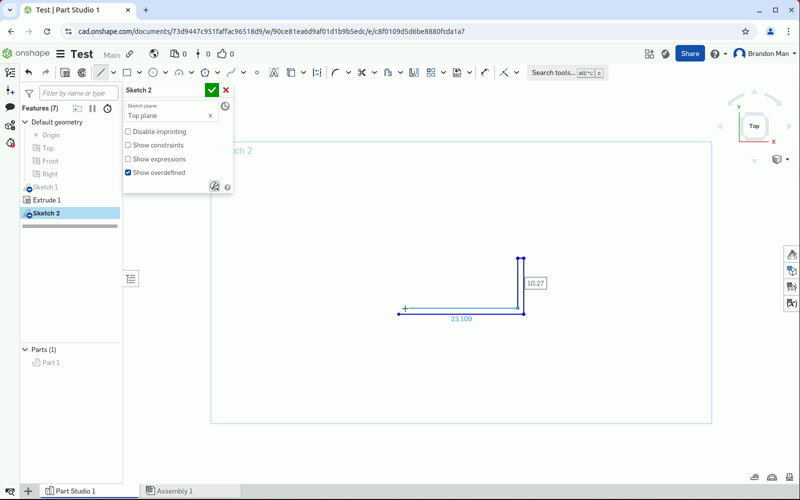
key_up(shift)
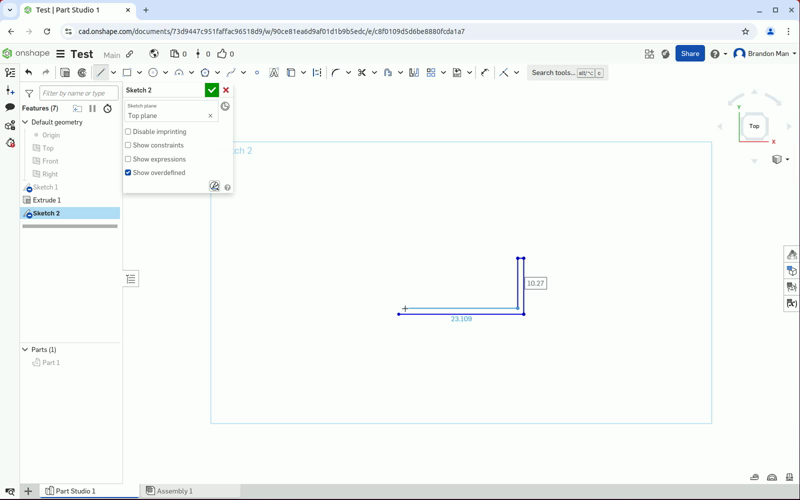
key_down(shift)
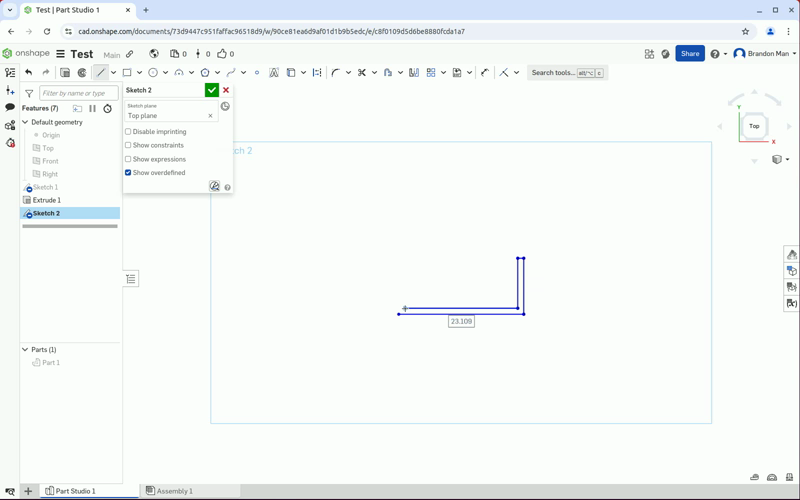
mouse_move(435, 308)
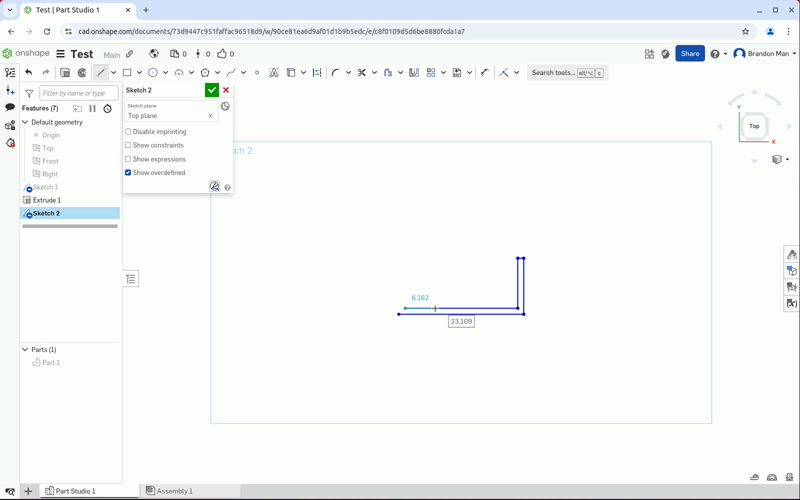
mouse_move(405, 258)
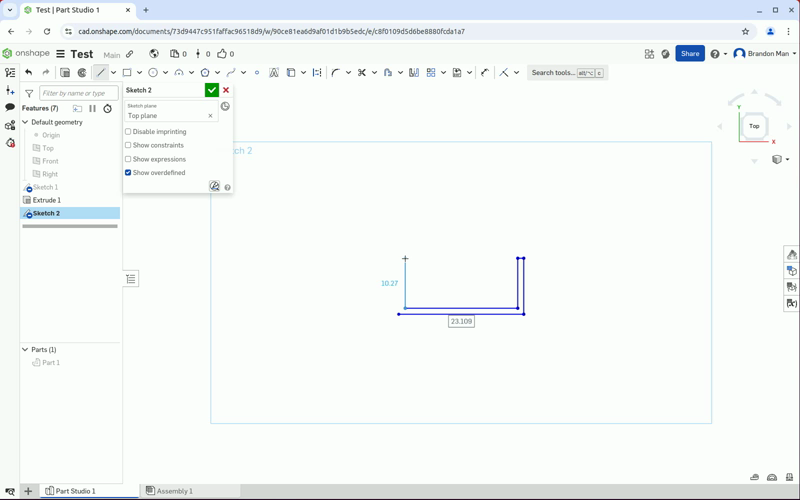
click(405, 258)
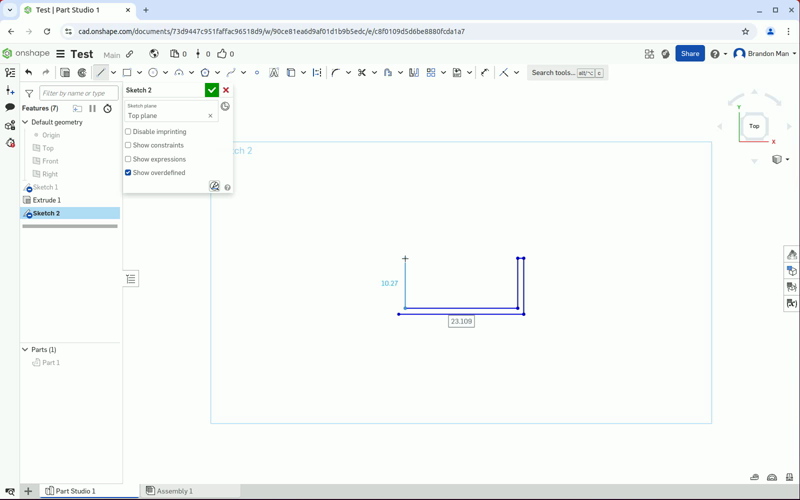
key_up(shift)
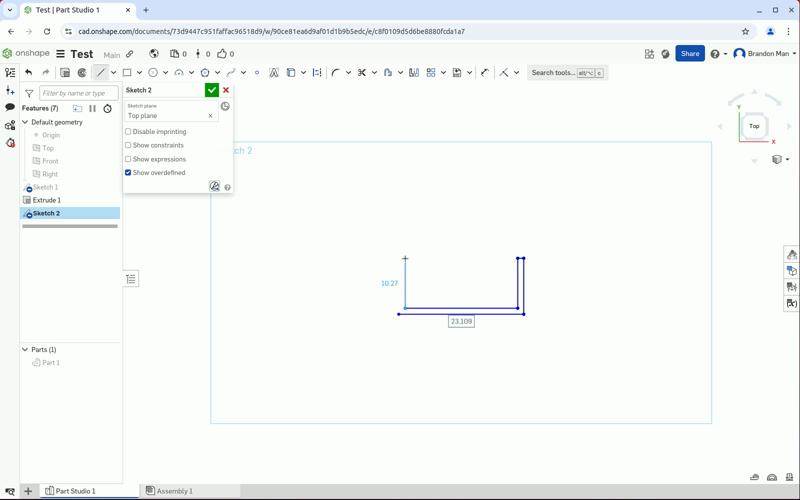
key_down(shift)
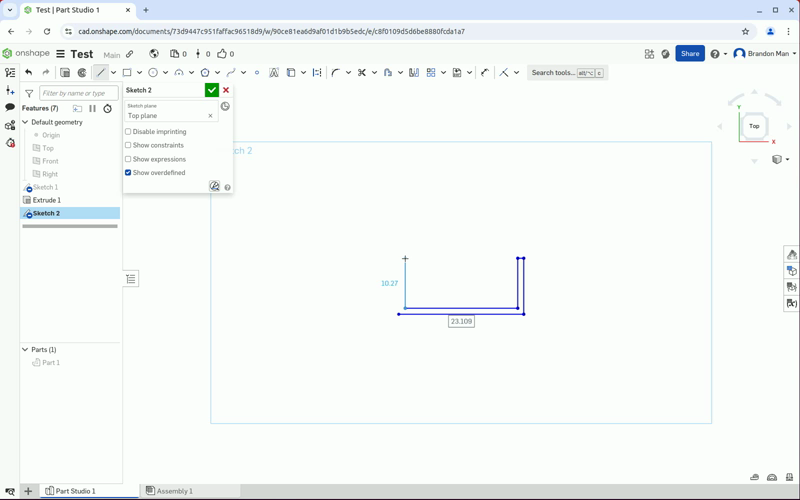
mouse_move(435, 258)
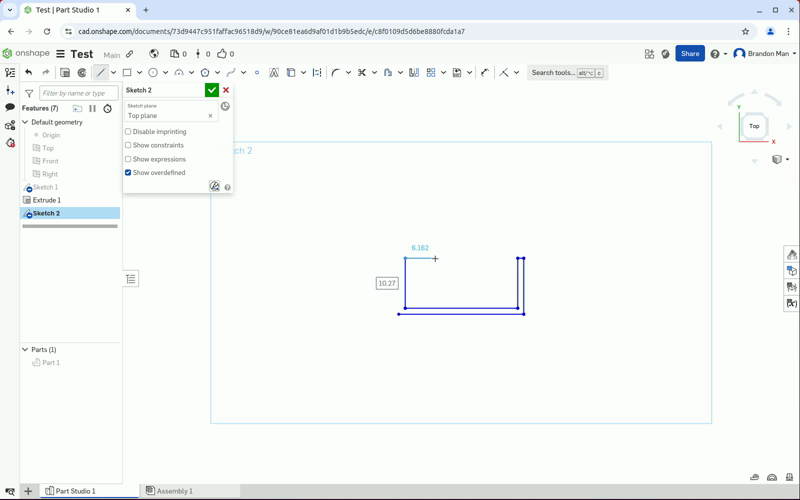
mouse_move(398, 258)
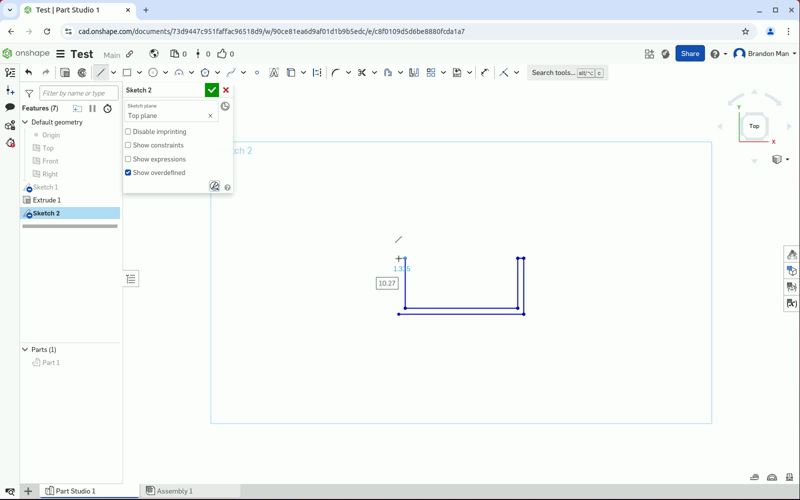
scroll(6)
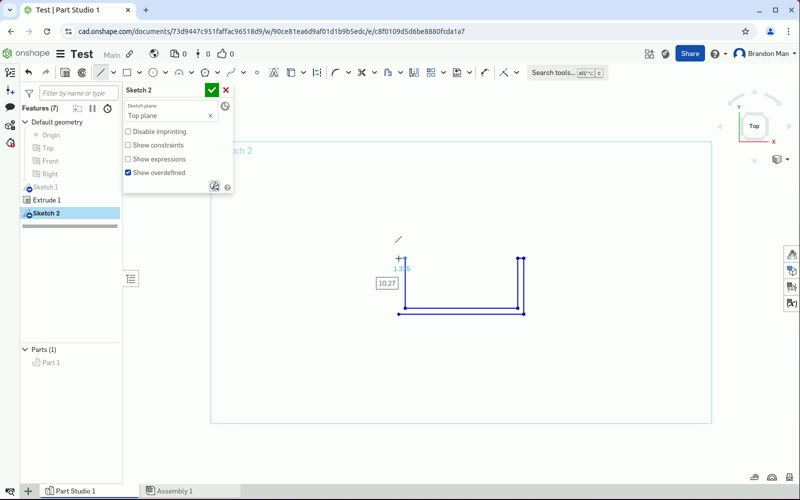
scroll(6)
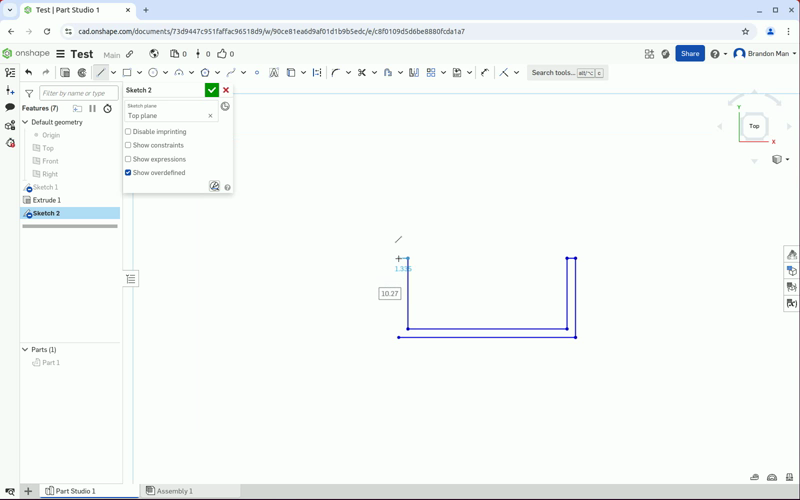
scroll(6)
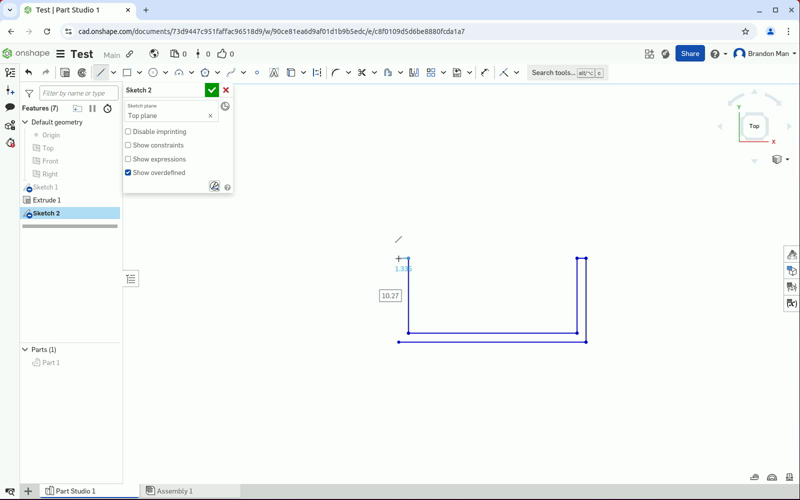
scroll(6)
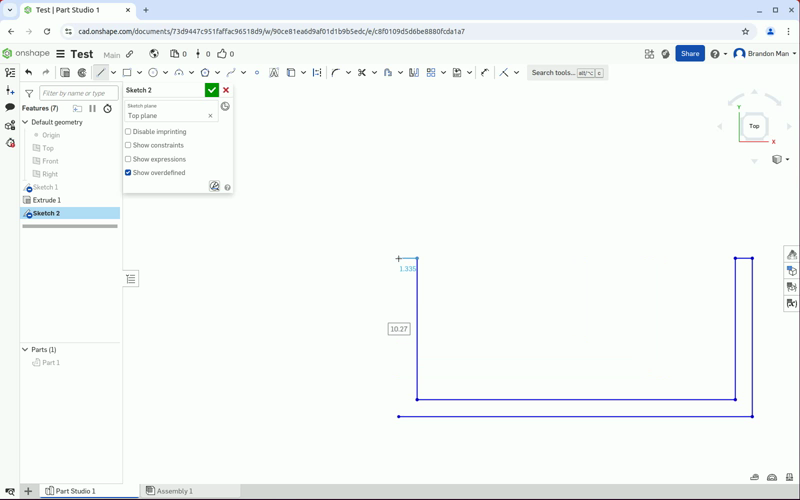
scroll(6)
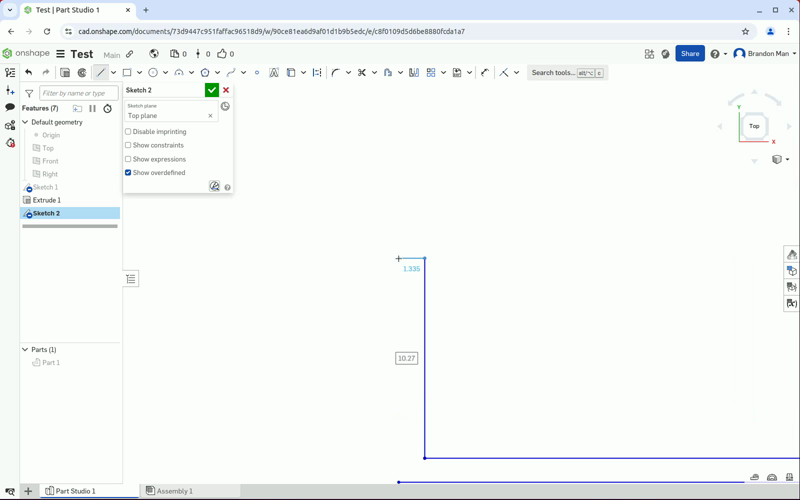
scroll(6)
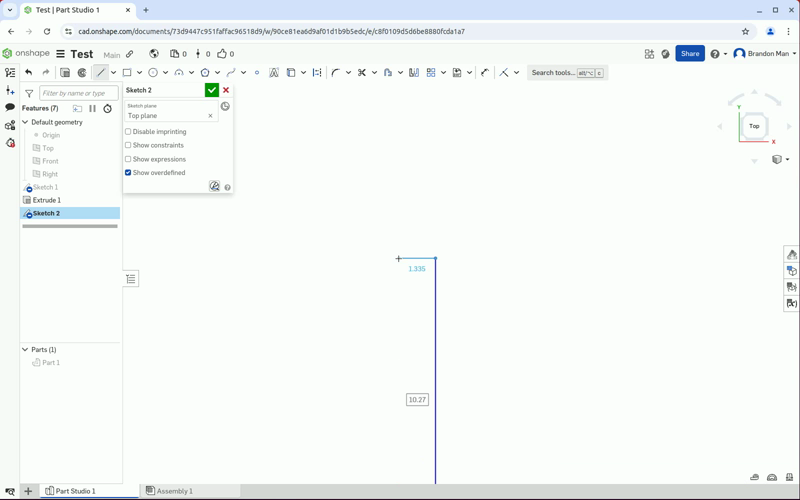
scroll(6)
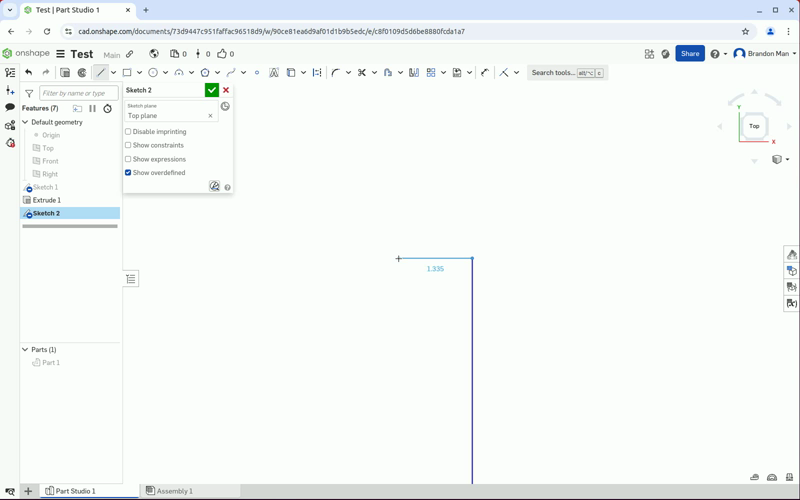
click(398, 258)
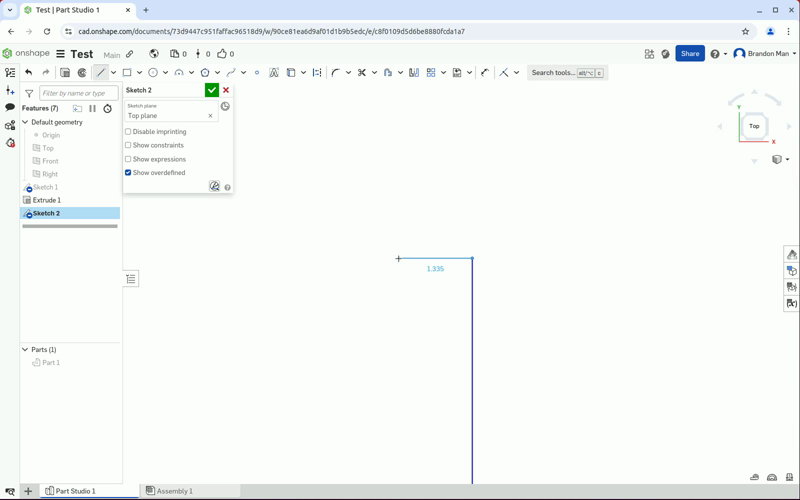
scroll(-6)
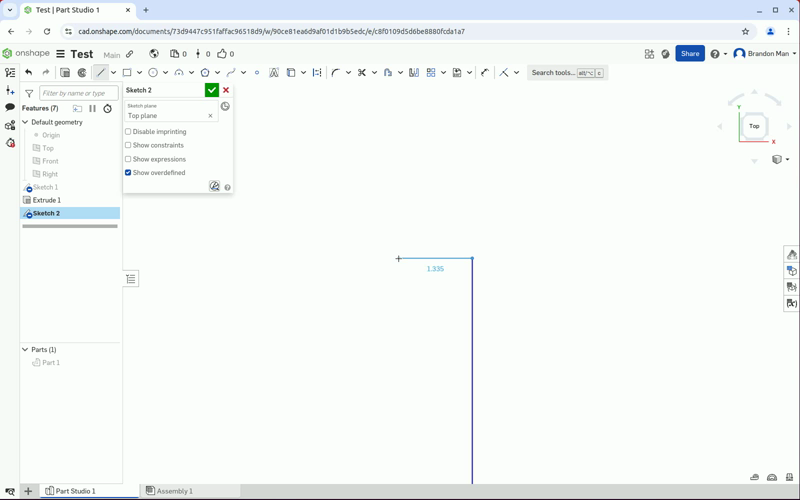
scroll(-6)
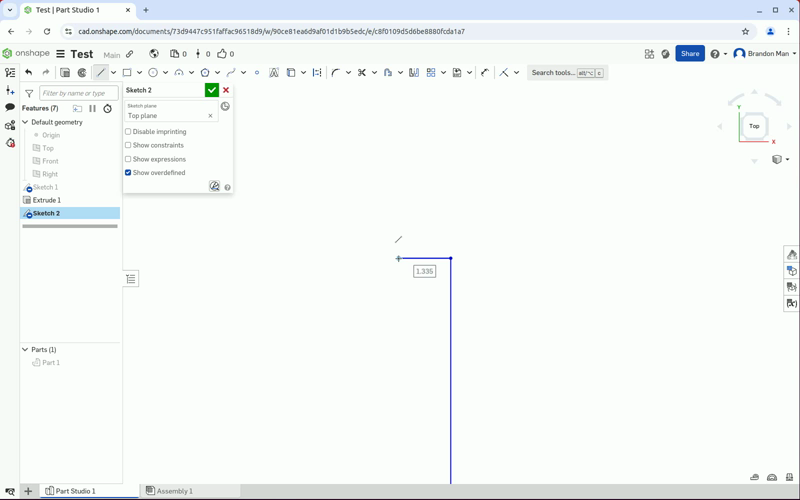
scroll(-6)
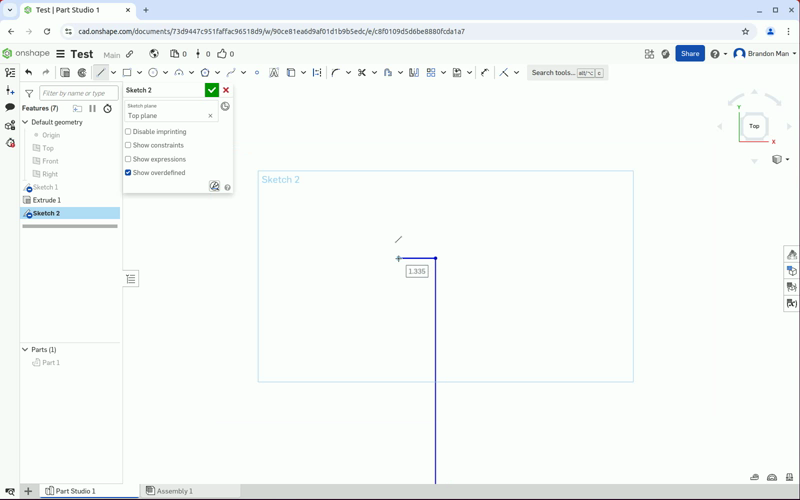
scroll(-6)
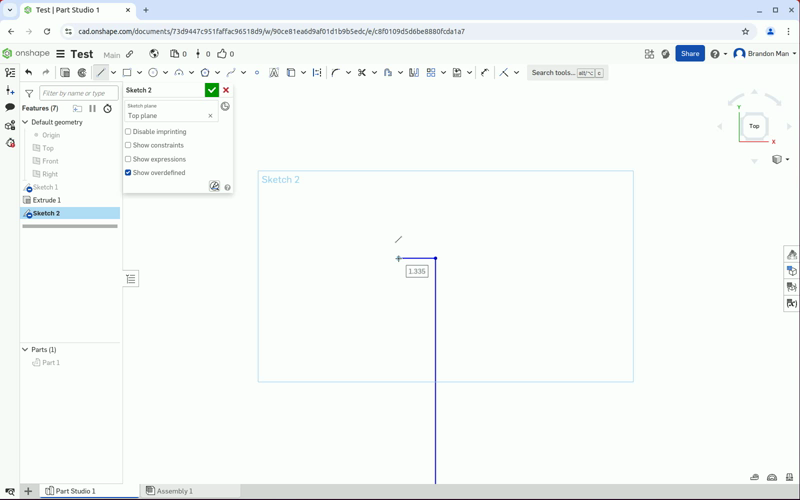
scroll(-6)
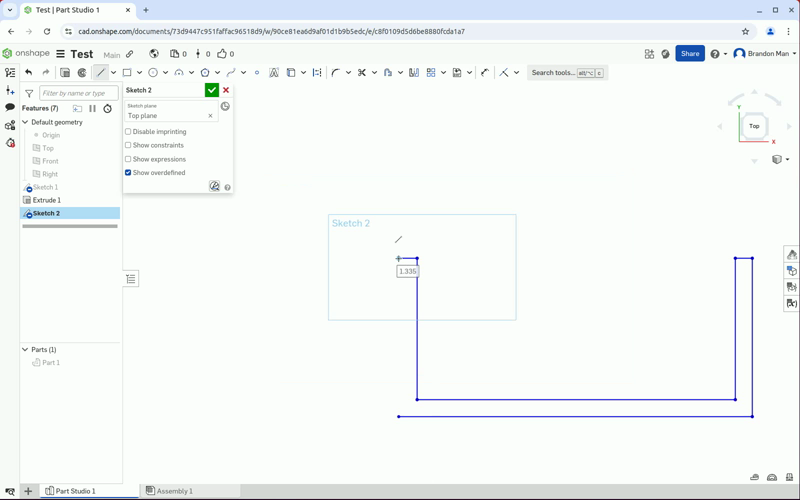
scroll(-6)
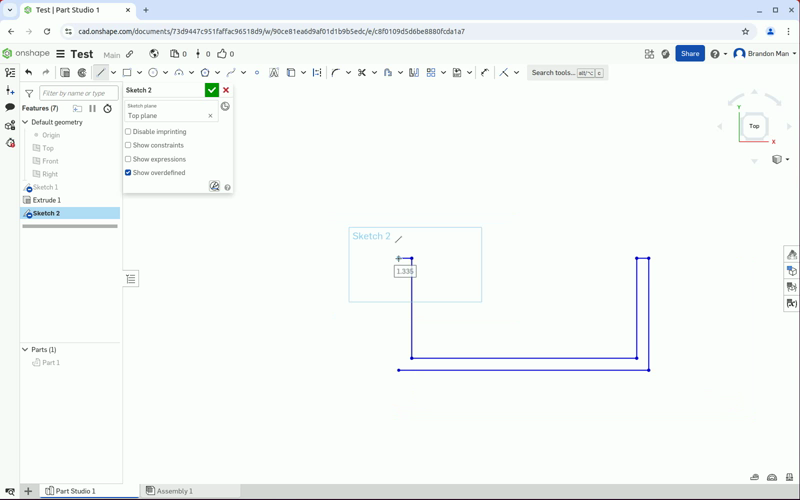
scroll(-6)
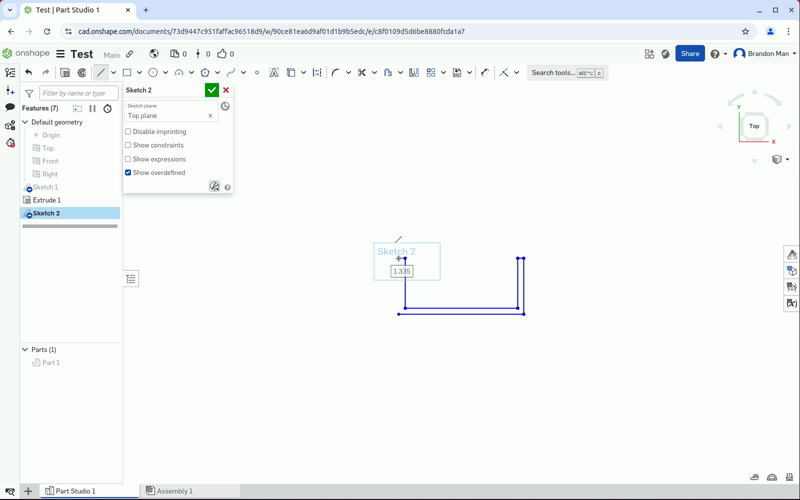
key_up(shift)
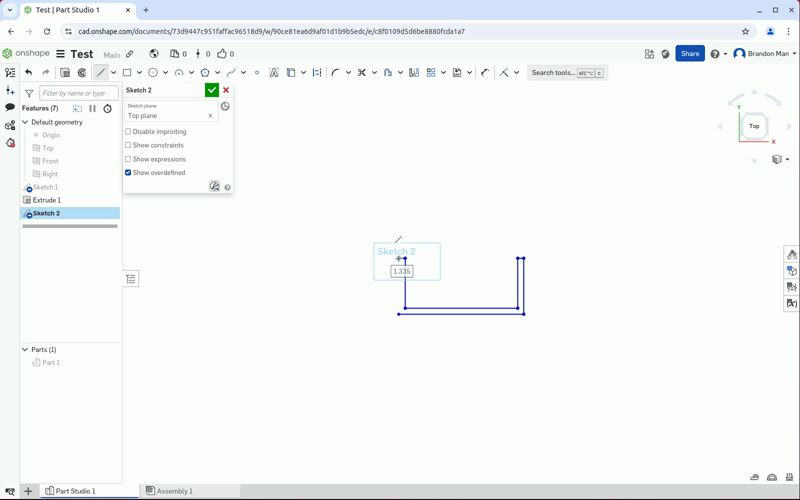
mouse_move(428, 258)
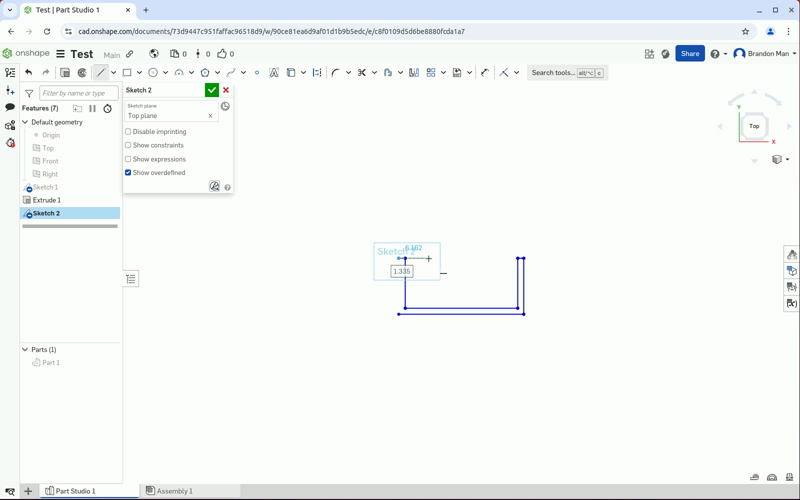
key_down(shift)
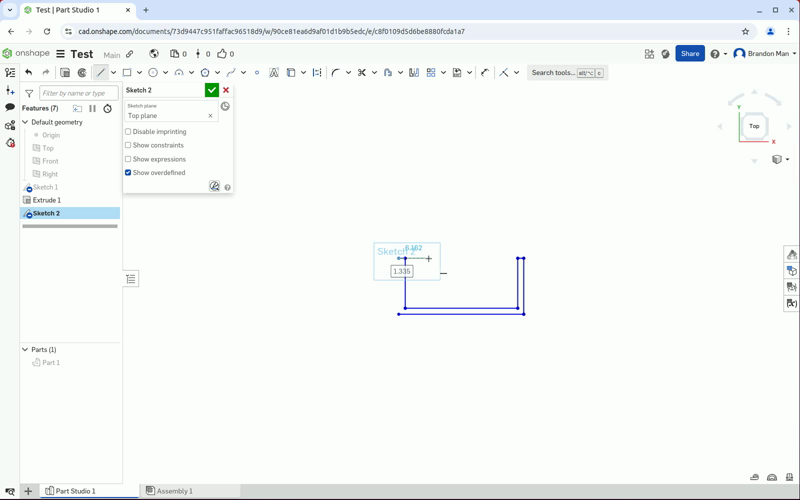
mouse_move(398, 314)
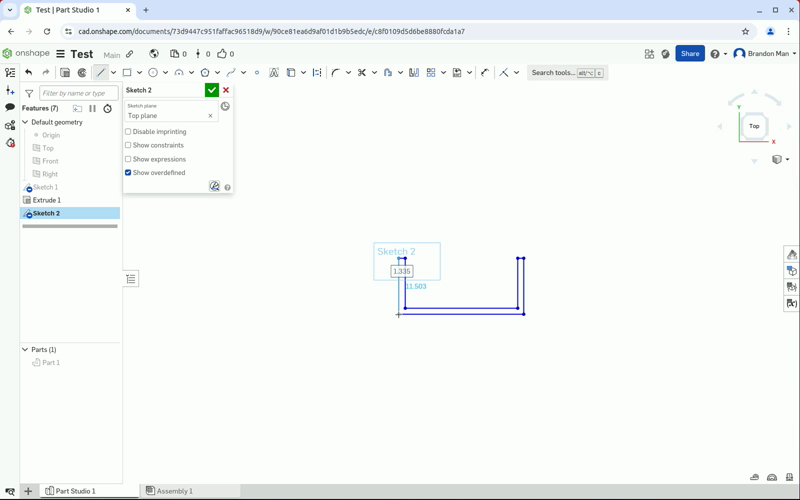
key_up(shift)
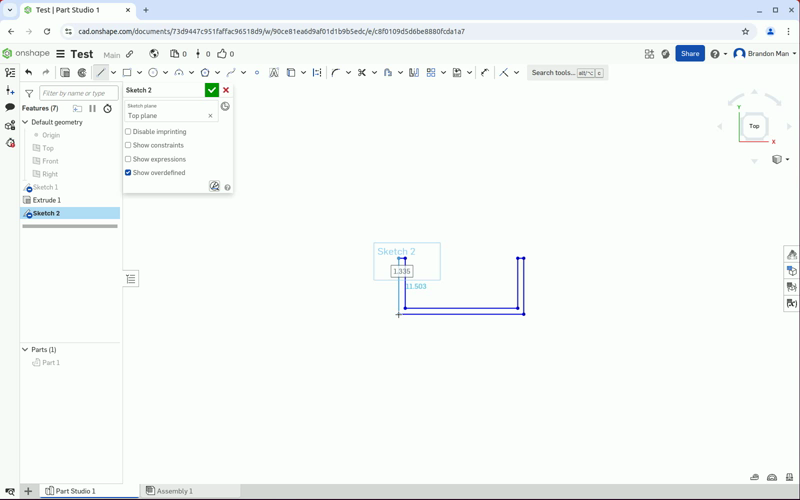
click(398, 314)
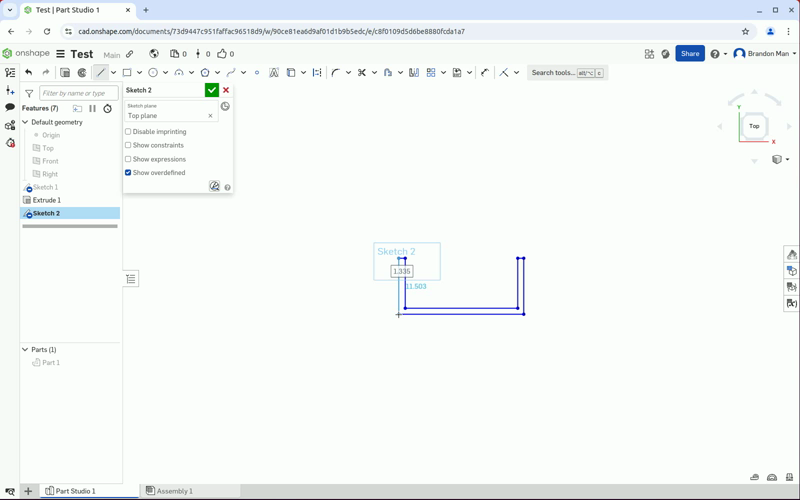
key(esc)
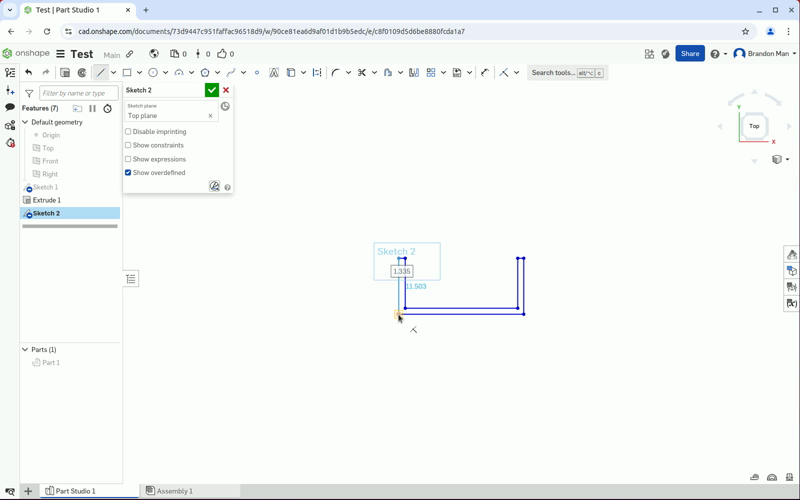
mouse_move(519, 274)
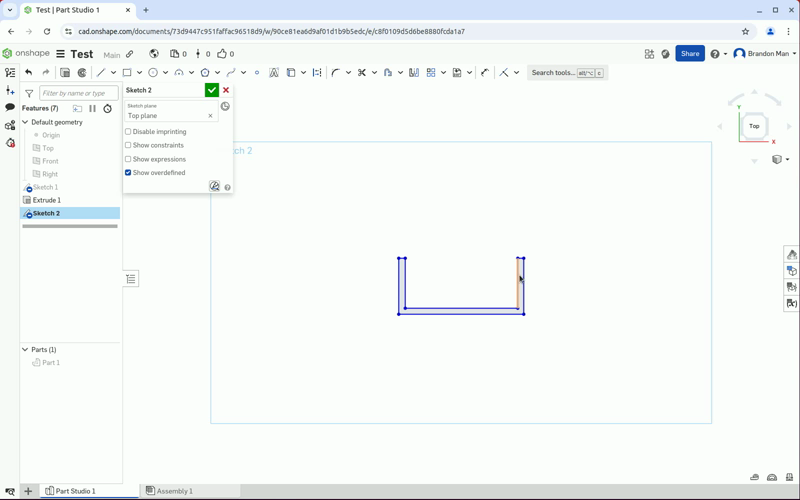
scroll(6)
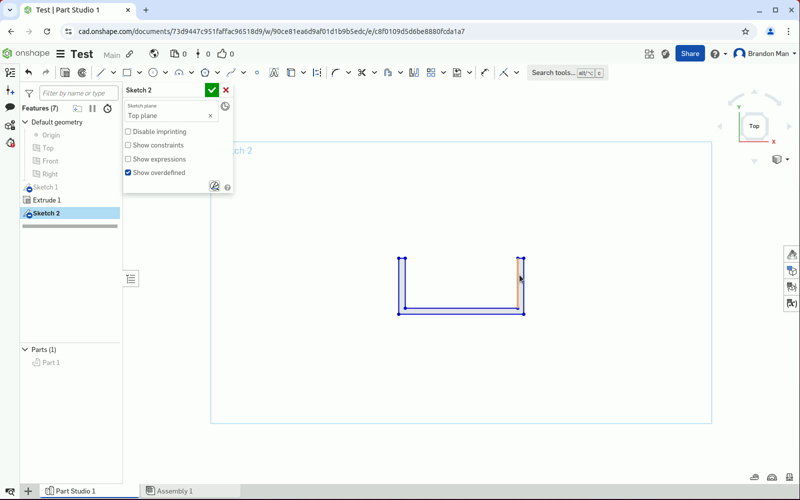
scroll(6)
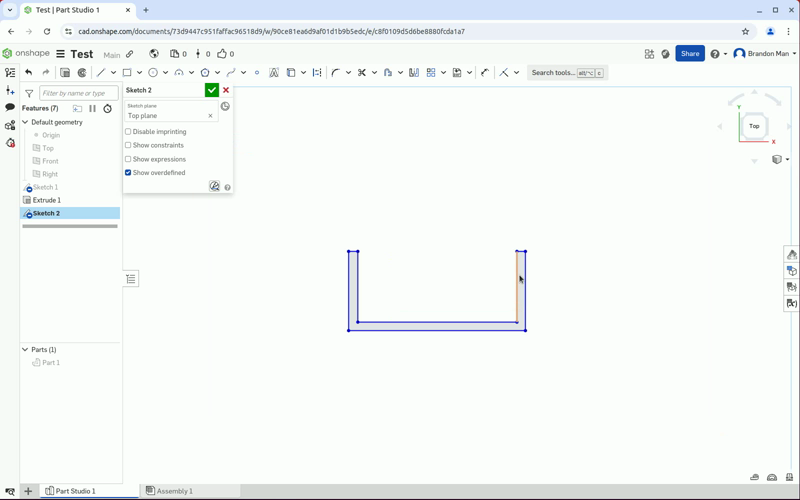
scroll(6)
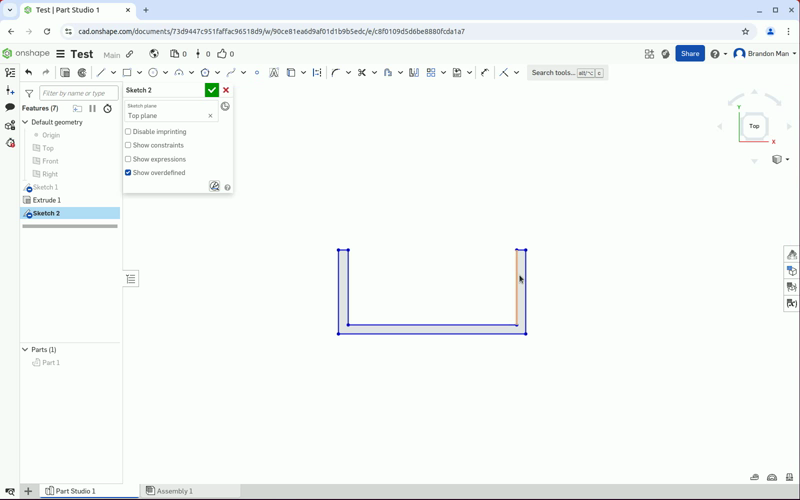
scroll(6)
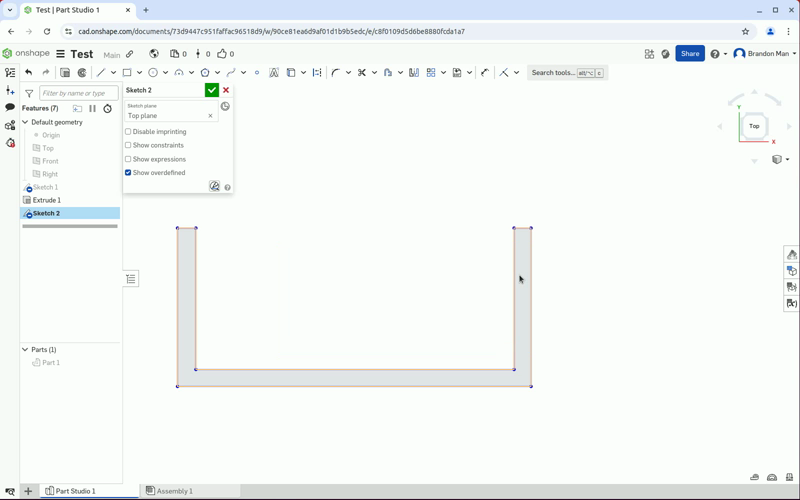
scroll(6)
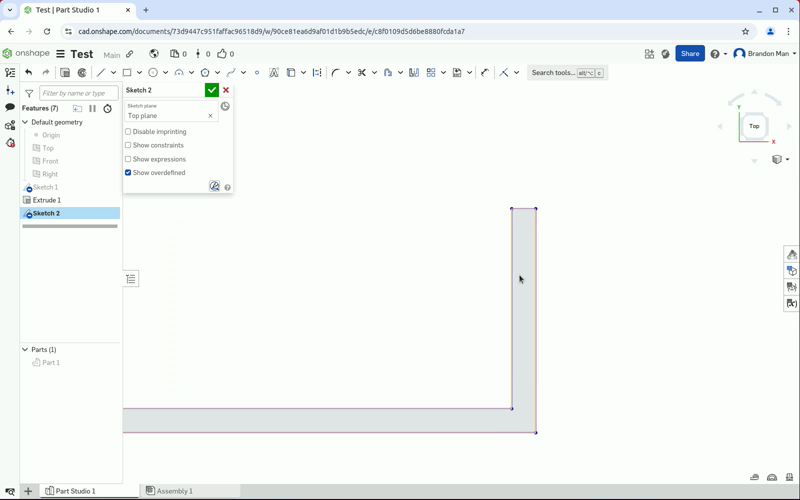
scroll(6)
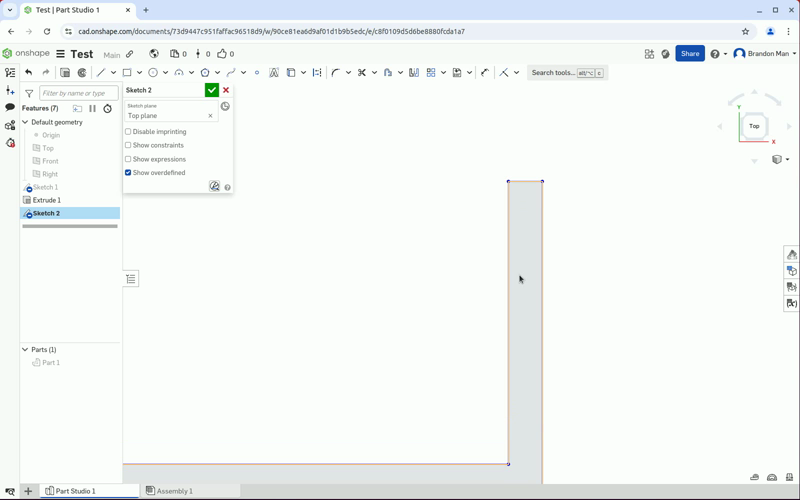
scroll(6)
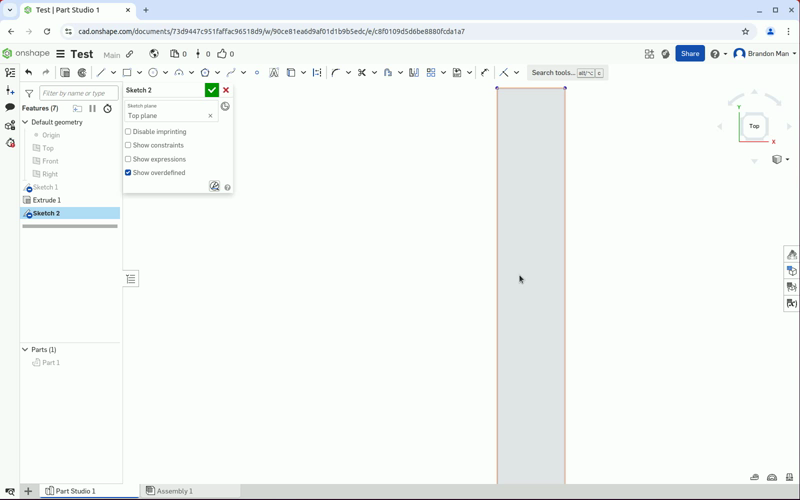
click(519, 274)
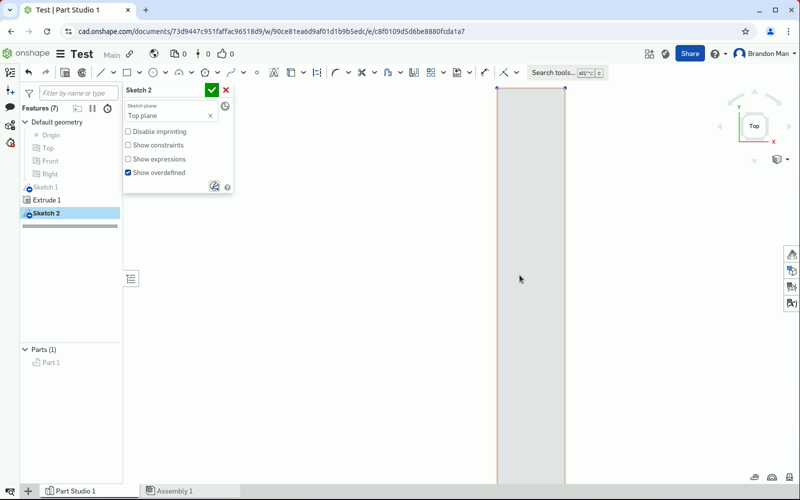
scroll(-6)
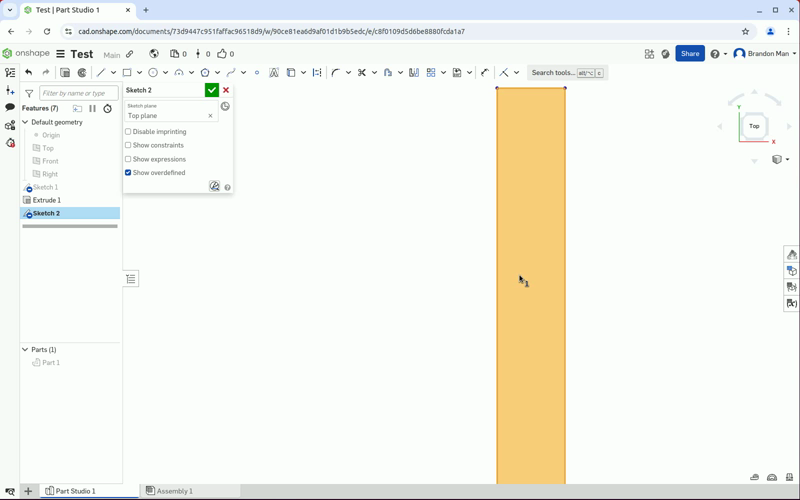
scroll(-6)
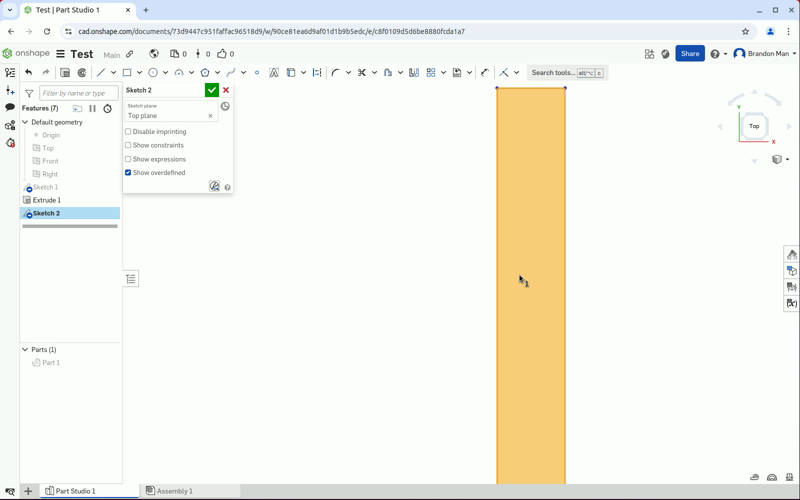
scroll(-6)
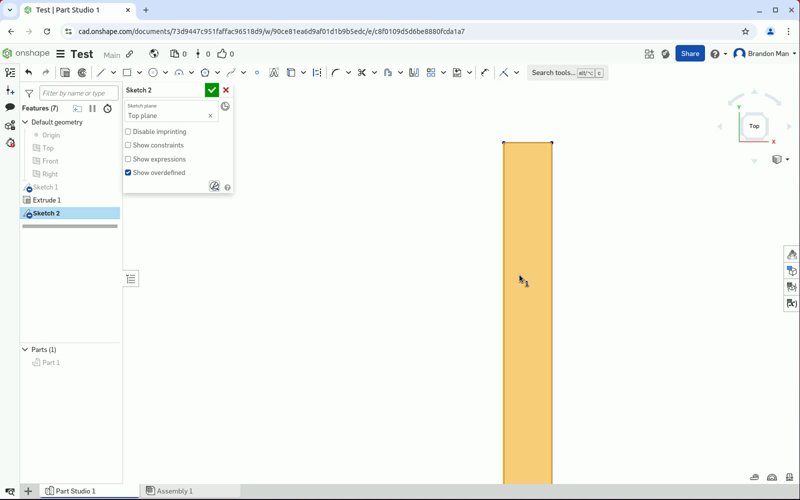
scroll(-6)
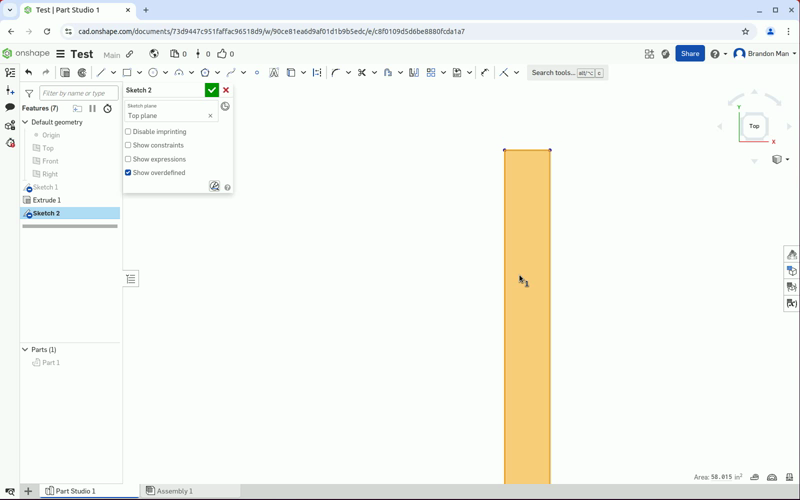
scroll(-6)
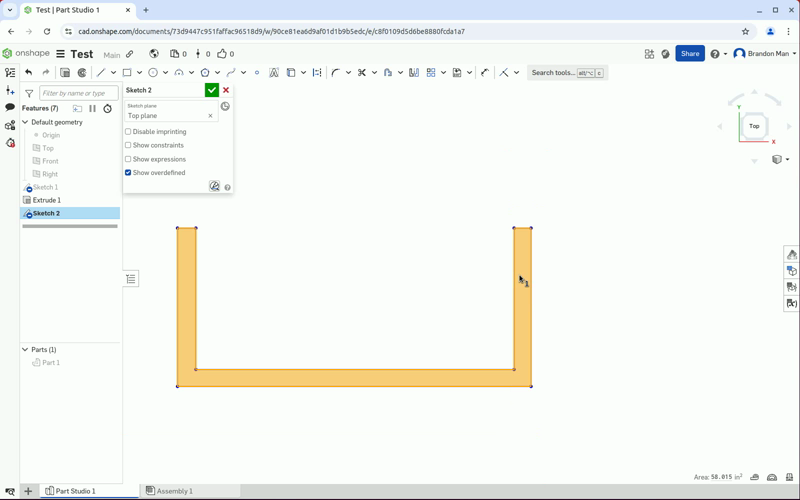
scroll(-6)
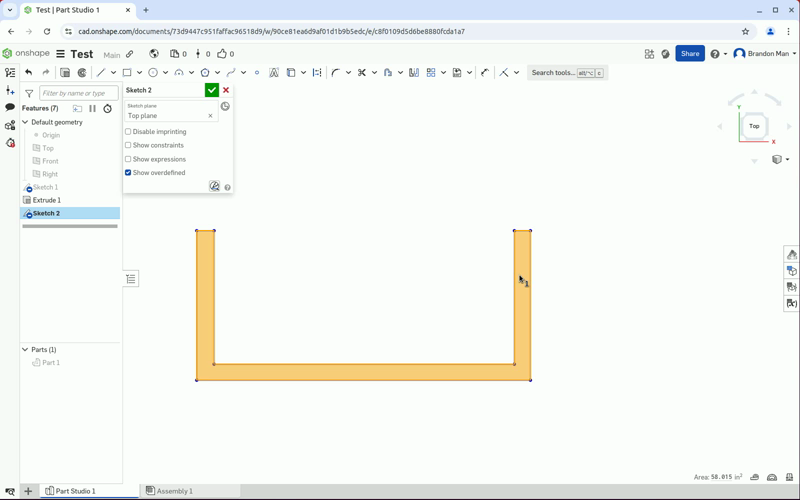
scroll(-6)
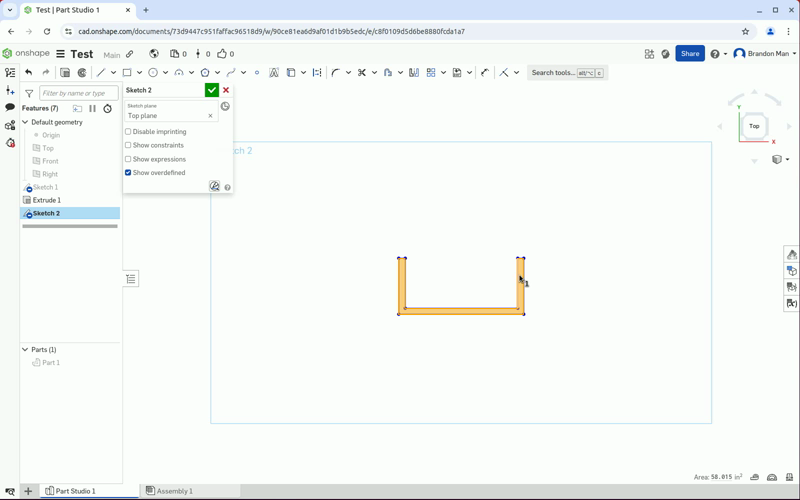
mouse_move(73, 352)
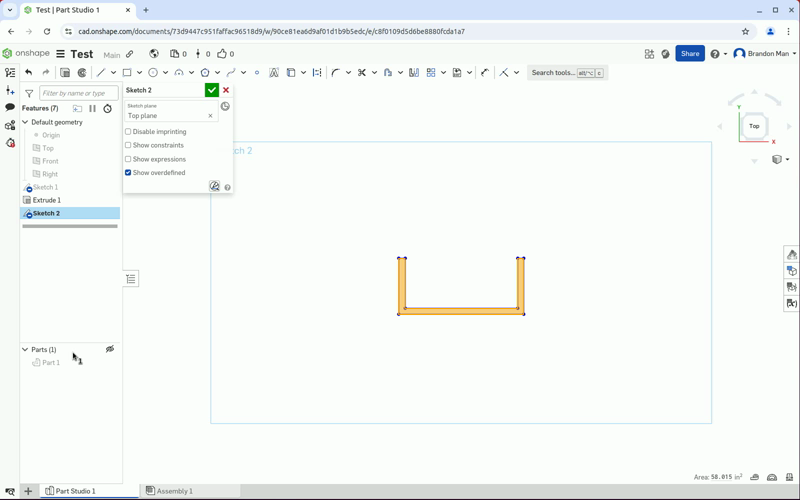
key(shift+y)
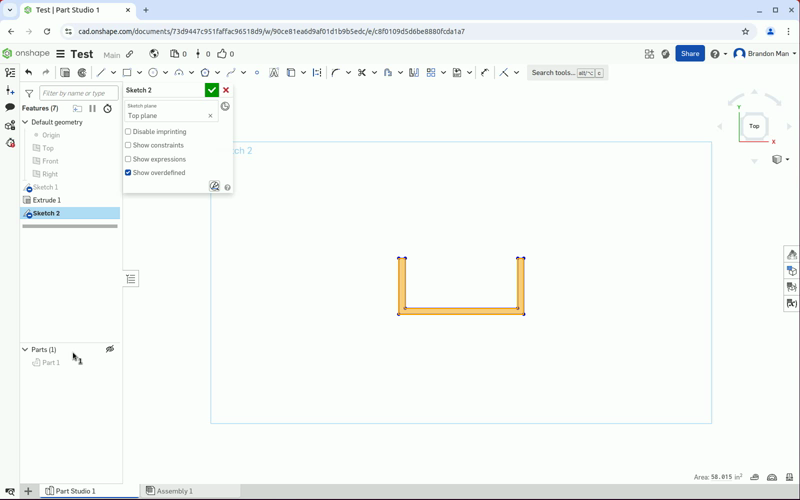
key(shift+e)
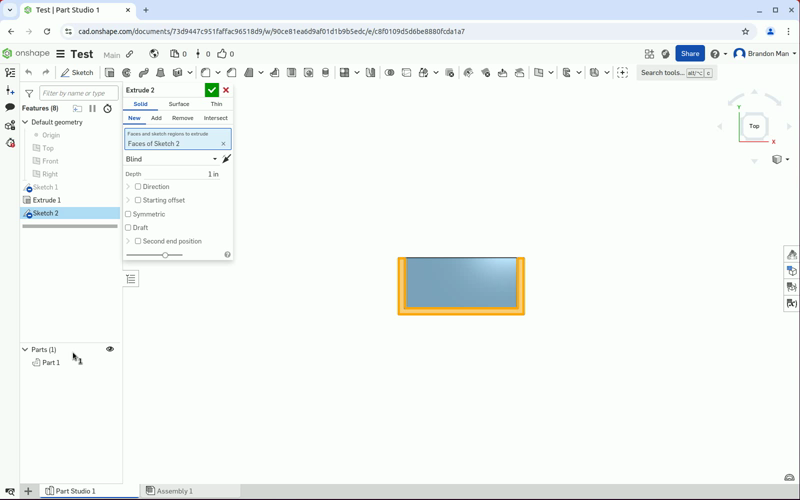
mouse_move(143, 106)
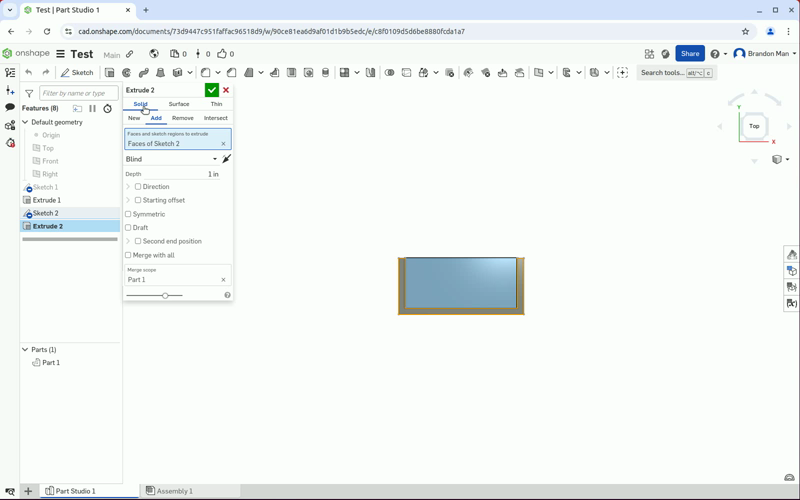
click(143, 106)
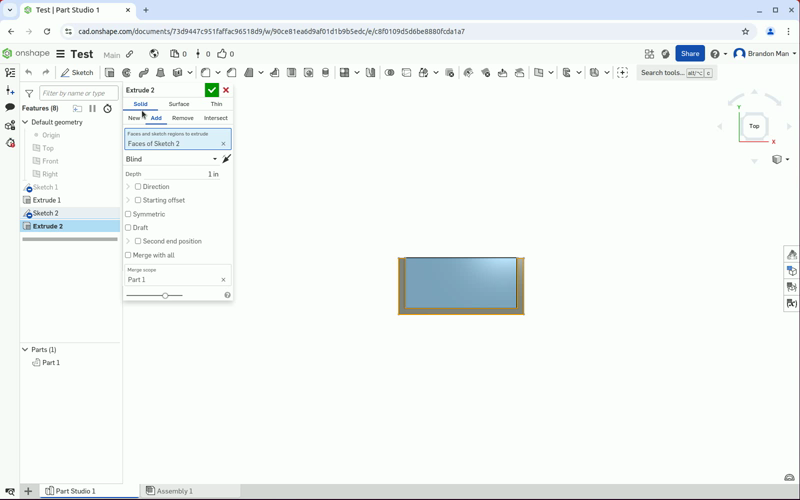
mouse_move(137, 120)
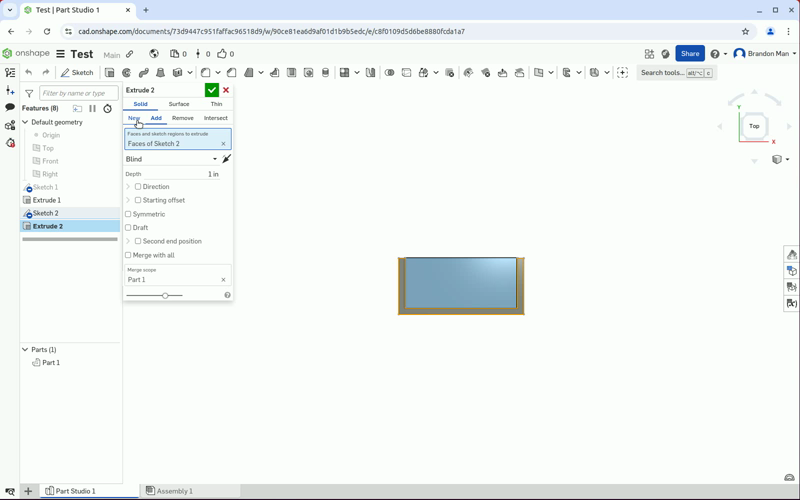
click(137, 120)
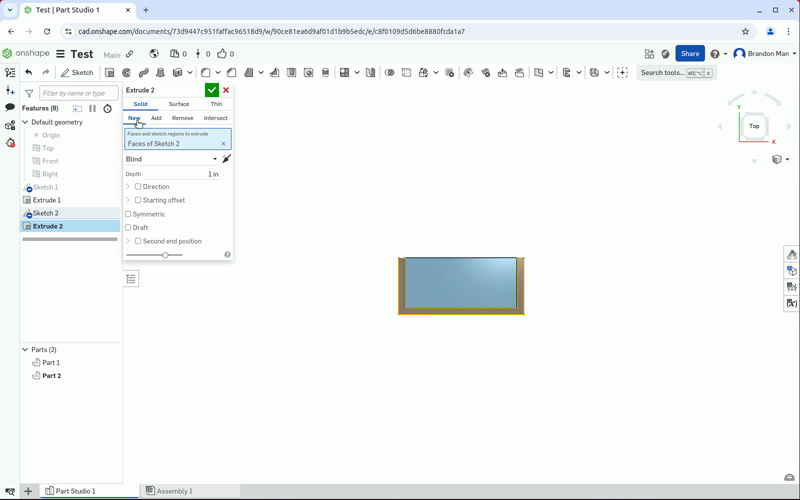
key(tab, 4)
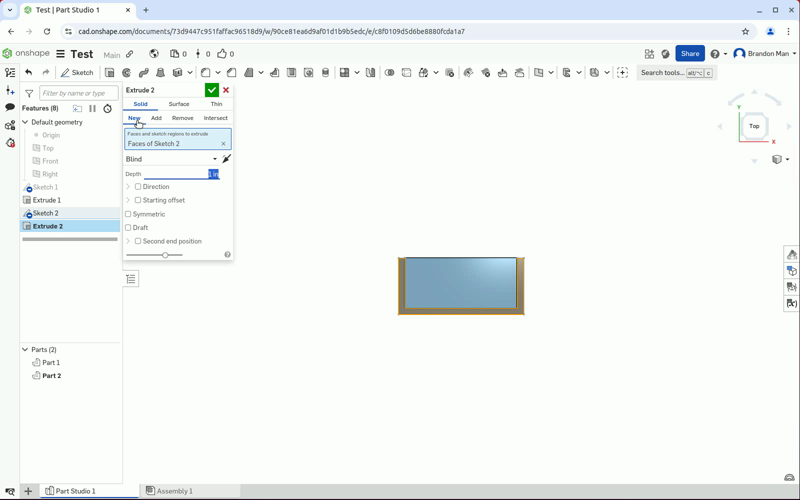
text(15.405)
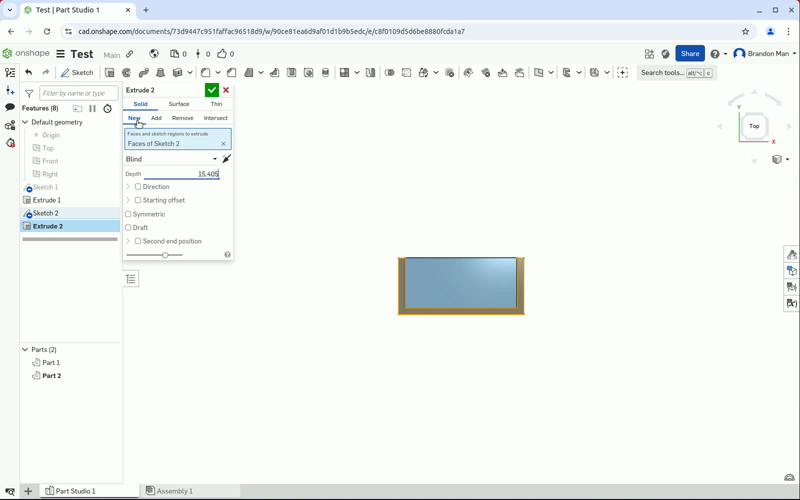
key(enter)
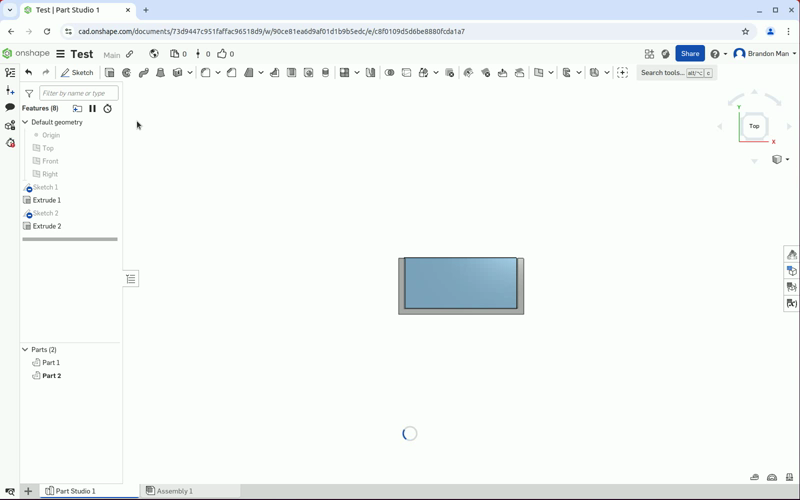
key(shift+h)
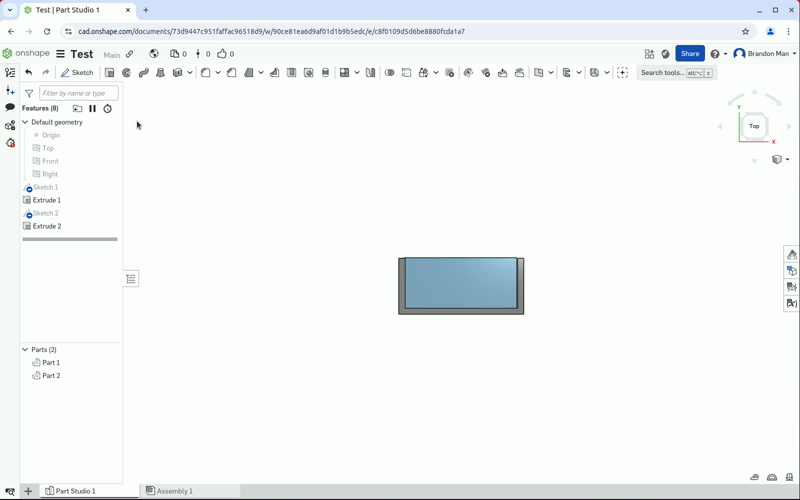
key(shift+h)
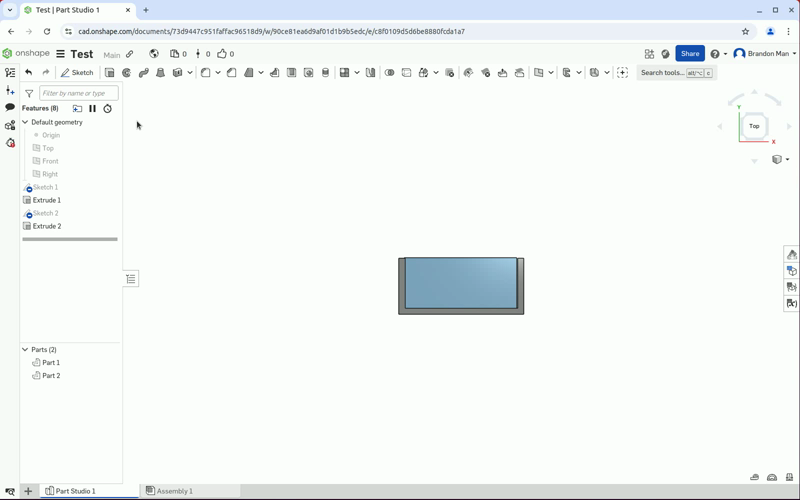
mouse_move(73, 189)
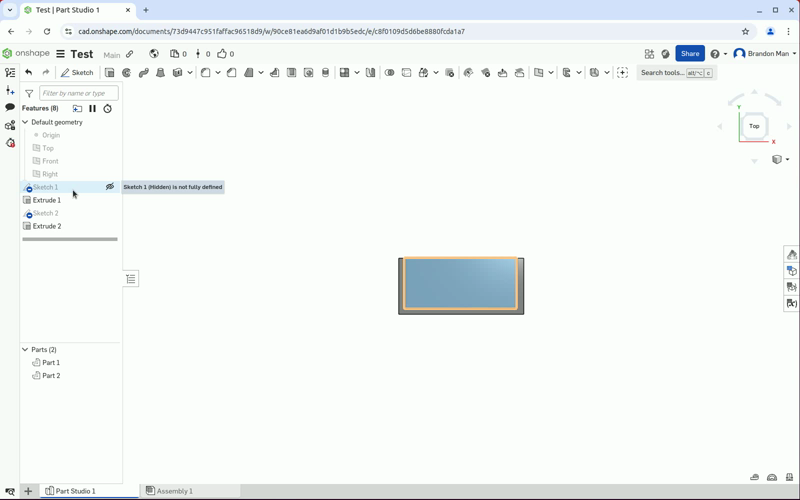
click(73, 189)
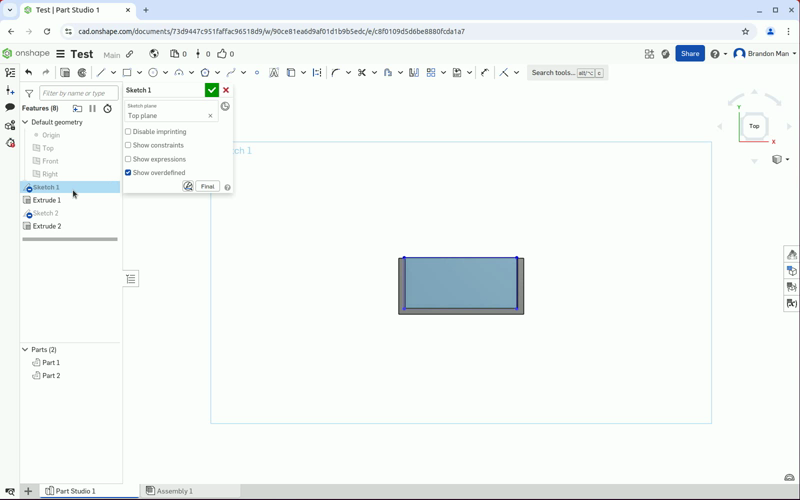
mouse_move(229, 92)
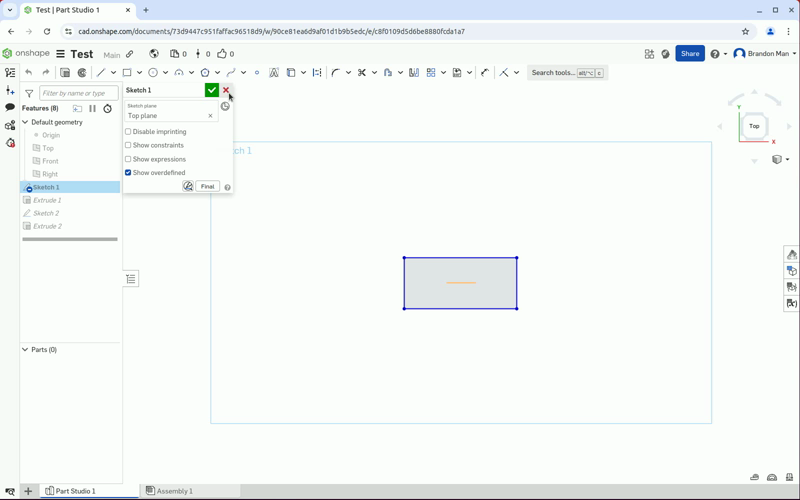
click(229, 92)
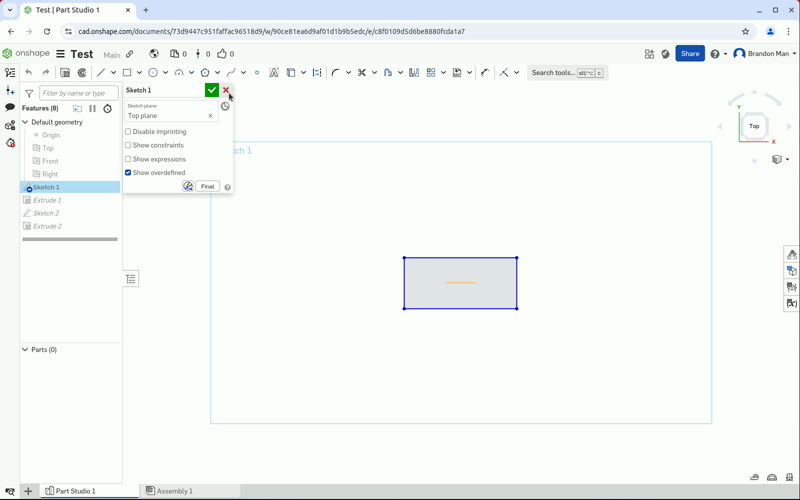
key(shift+s)
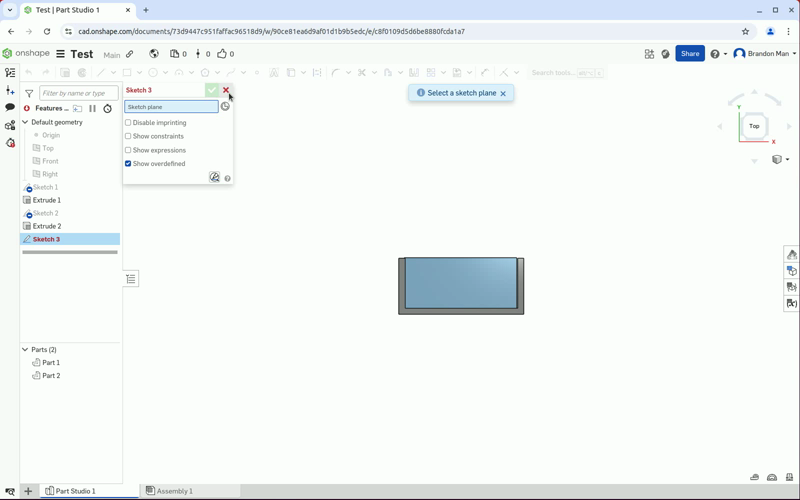
mouse_move(73, 150)
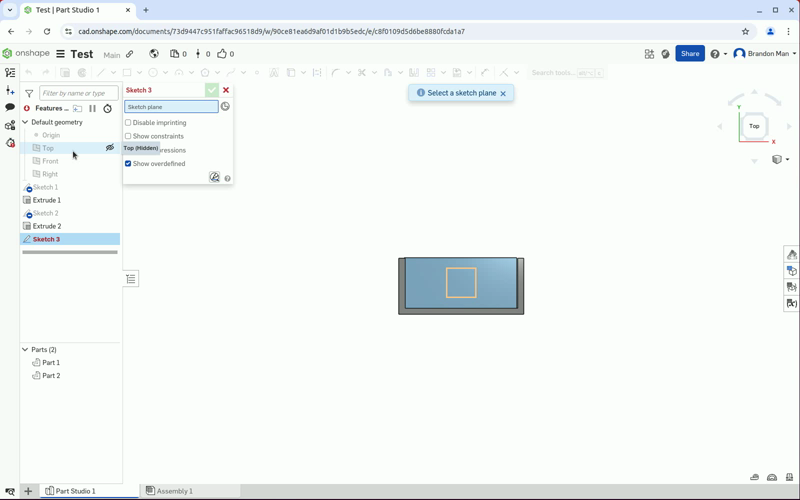
click(73, 150)
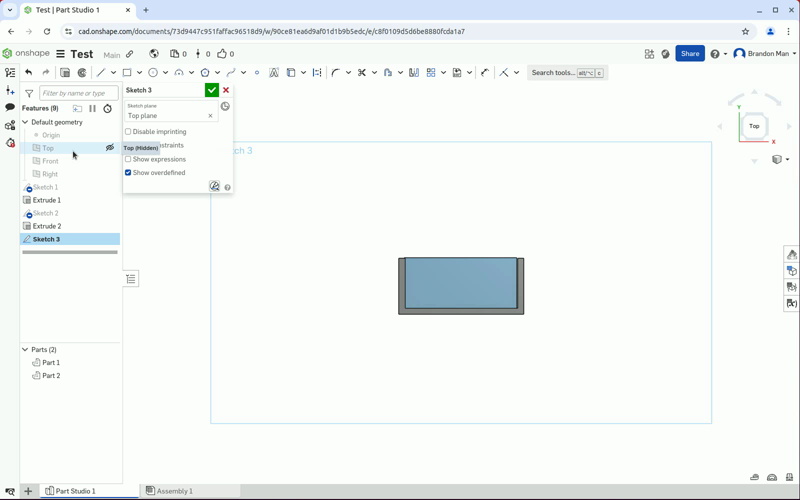
mouse_move(73, 352)
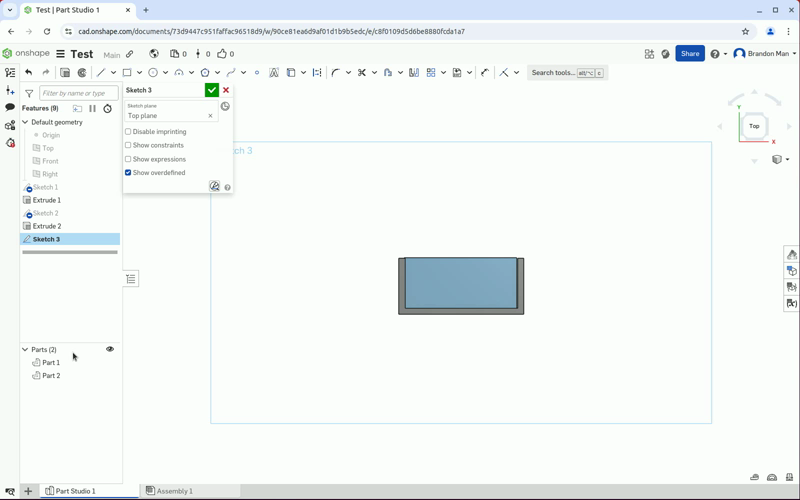
key(y)
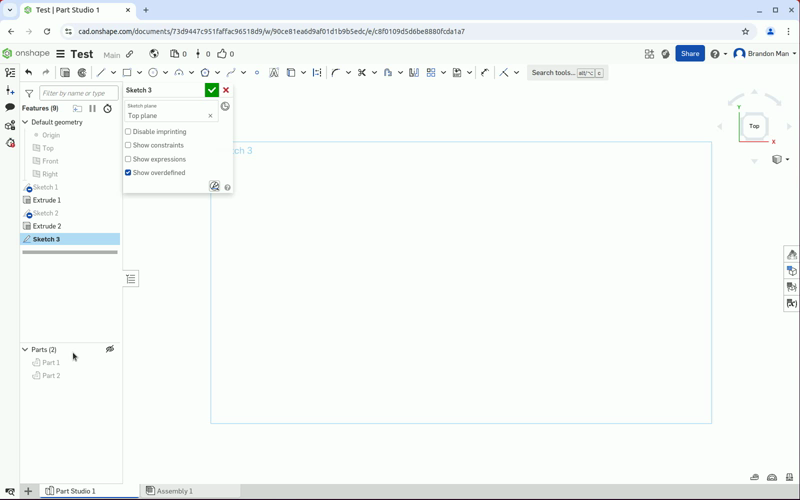
key(l)
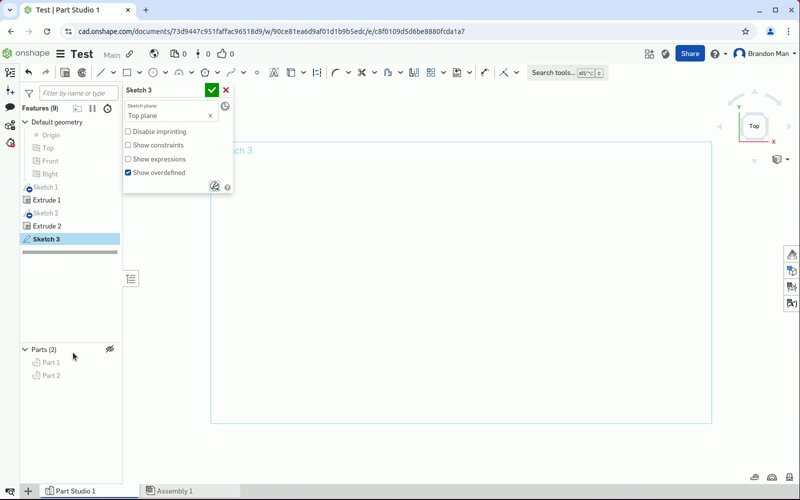
key_down(shift)
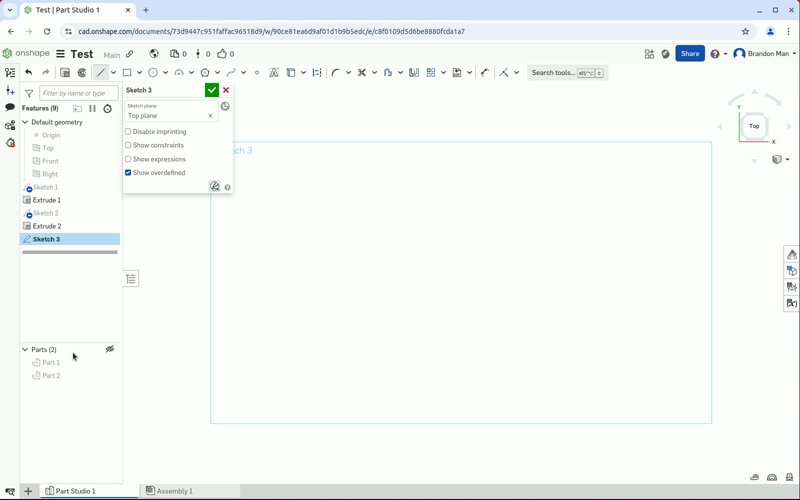
mouse_move(398, 257)
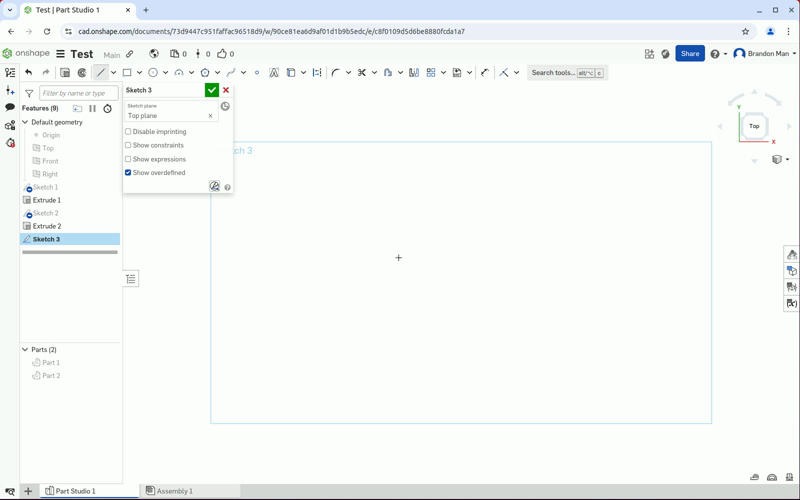
click(398, 257)
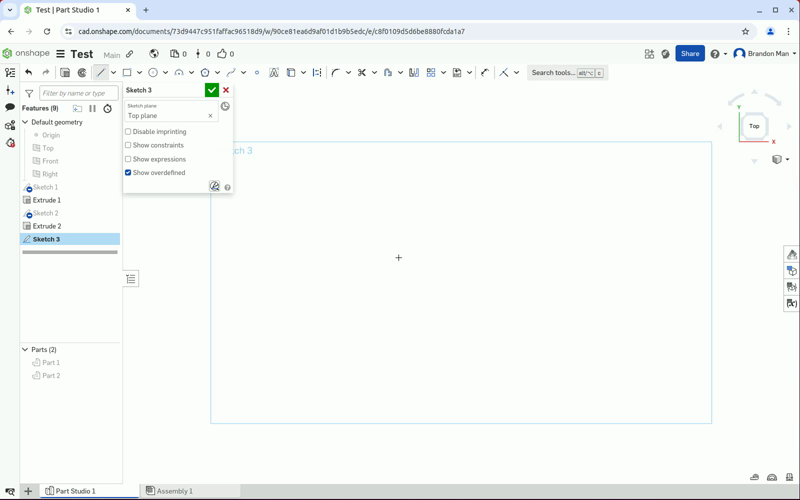
key_up(shift)
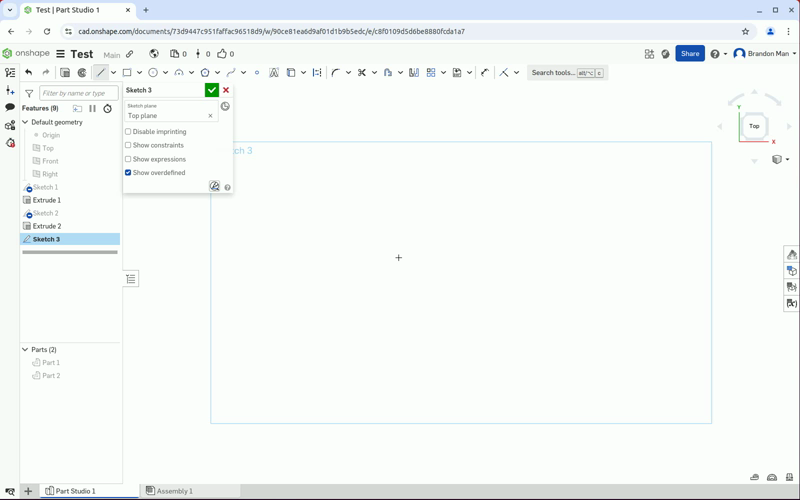
key_down(shift)
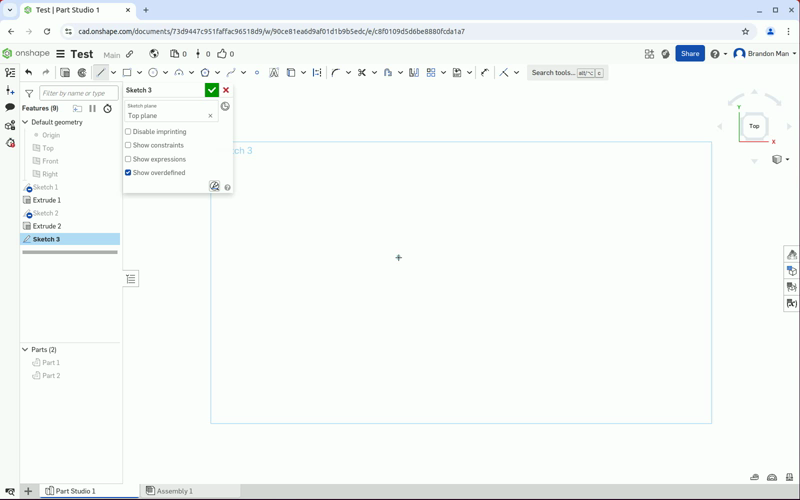
mouse_move(428, 257)
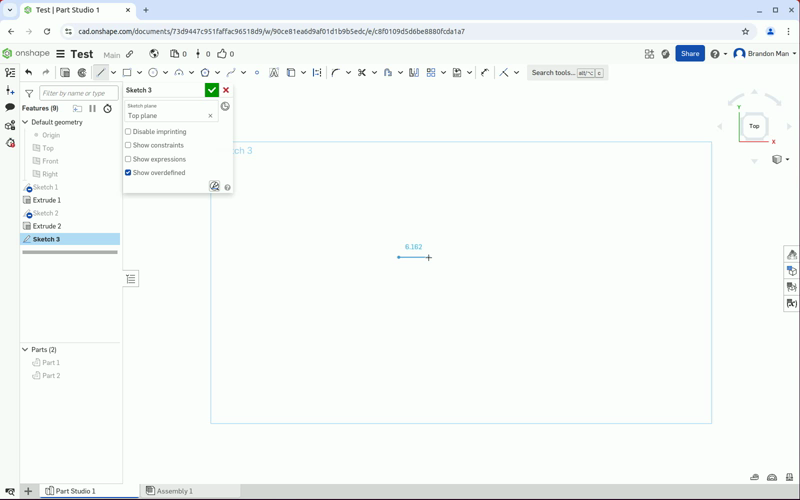
mouse_move(405, 257)
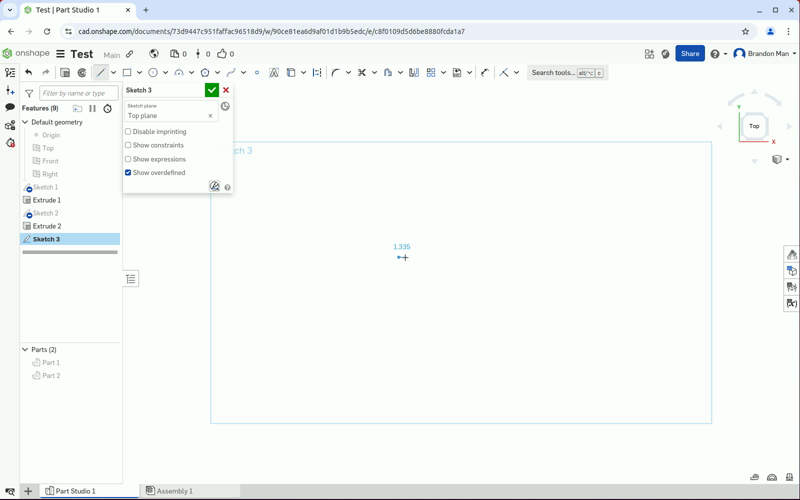
scroll(6)
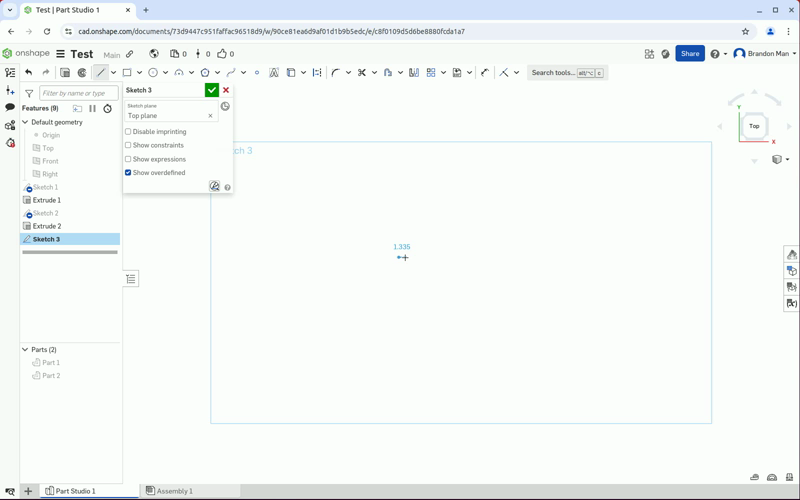
scroll(6)
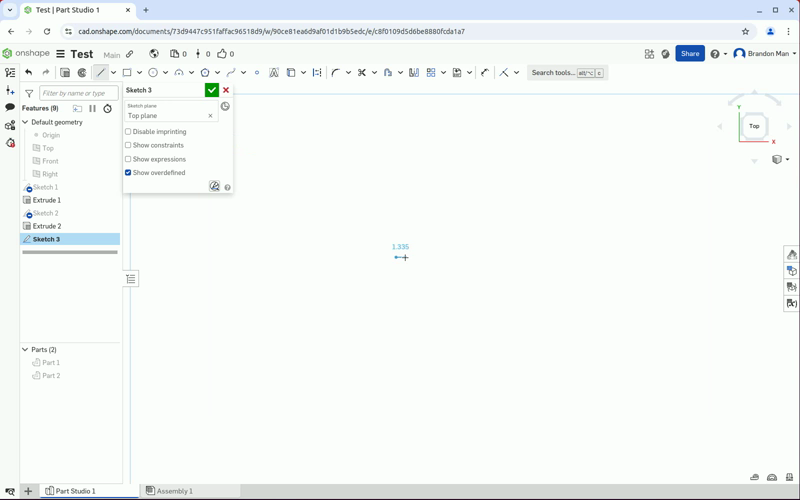
scroll(6)
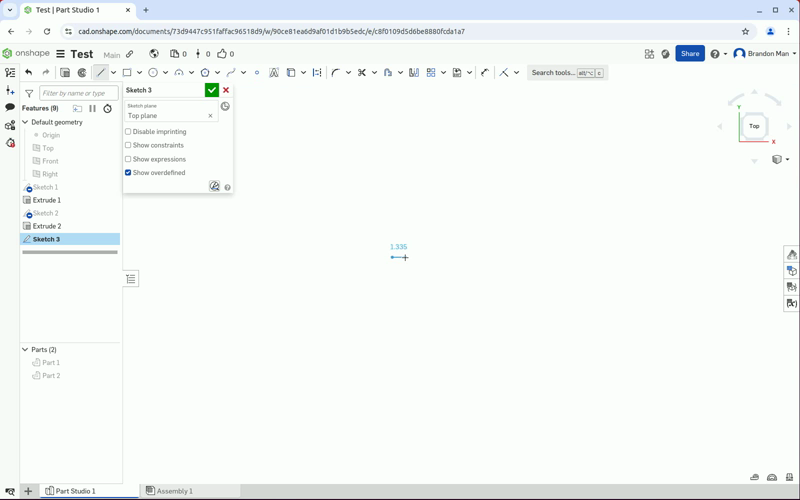
scroll(6)
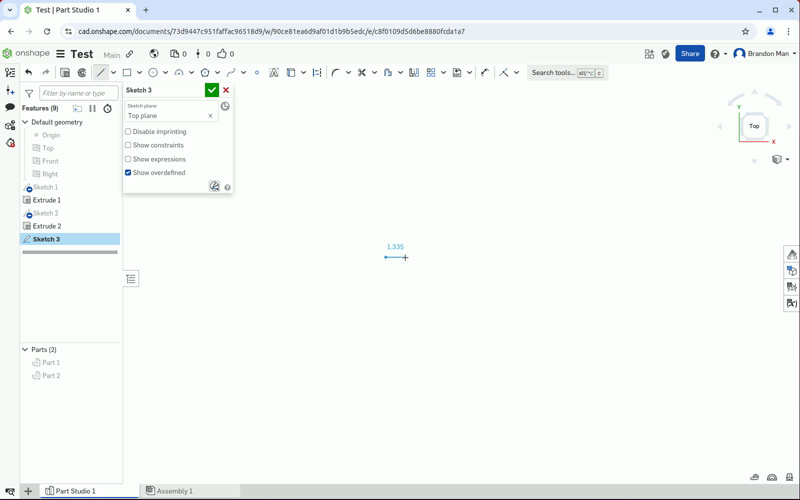
scroll(6)
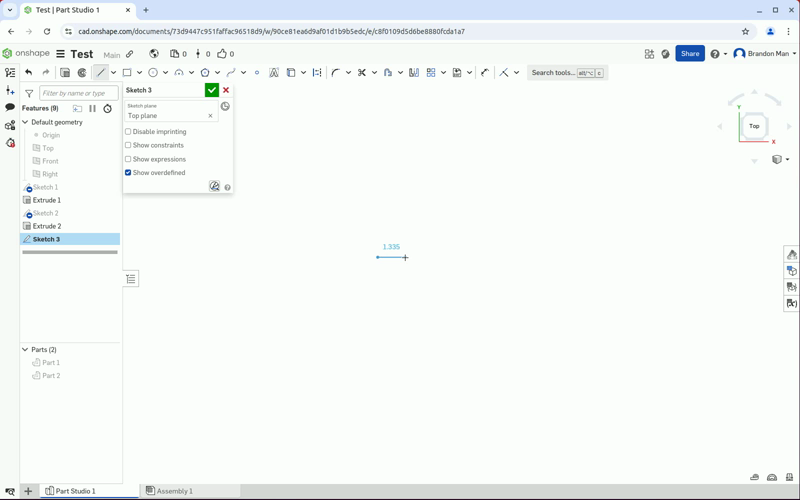
scroll(6)
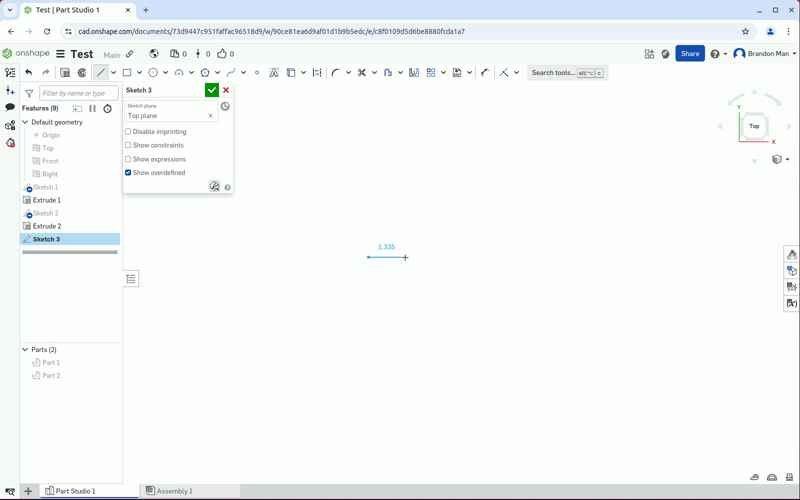
scroll(6)
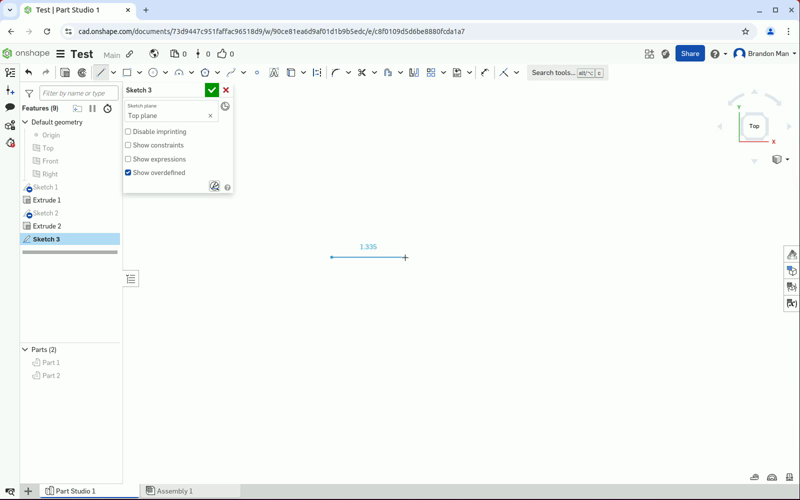
click(405, 257)
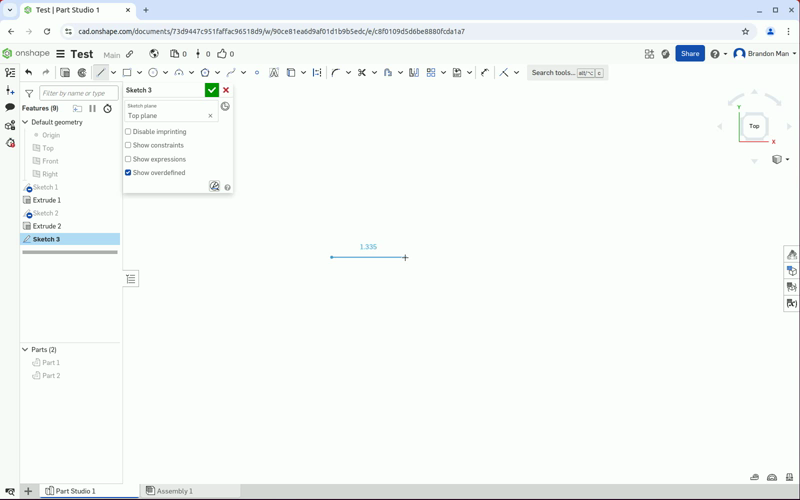
scroll(-6)
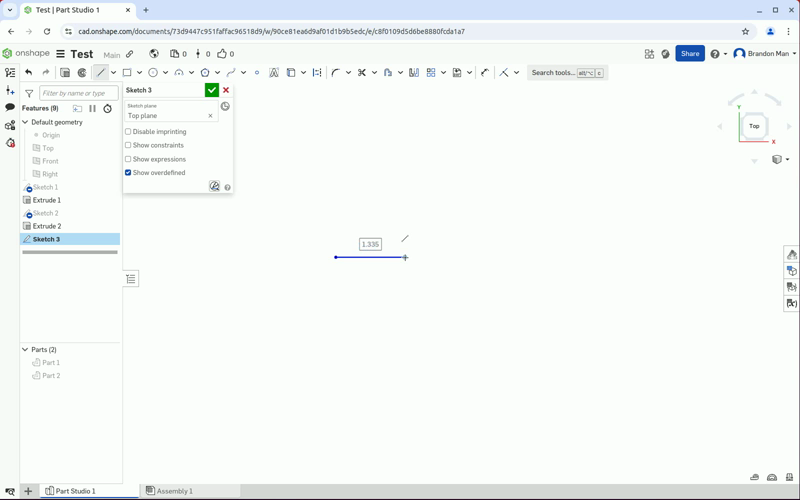
scroll(-6)
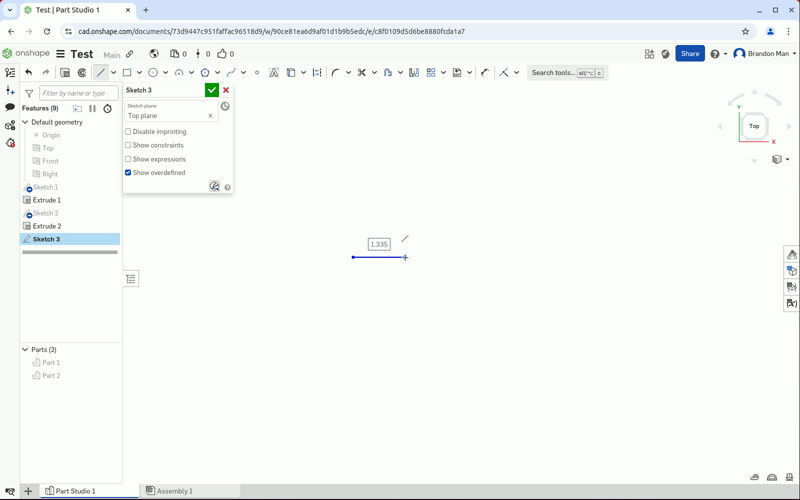
scroll(-6)
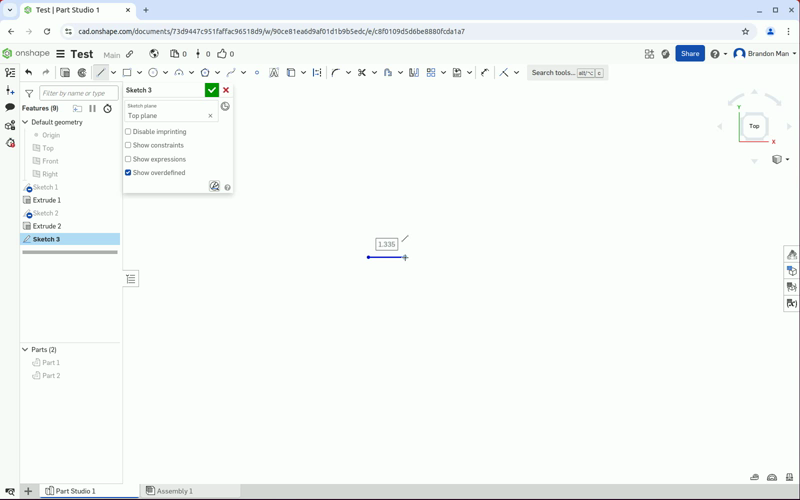
scroll(-6)
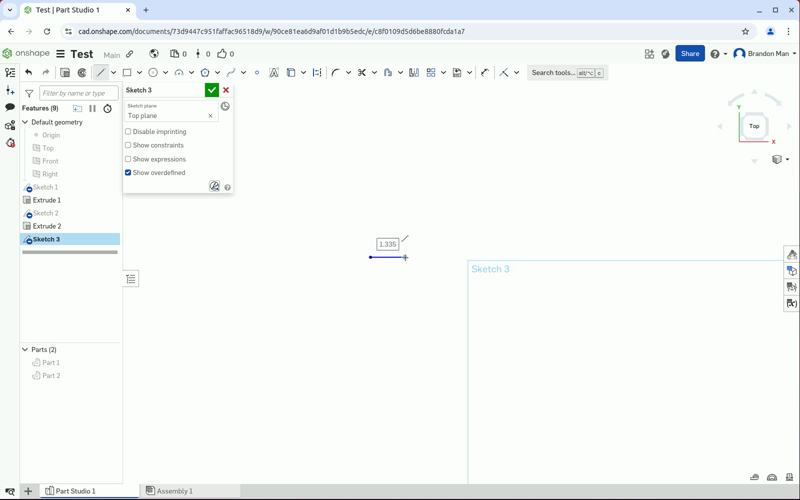
scroll(-6)
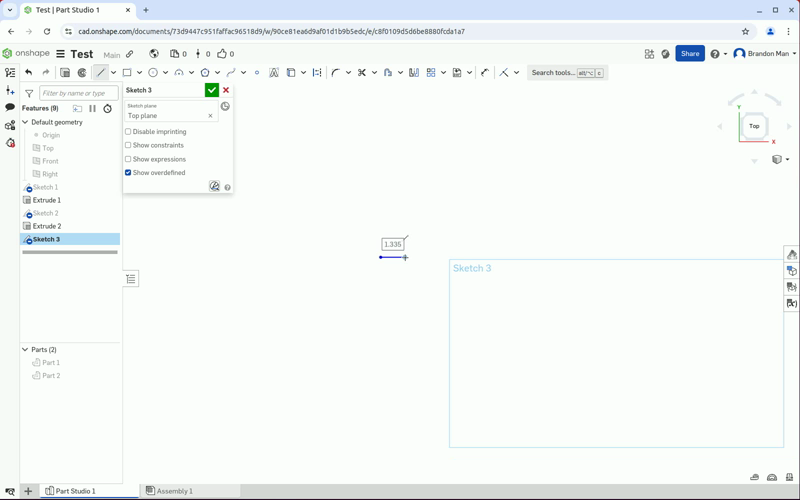
scroll(-6)
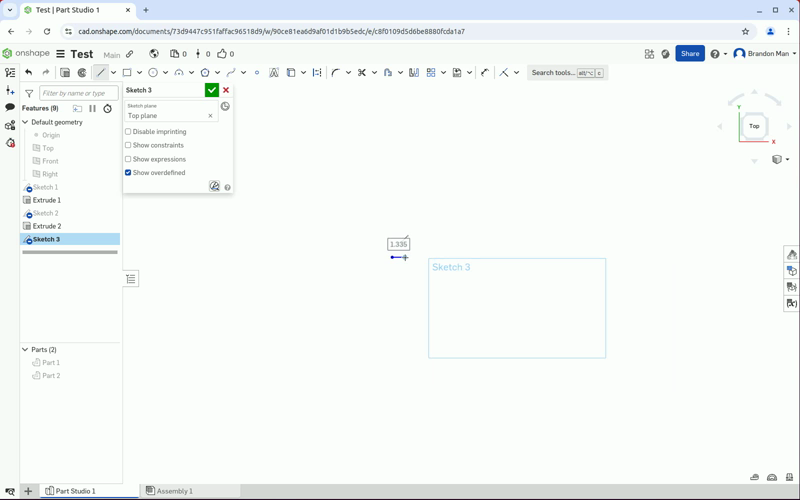
scroll(-6)
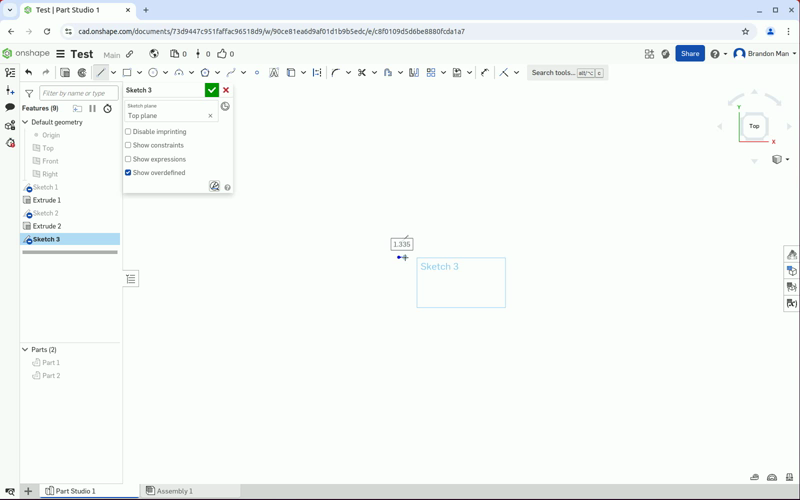
key_up(shift)
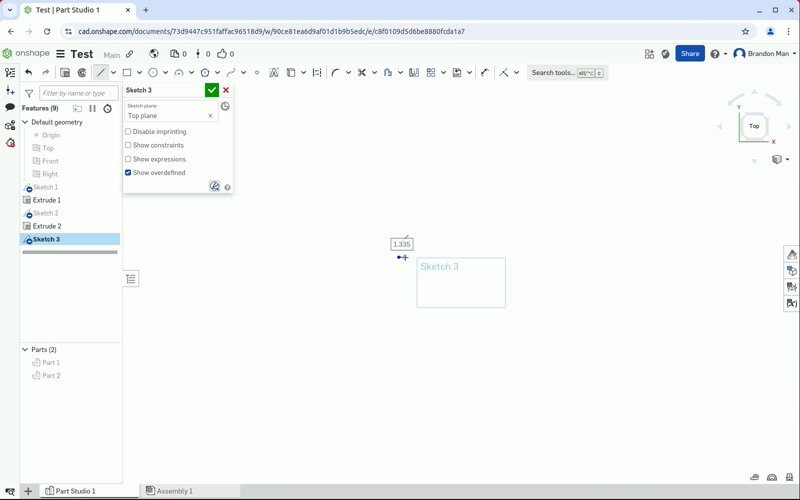
key_down(shift)
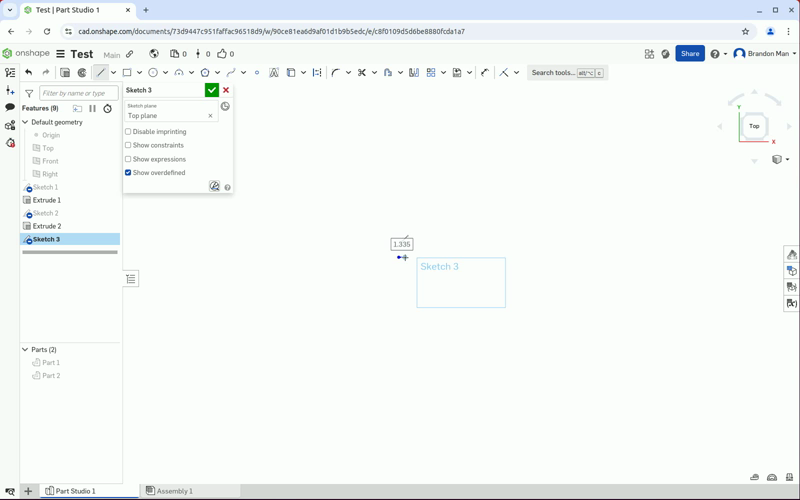
mouse_move(517, 257)
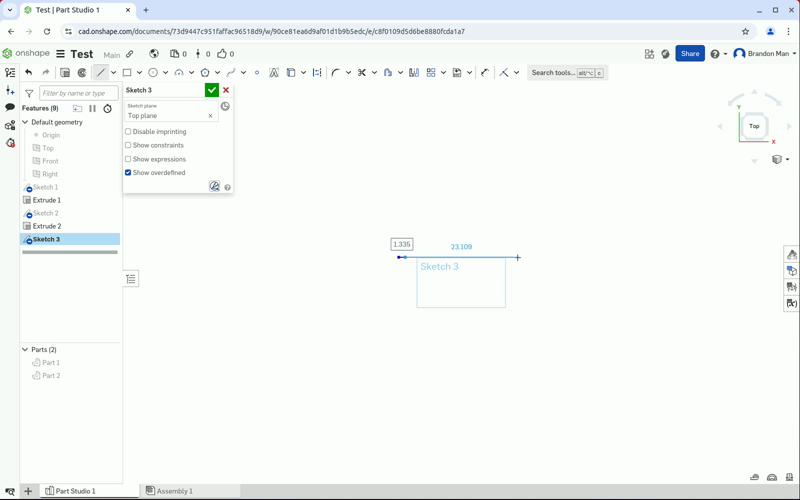
click(517, 257)
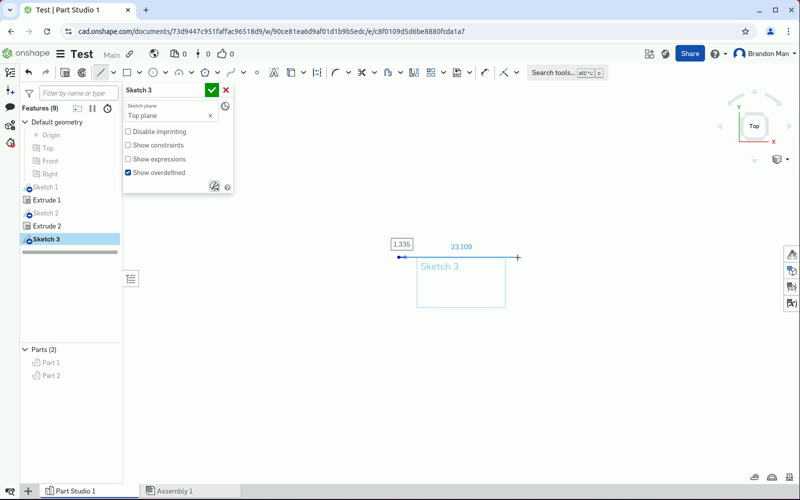
key_up(shift)
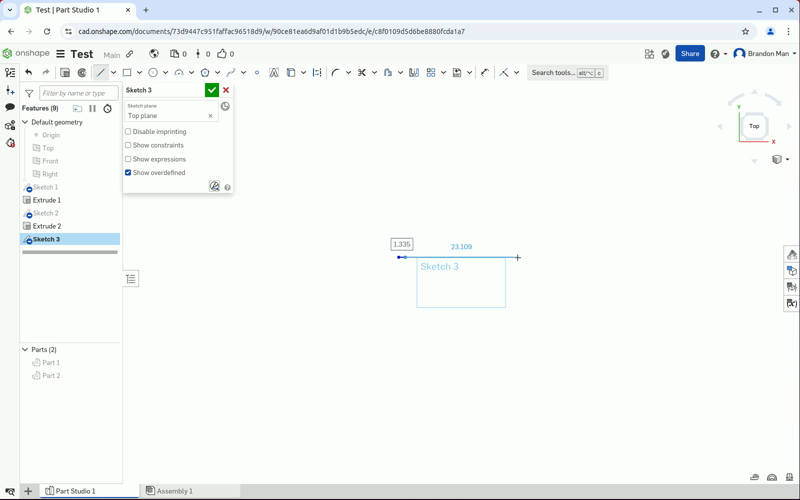
key_down(shift)
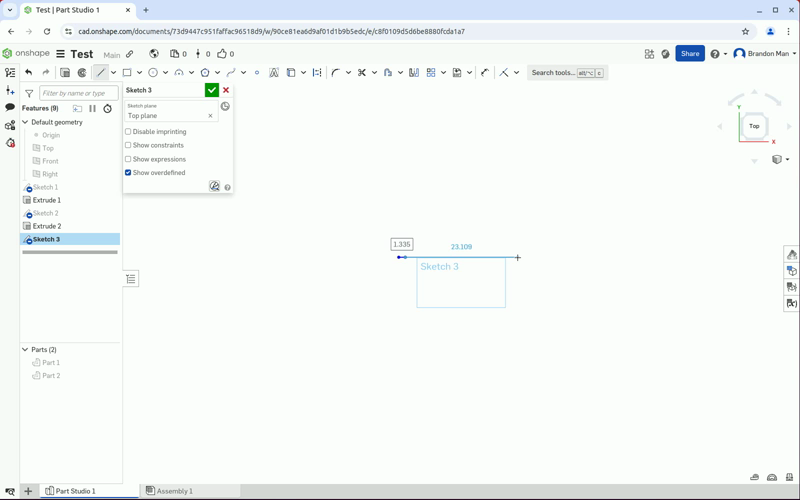
mouse_move(547, 257)
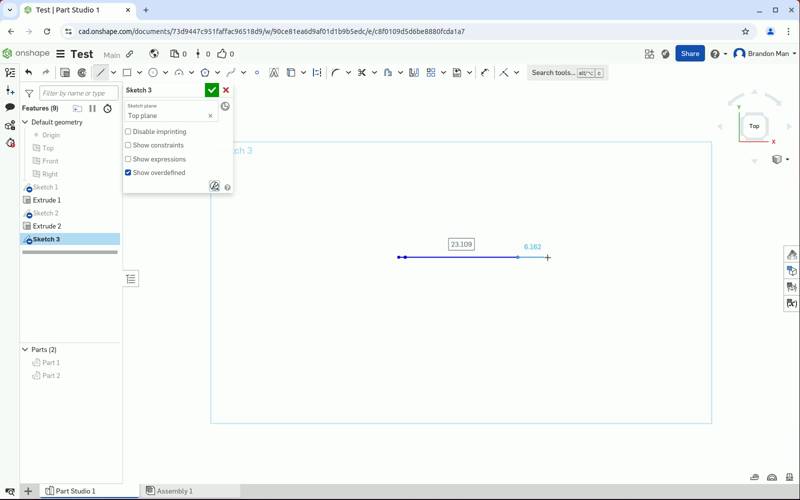
mouse_move(523, 257)
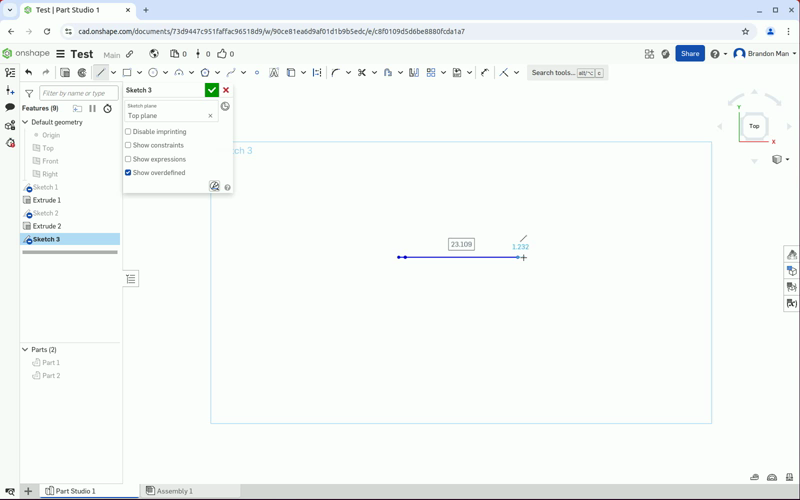
scroll(6)
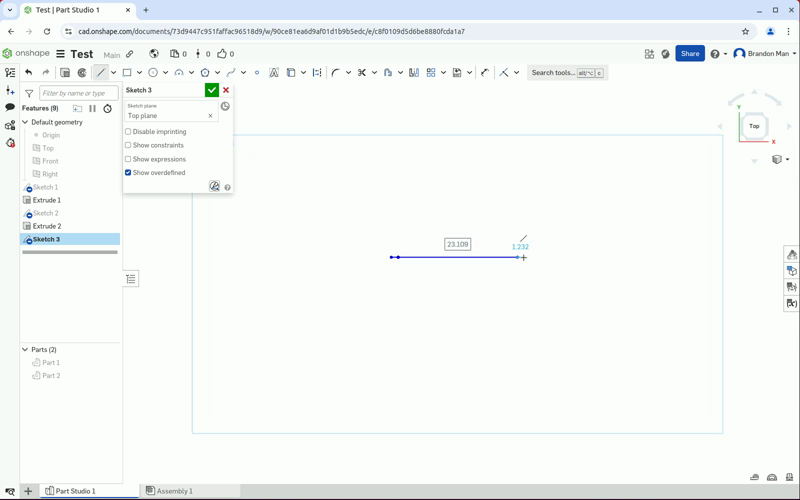
scroll(6)
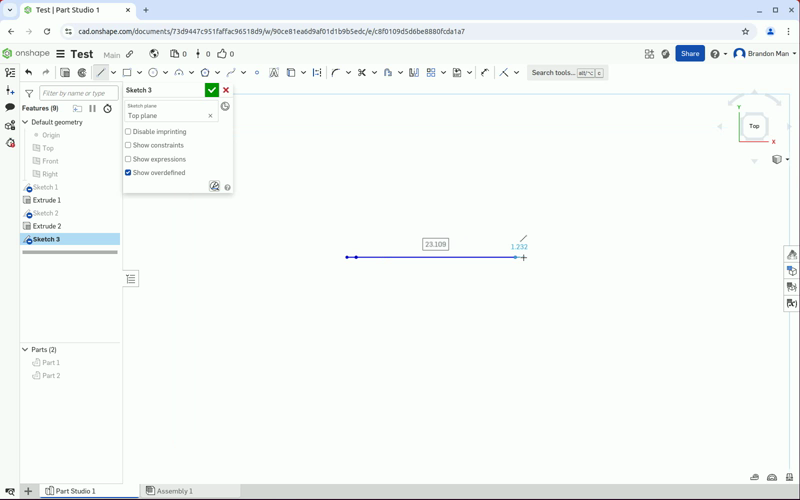
scroll(6)
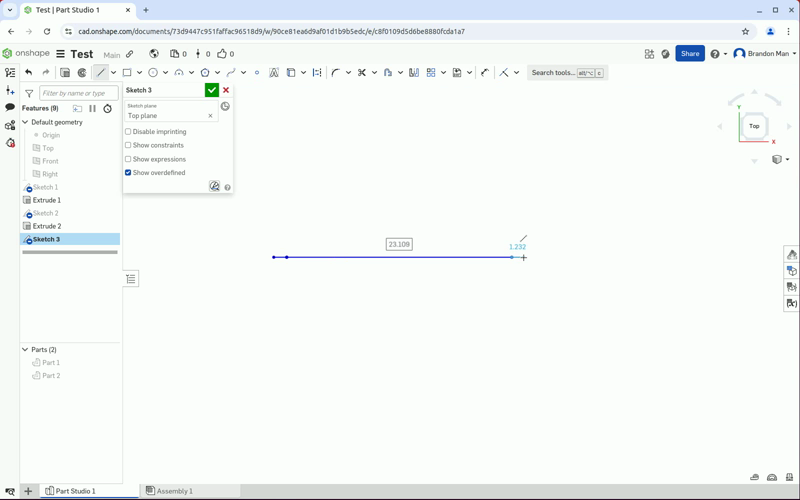
scroll(6)
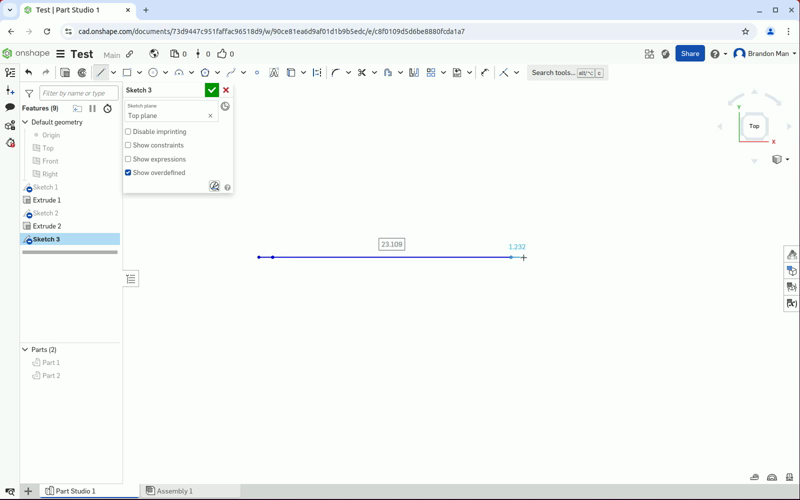
scroll(6)
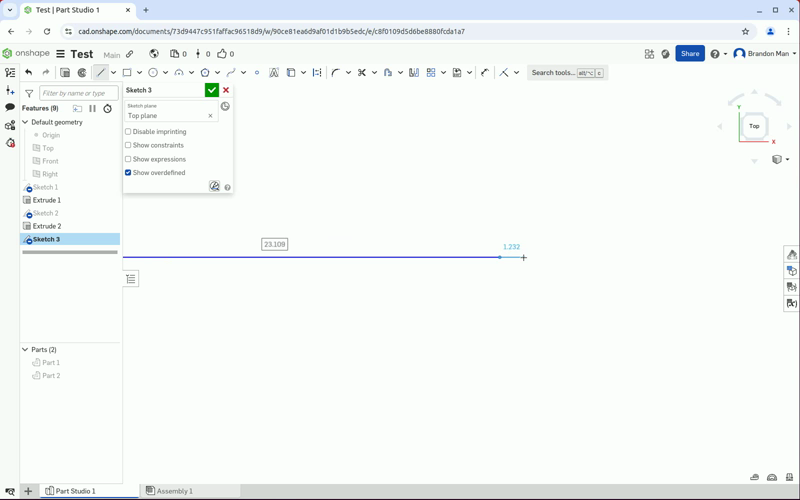
scroll(6)
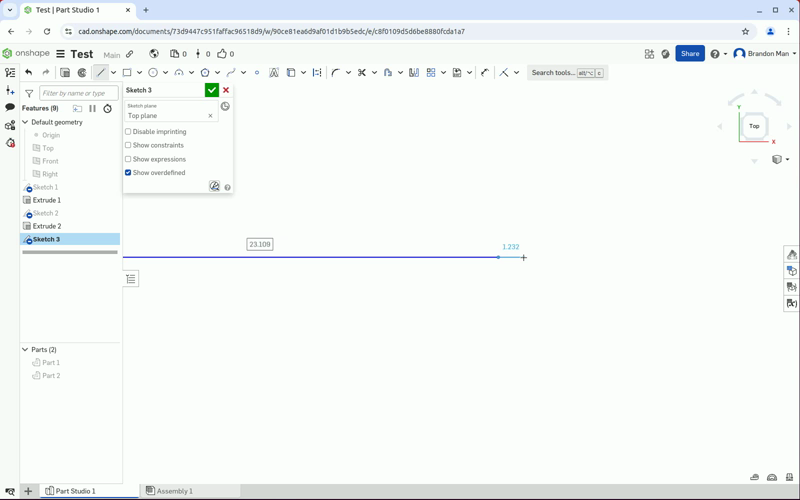
scroll(6)
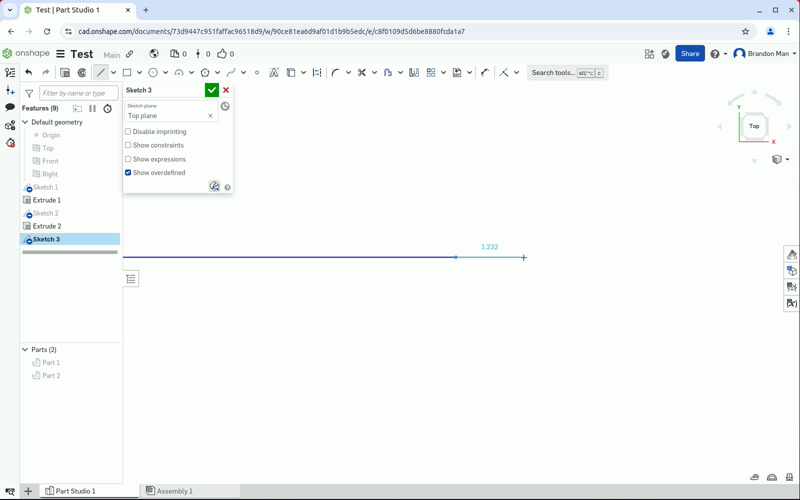
click(523, 257)
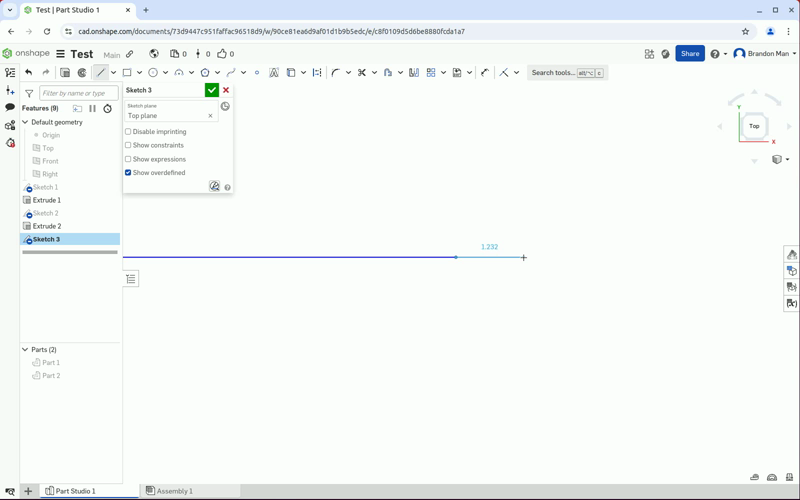
scroll(-6)
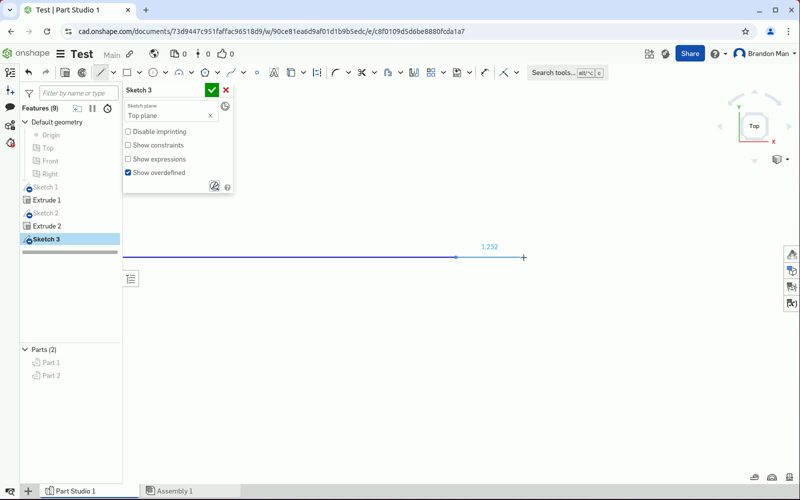
scroll(-6)
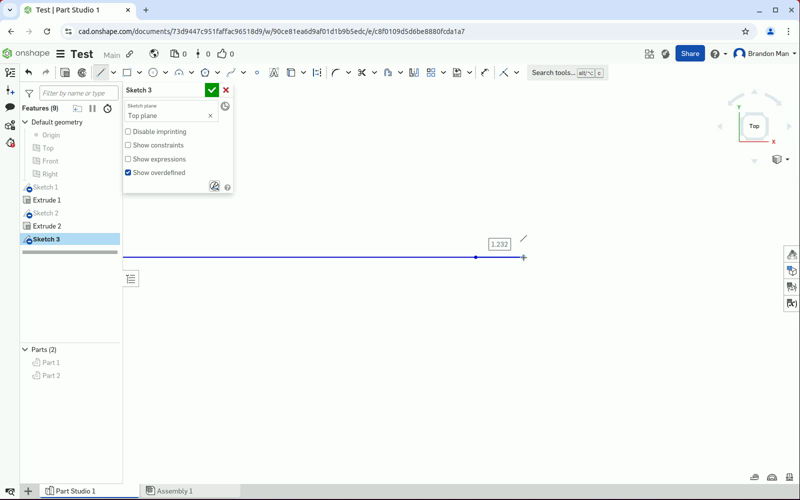
scroll(-6)
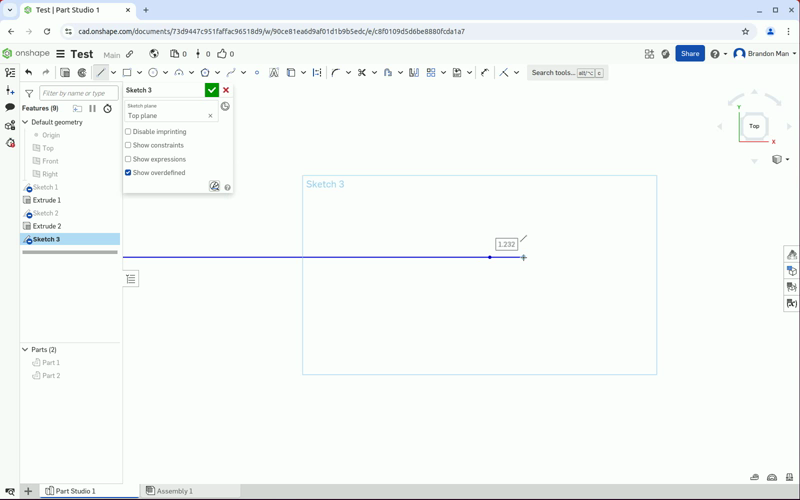
scroll(-6)
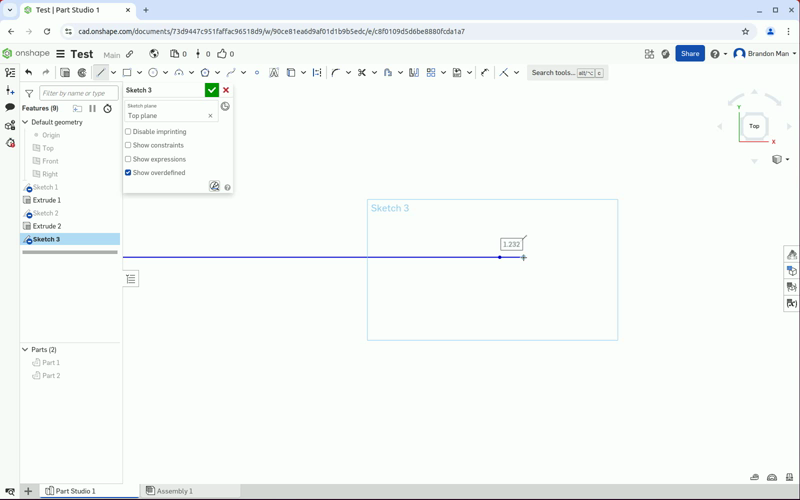
scroll(-6)
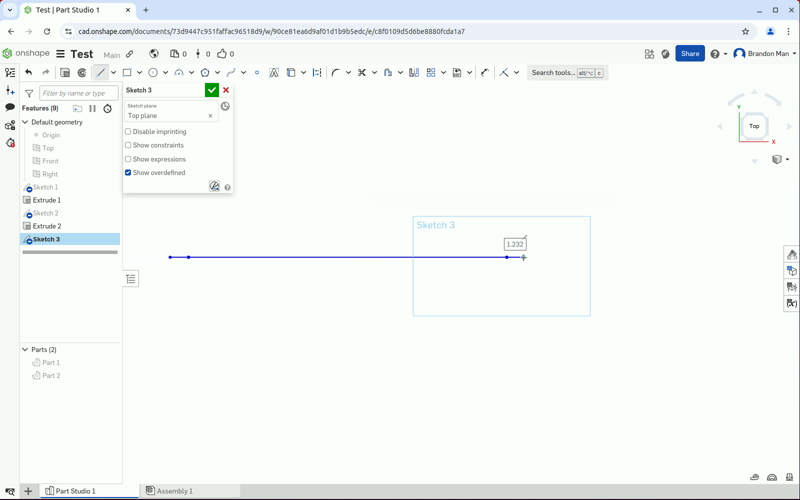
scroll(-6)
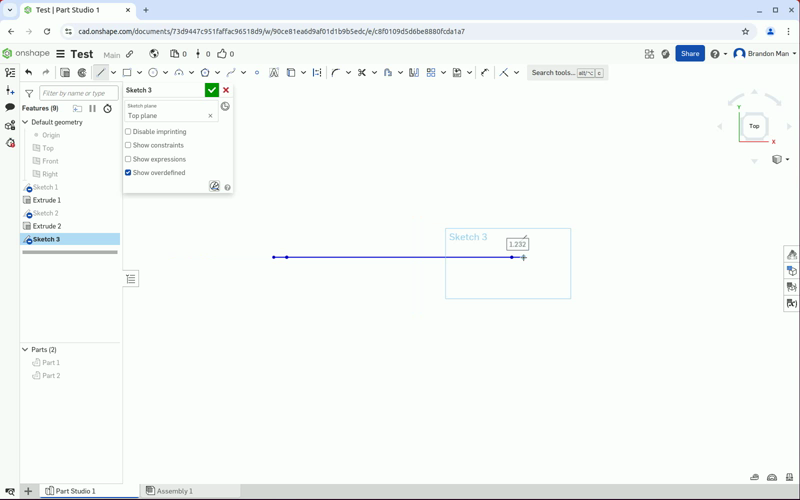
scroll(-6)
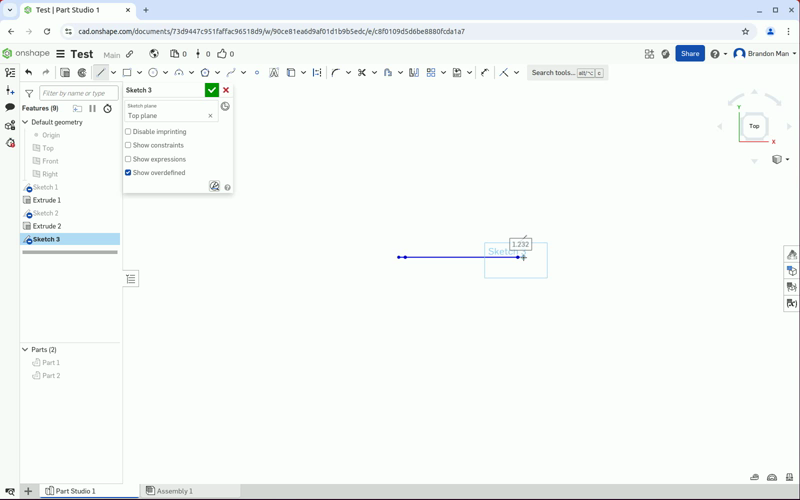
key_up(shift)
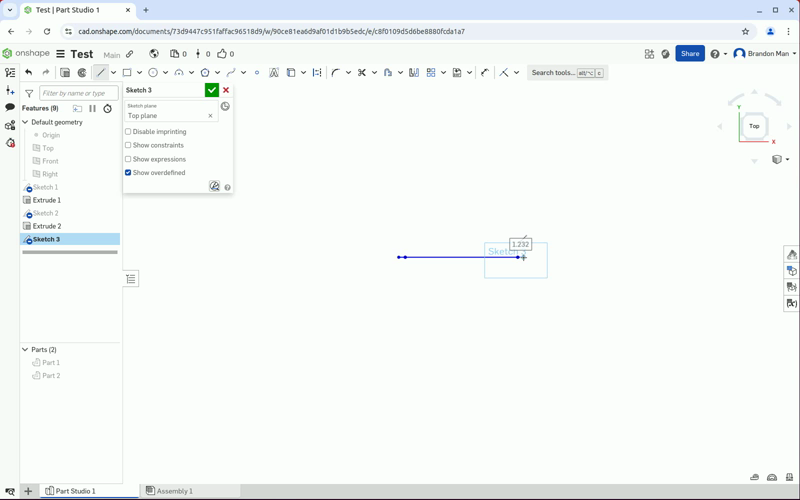
key_down(shift)
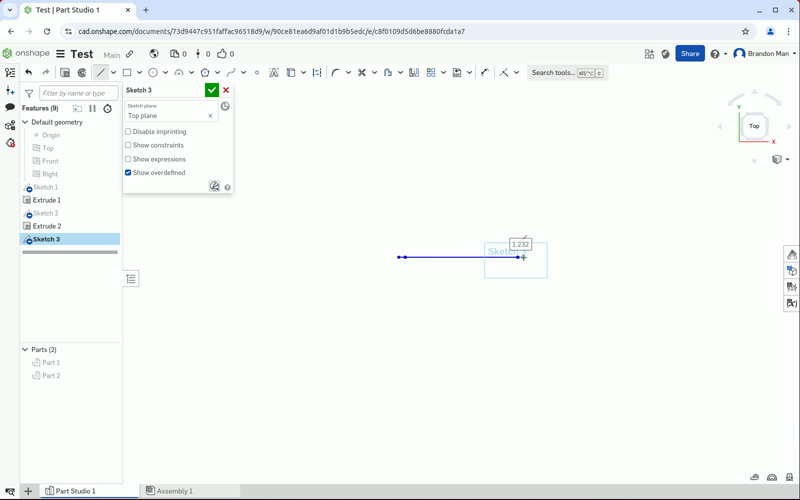
mouse_move(553, 257)
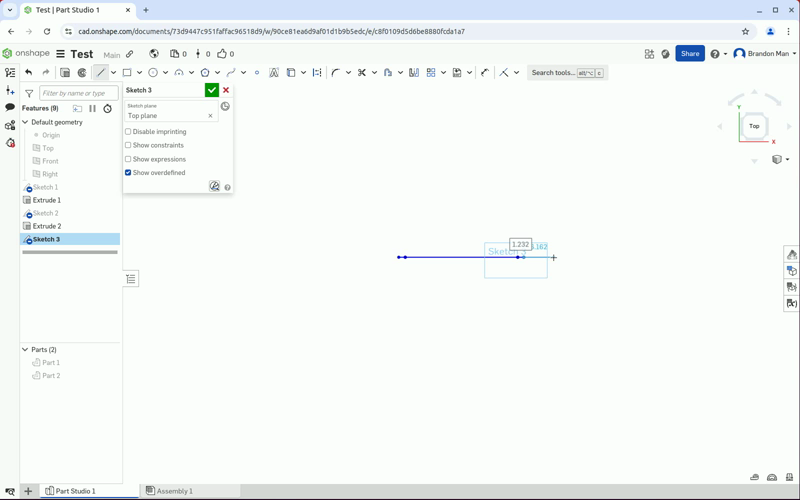
mouse_move(523, 250)
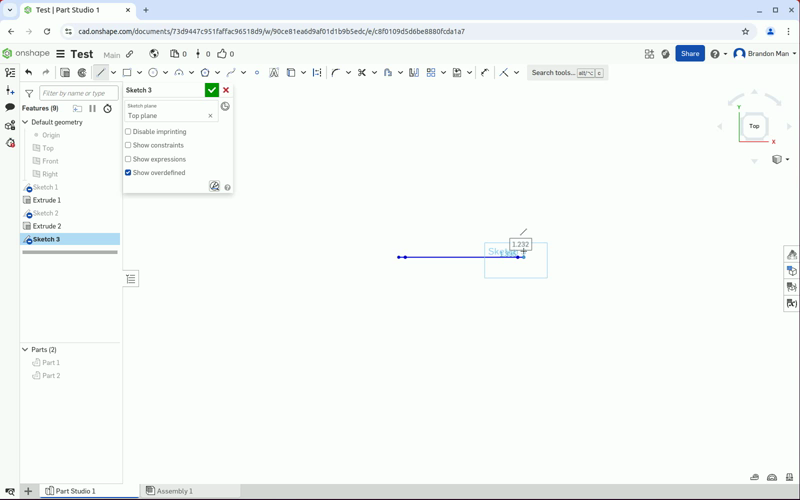
scroll(6)
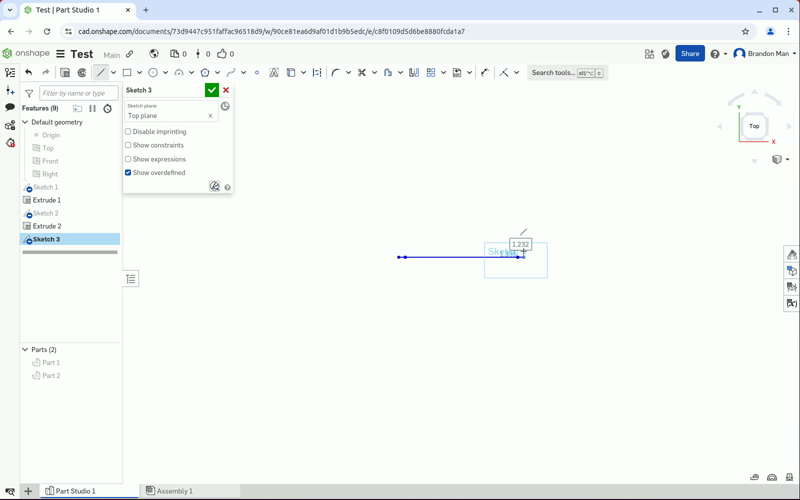
scroll(6)
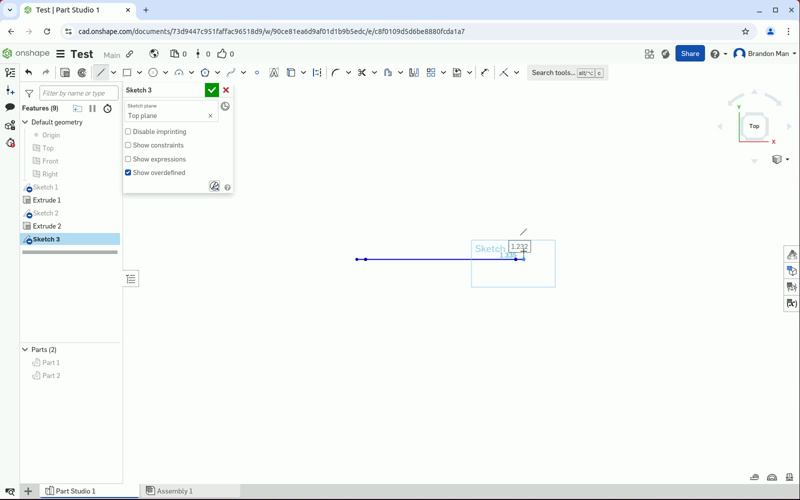
scroll(6)
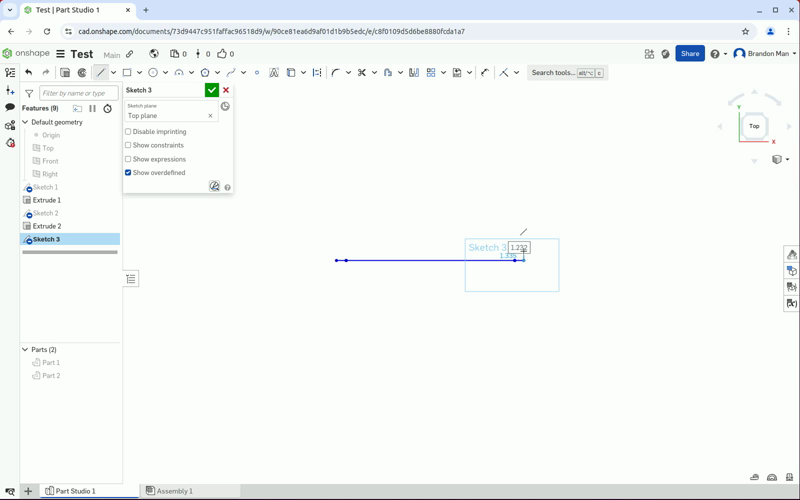
scroll(6)
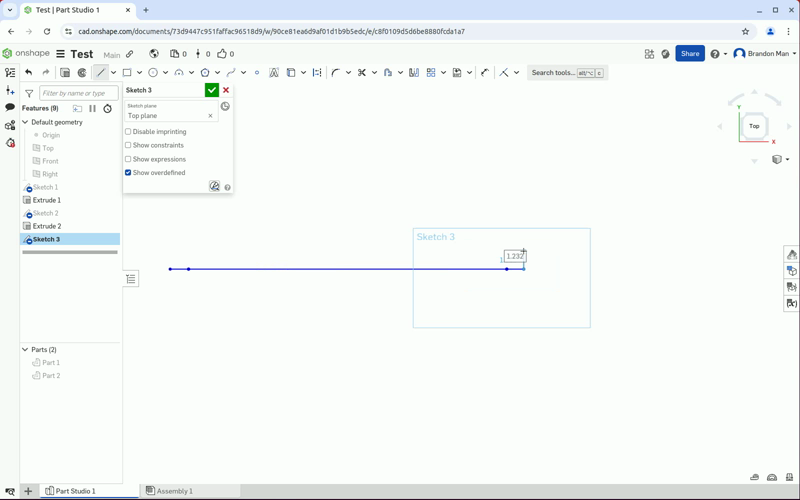
scroll(6)
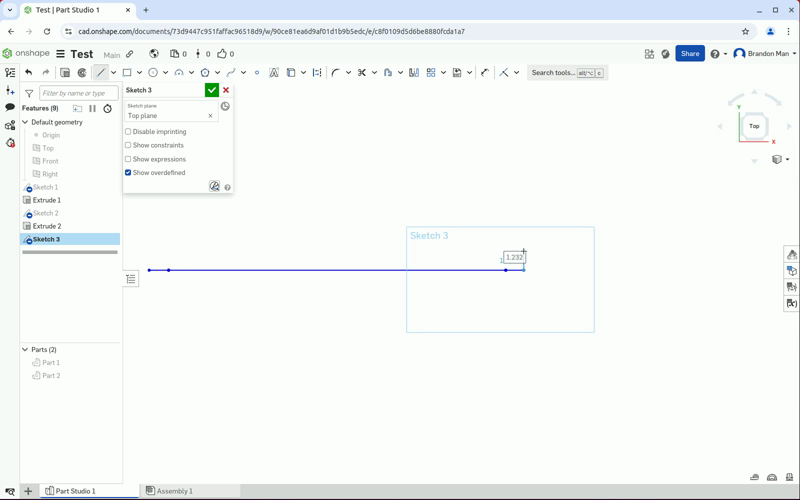
scroll(6)
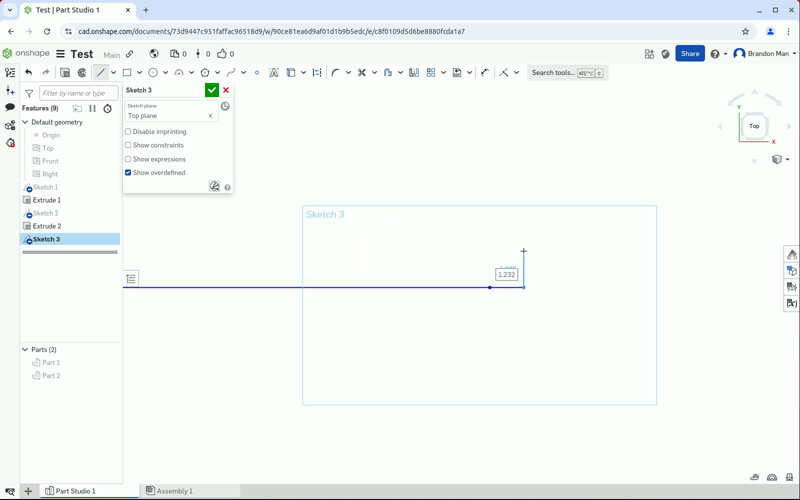
scroll(6)
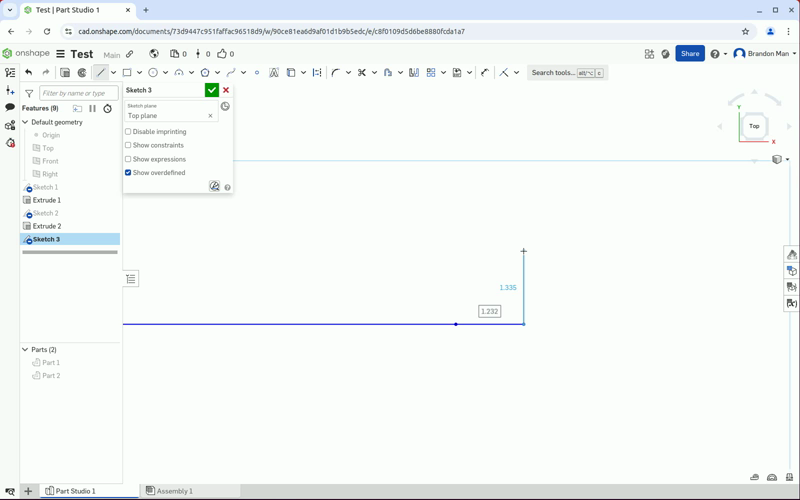
click(523, 250)
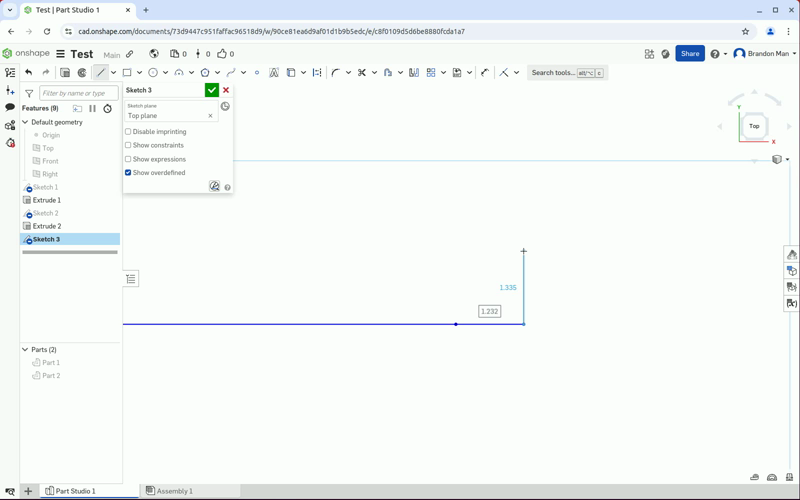
scroll(-6)
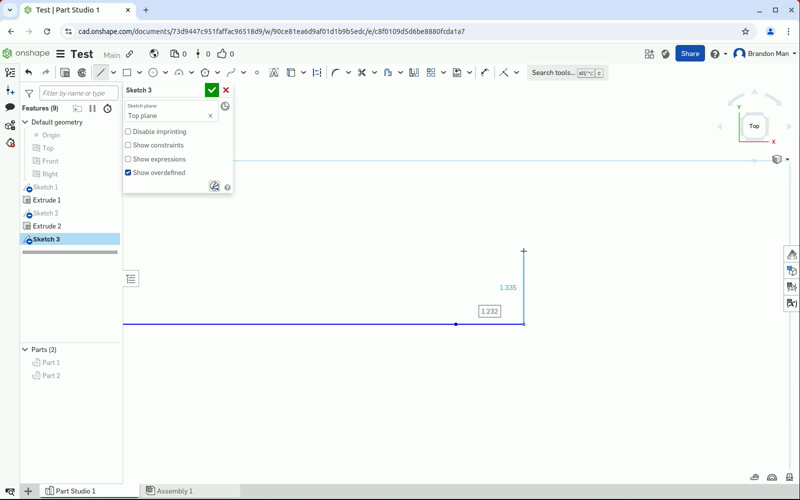
scroll(-6)
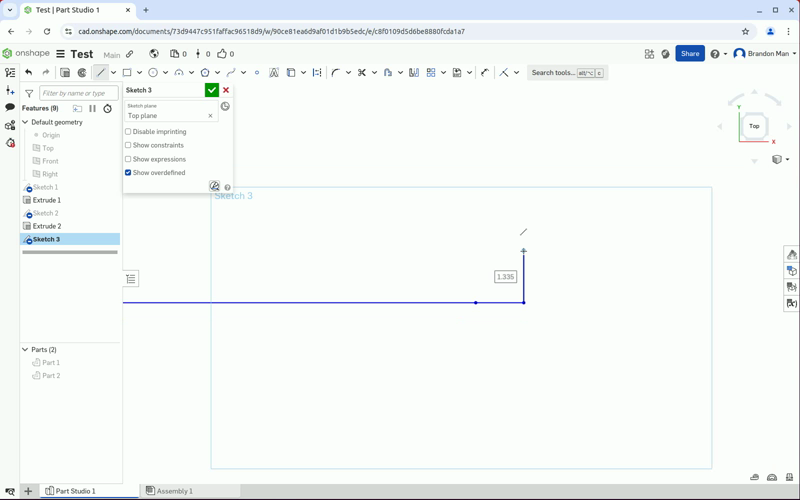
scroll(-6)
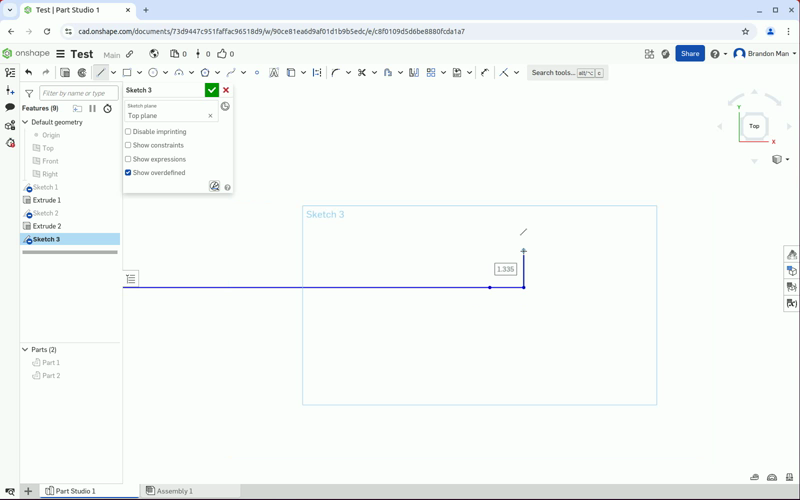
scroll(-6)
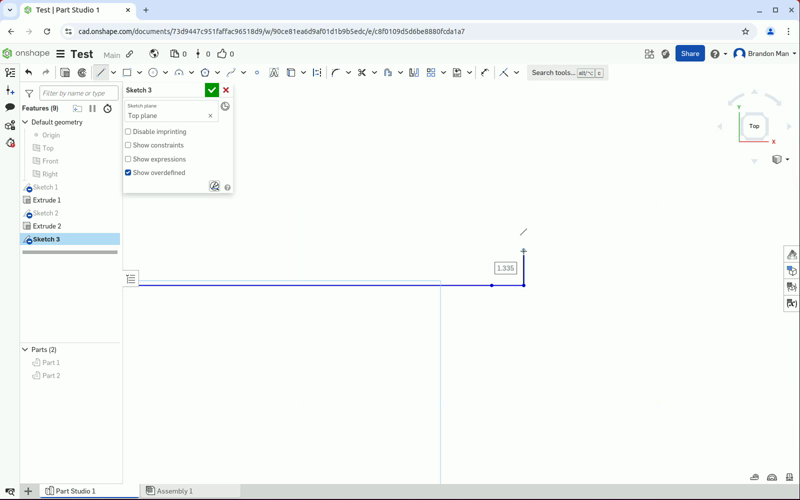
scroll(-6)
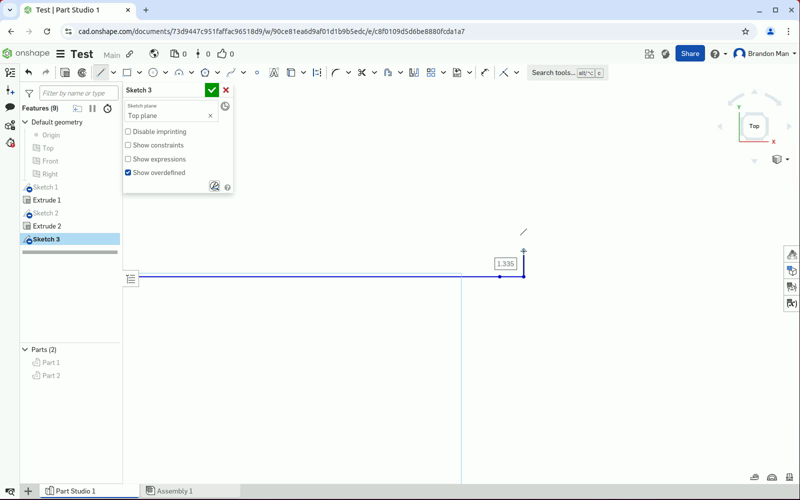
scroll(-6)
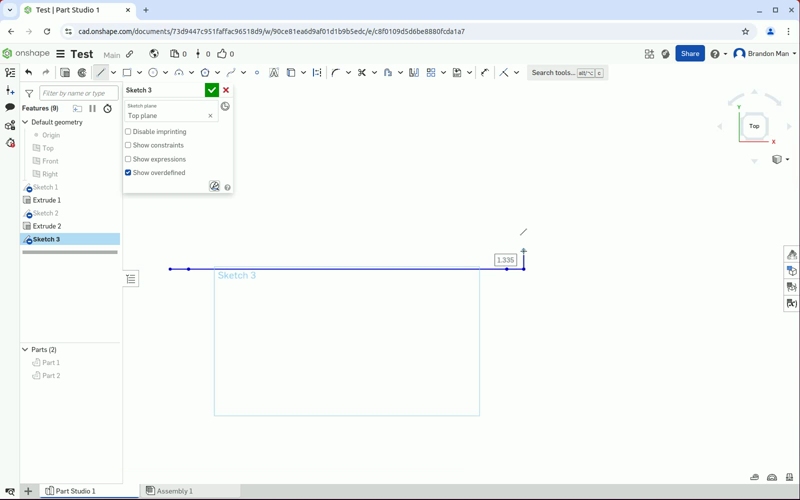
scroll(-6)
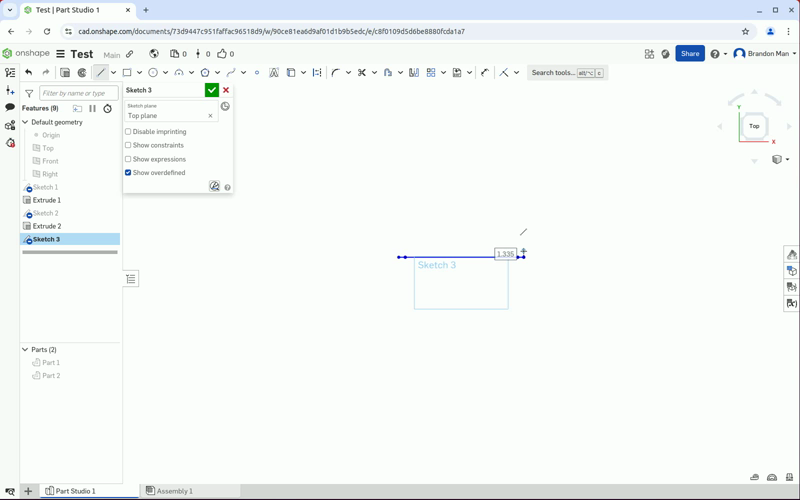
key_up(shift)
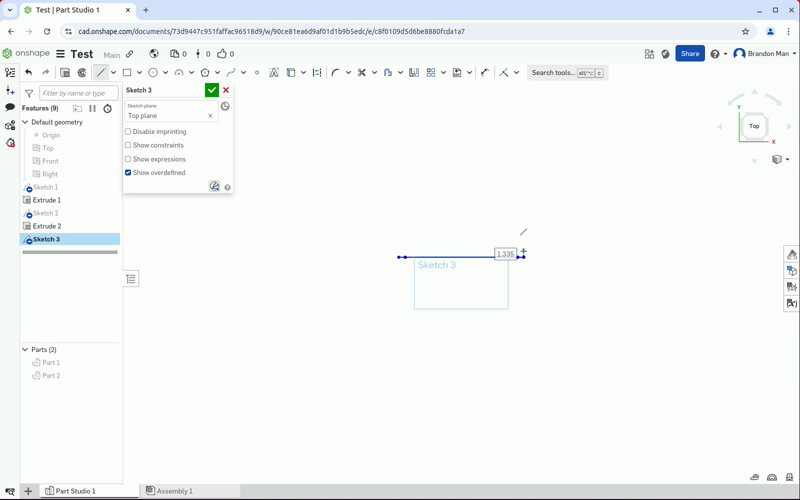
key_down(shift)
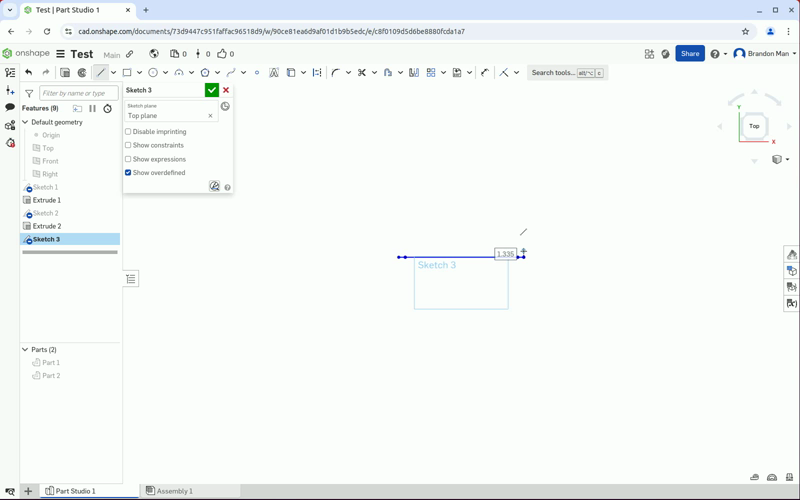
mouse_move(398, 250)
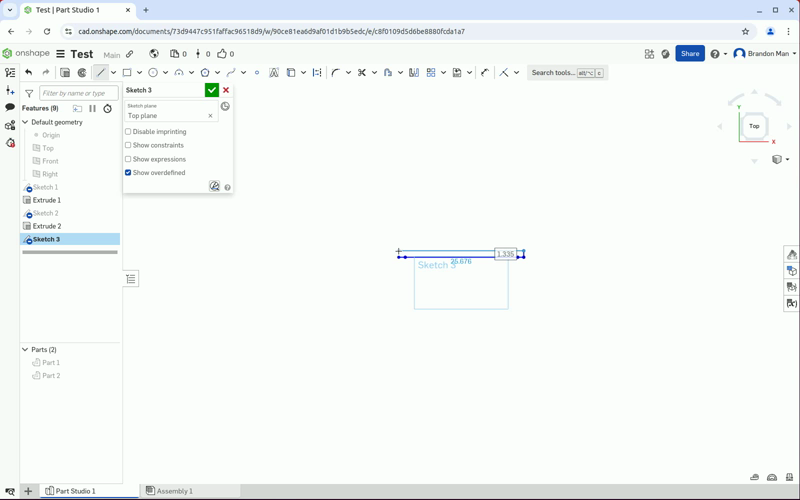
click(398, 250)
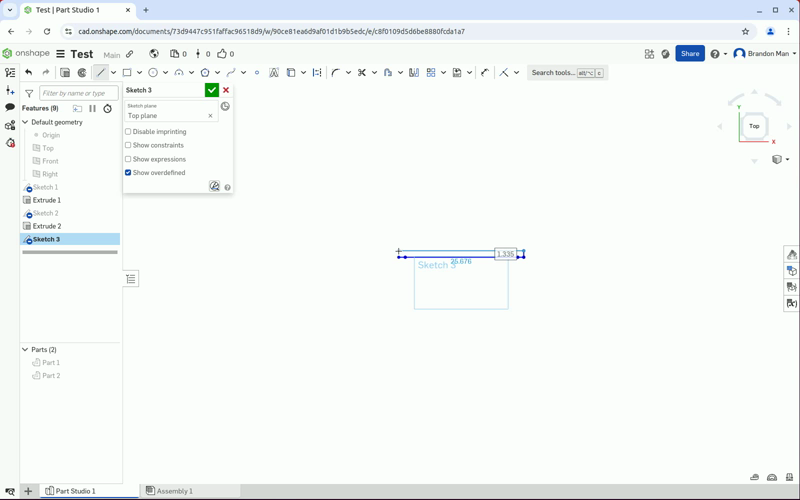
key_up(shift)
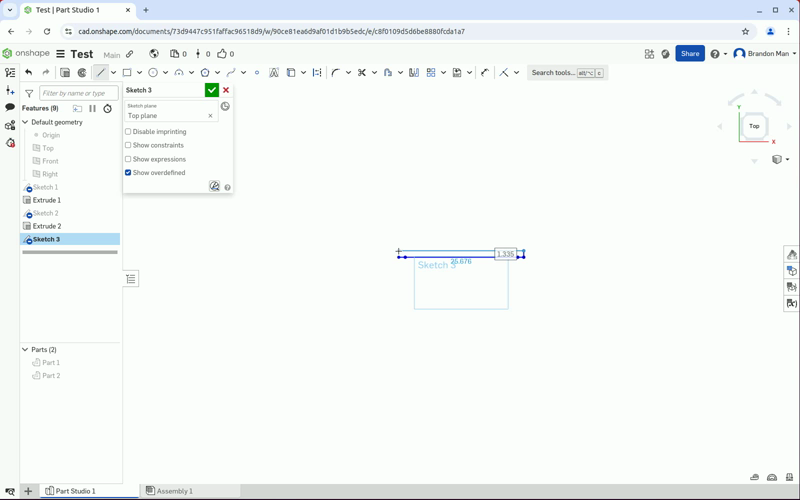
mouse_move(428, 250)
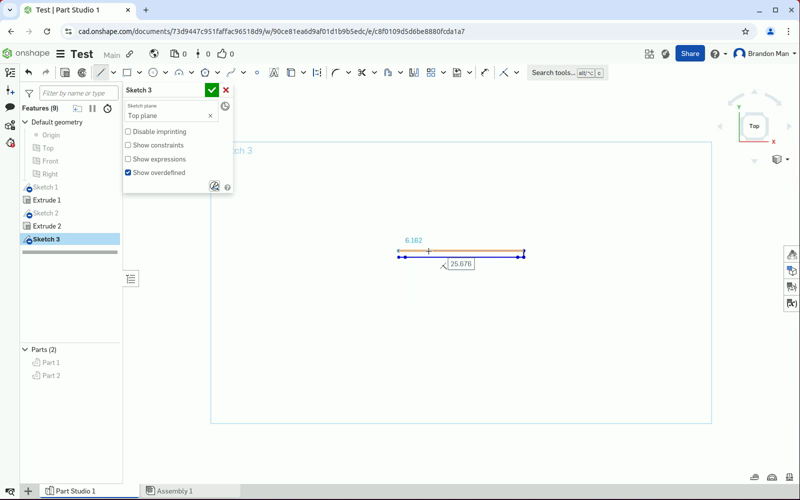
key_down(shift)
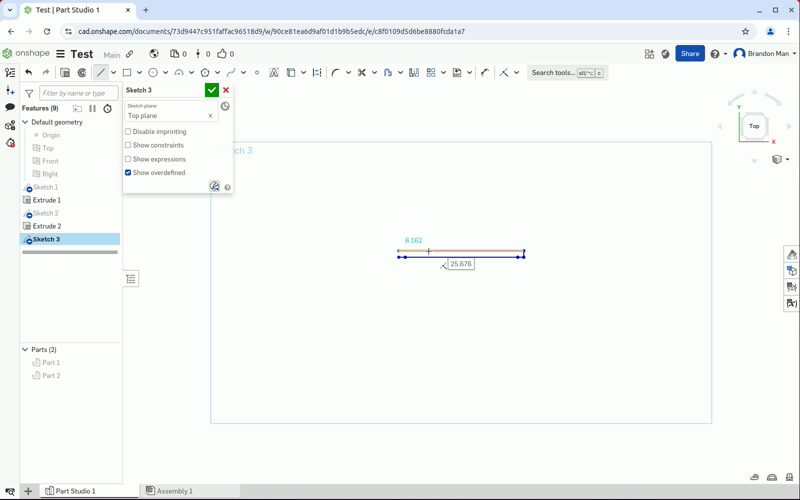
mouse_move(398, 257)
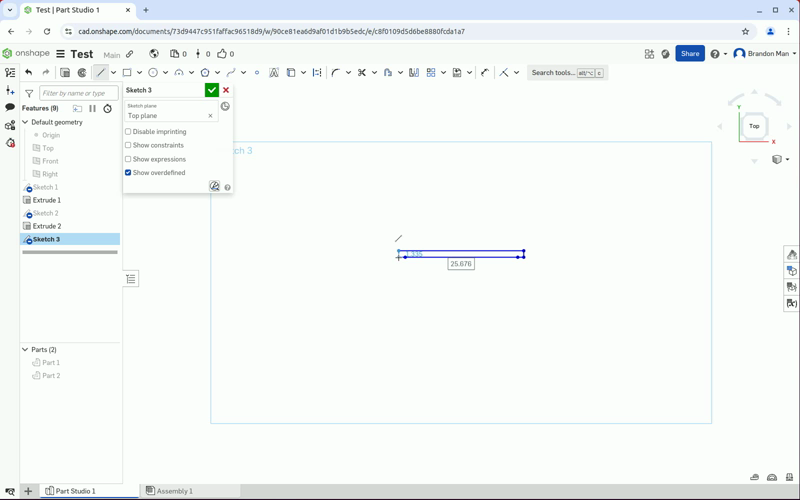
scroll(6)
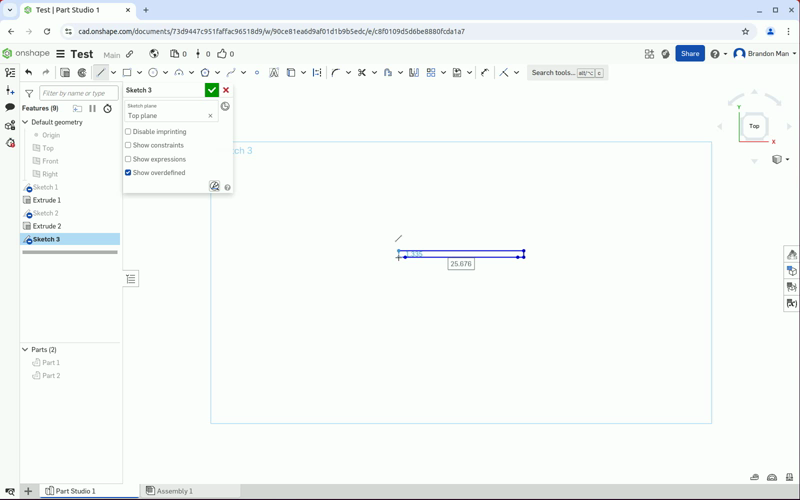
scroll(6)
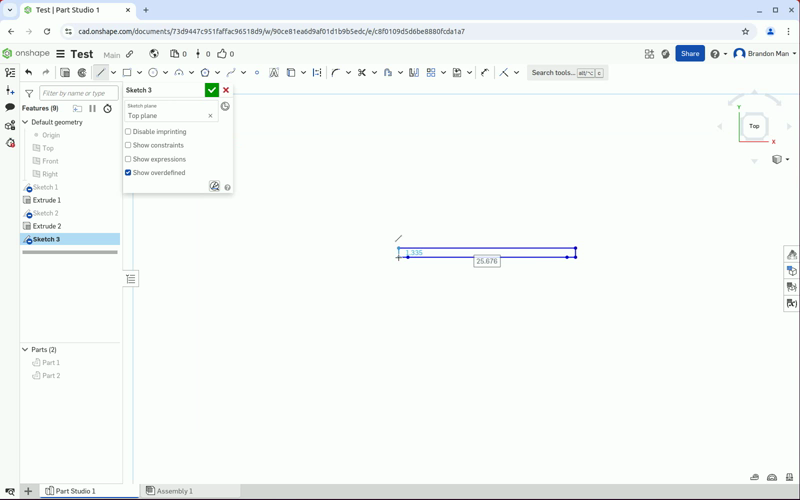
scroll(6)
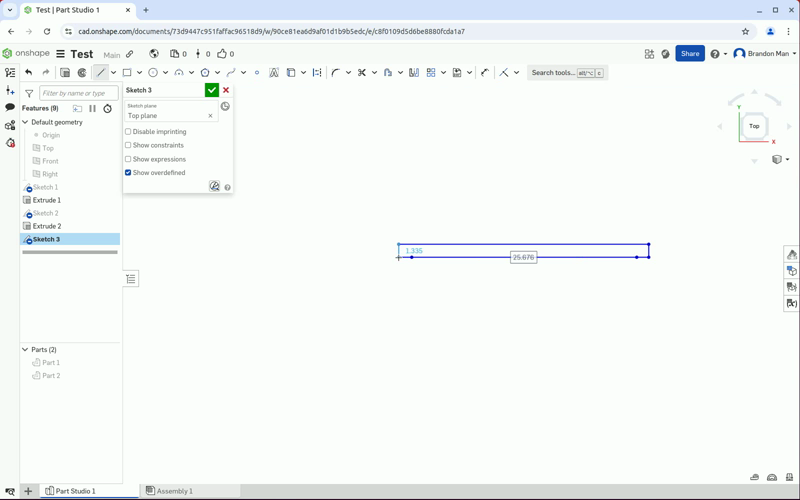
scroll(6)
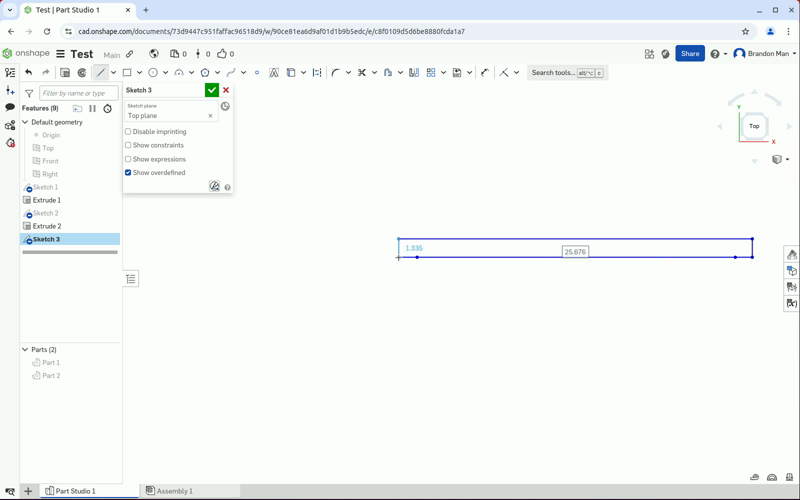
scroll(6)
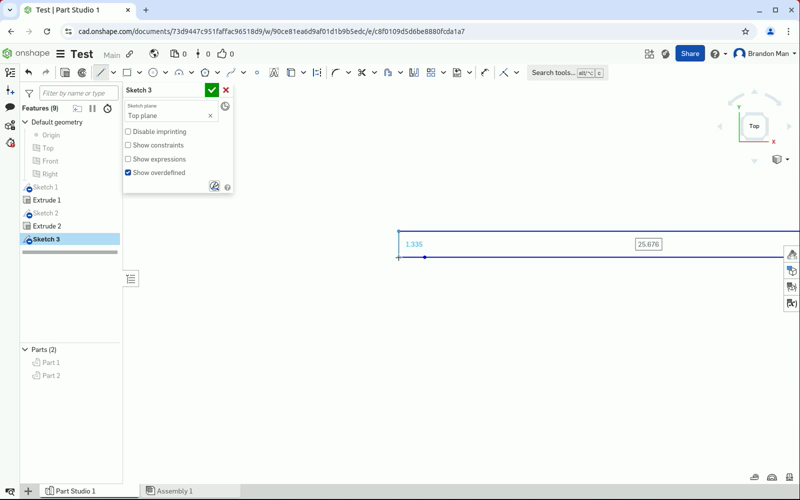
scroll(6)
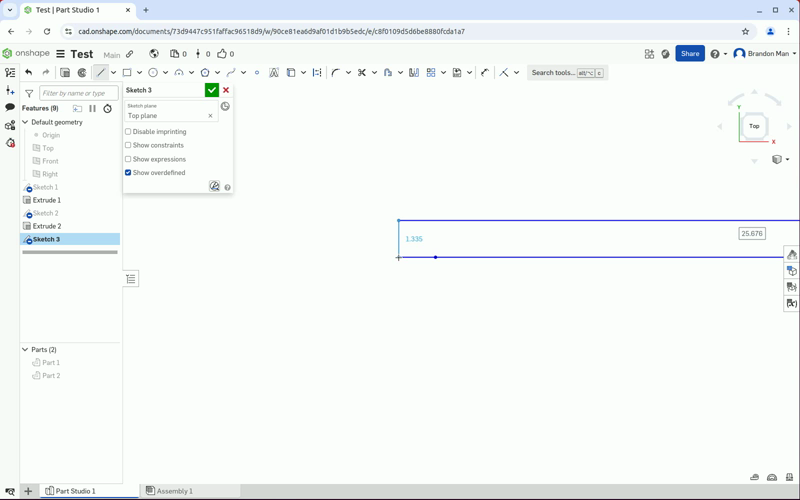
scroll(6)
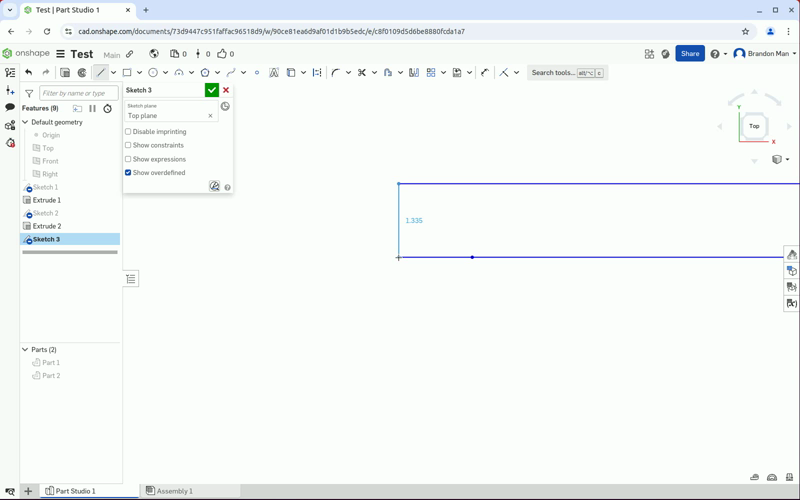
key_up(shift)
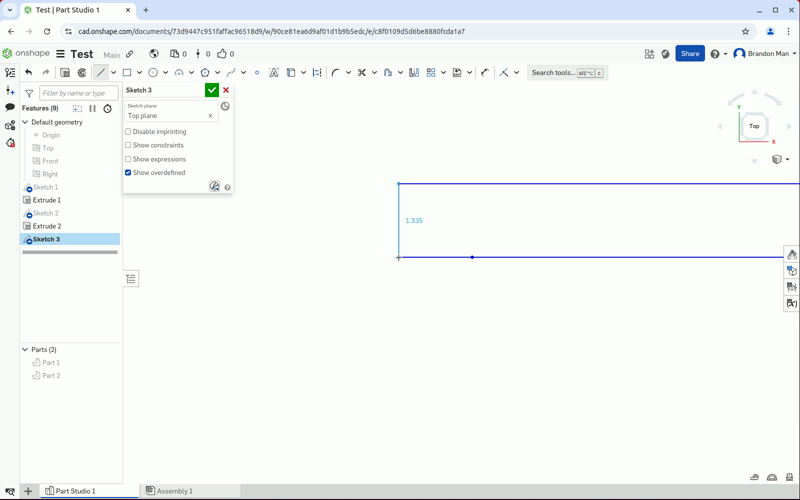
click(398, 257)
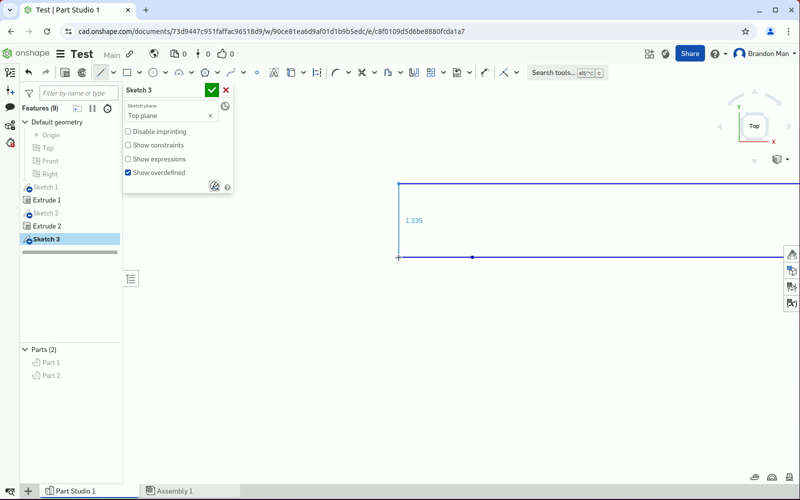
scroll(-6)
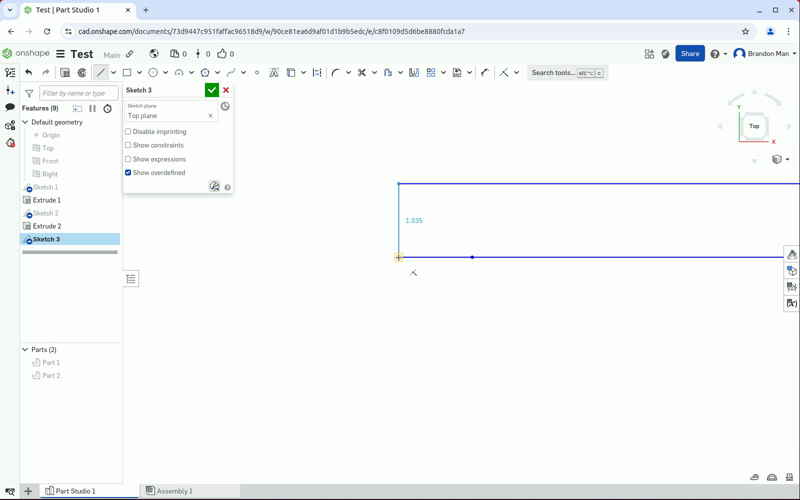
scroll(-6)
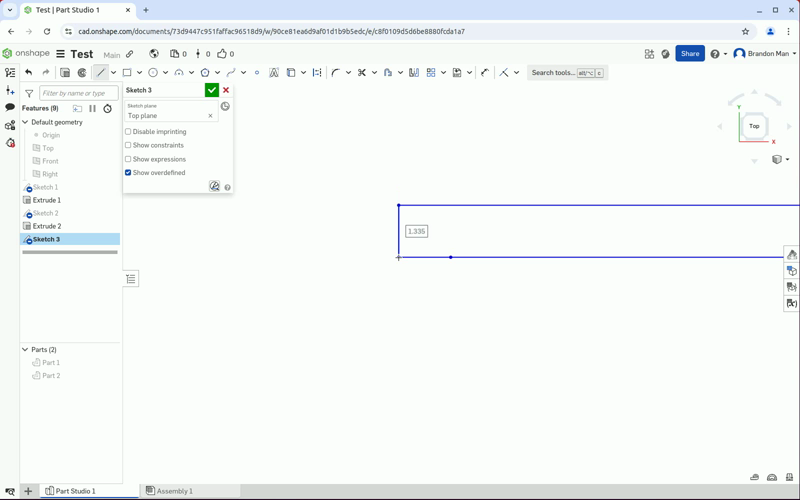
scroll(-6)
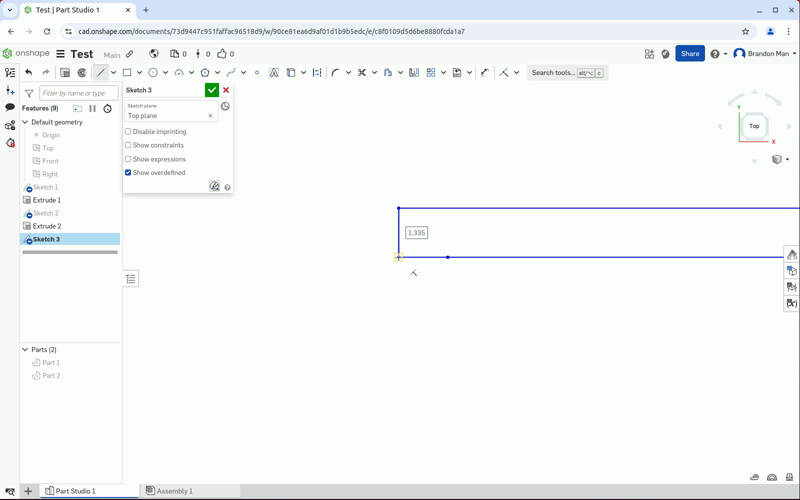
scroll(-6)
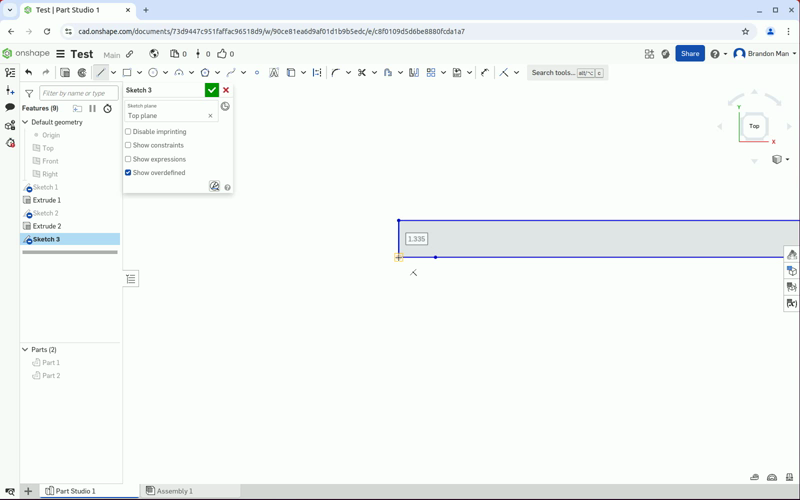
scroll(-6)
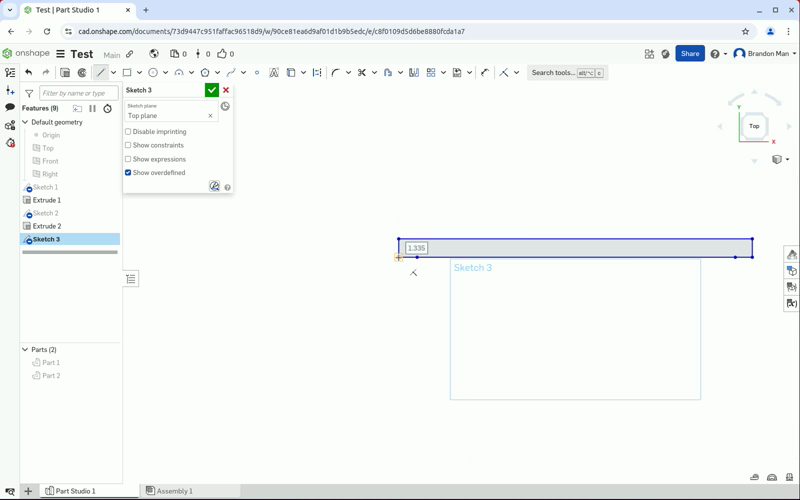
scroll(-6)
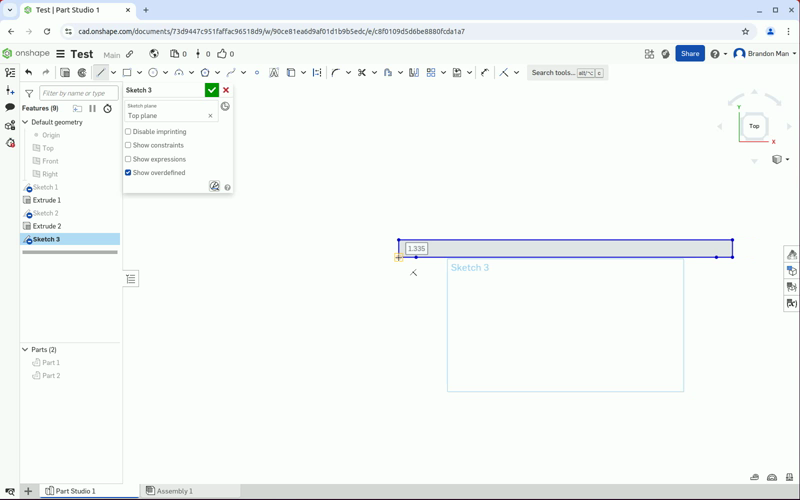
scroll(-6)
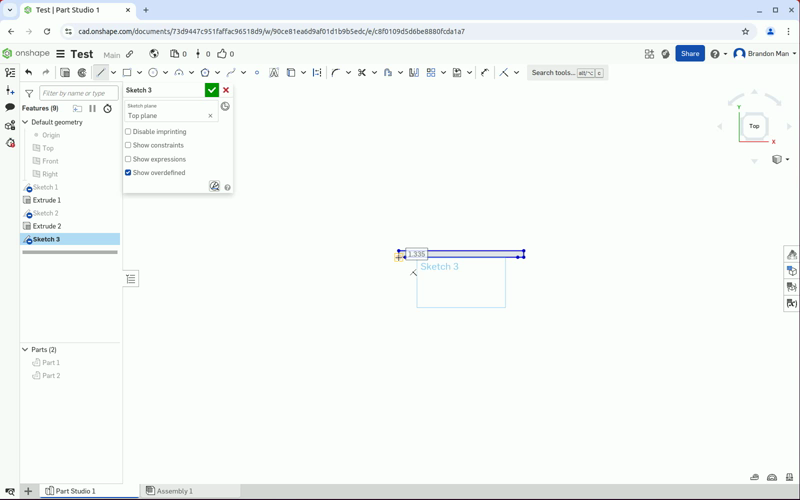
key(esc)
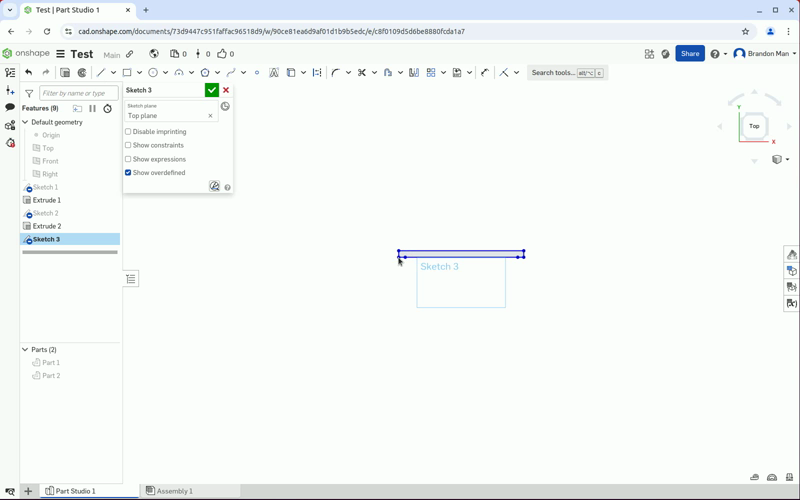
mouse_move(473, 251)
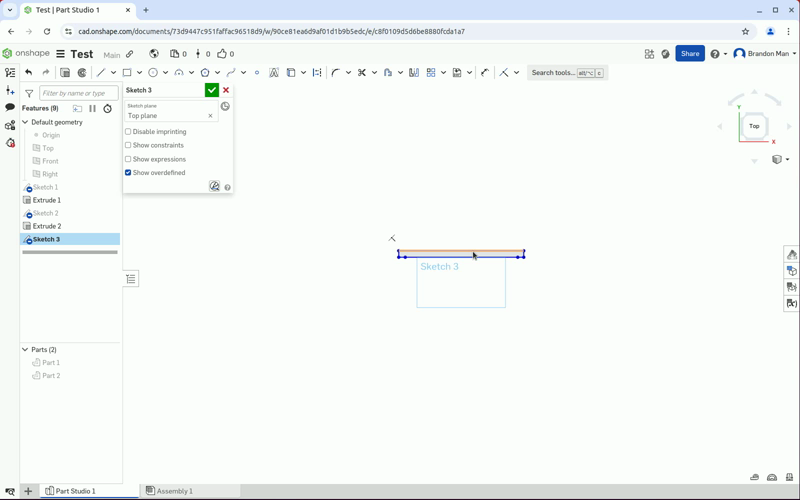
scroll(6)
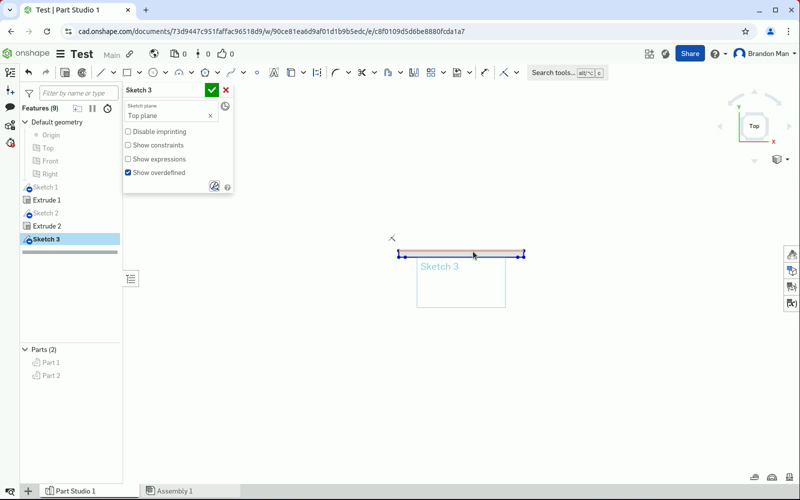
scroll(6)
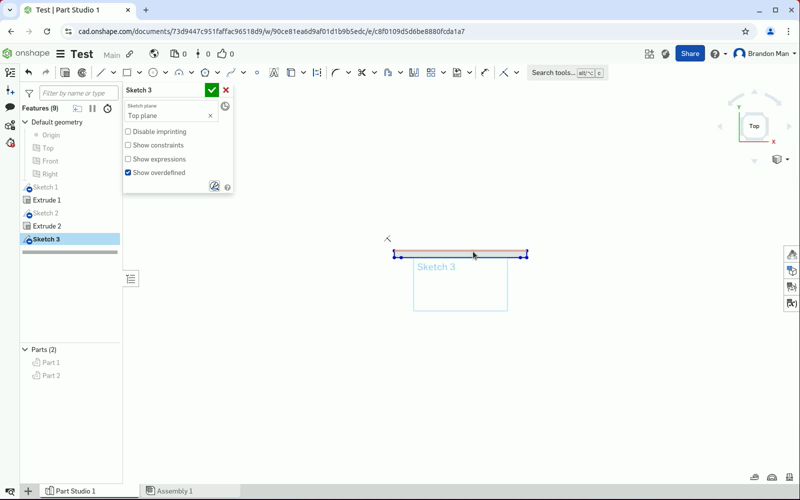
scroll(6)
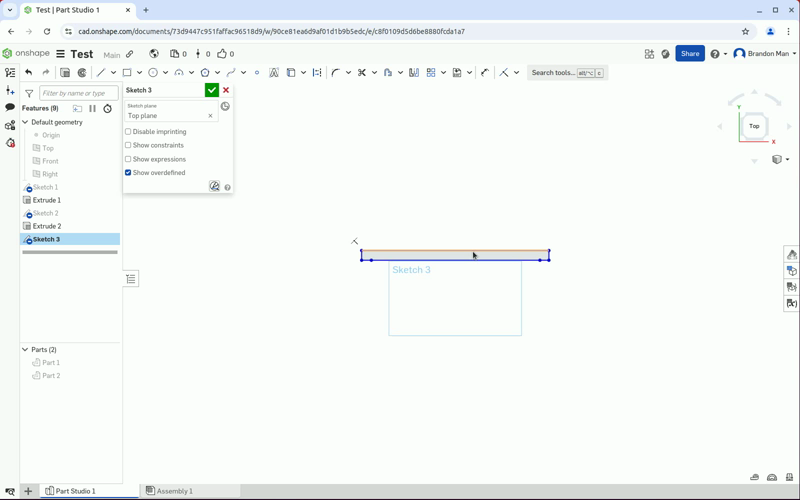
scroll(6)
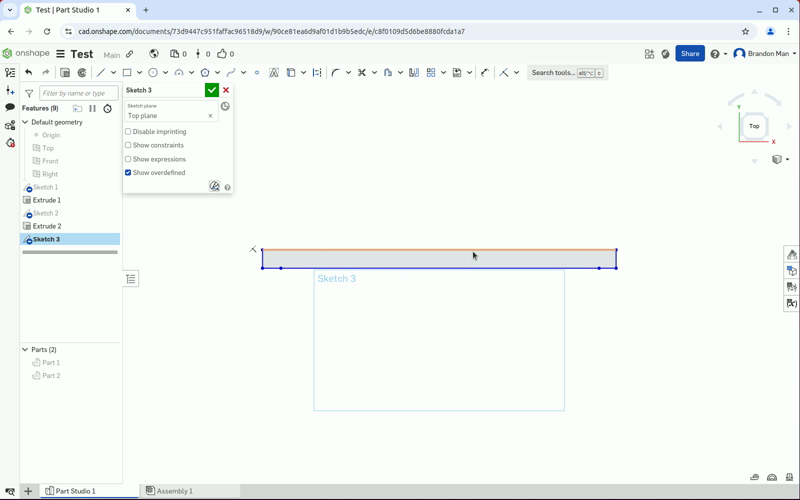
scroll(6)
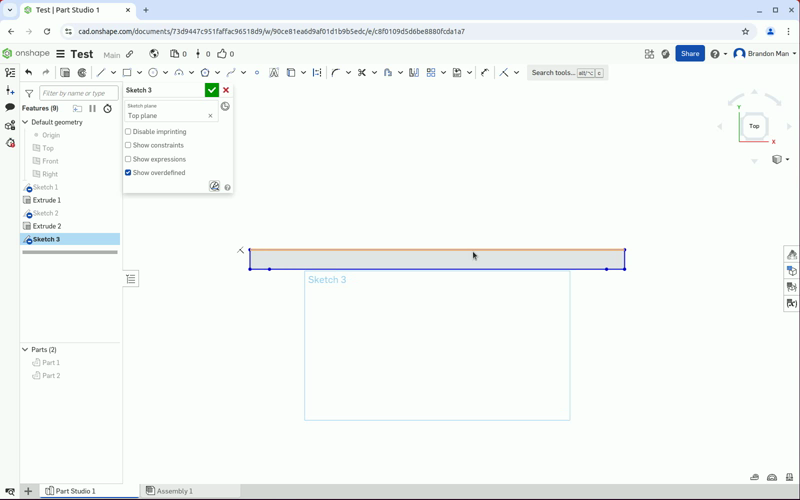
scroll(6)
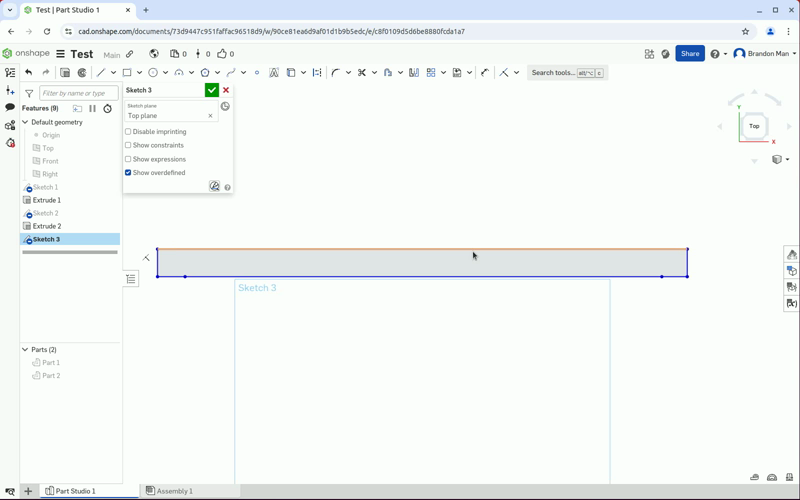
scroll(6)
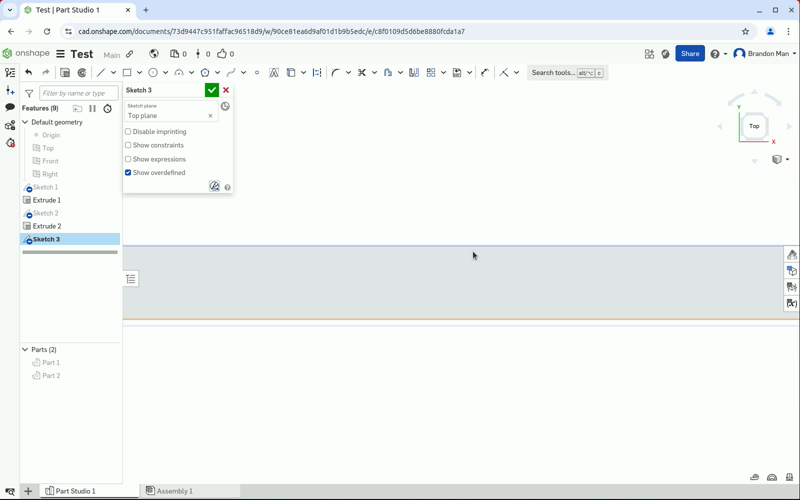
click(473, 251)
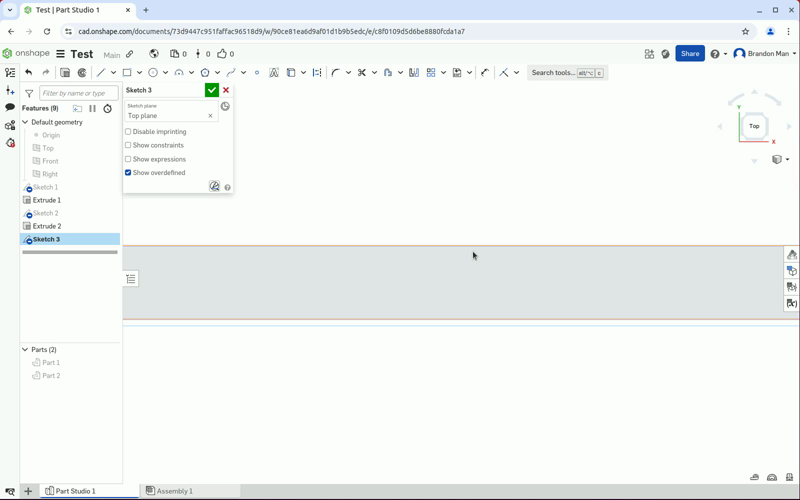
scroll(-6)
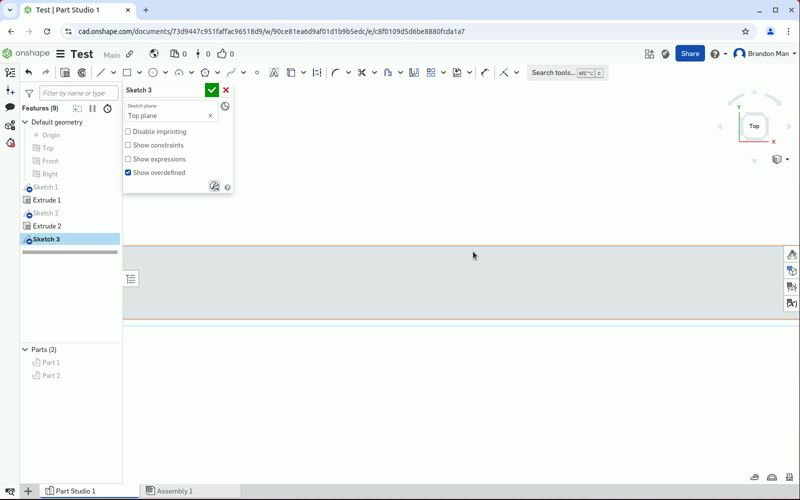
scroll(-6)
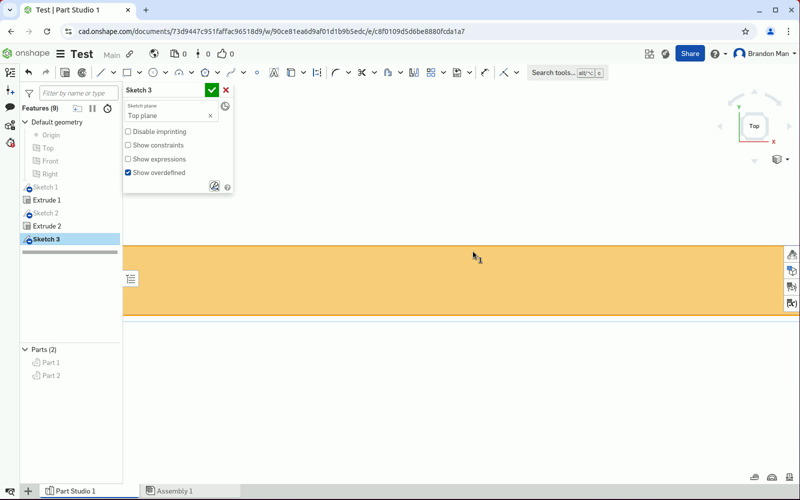
scroll(-6)
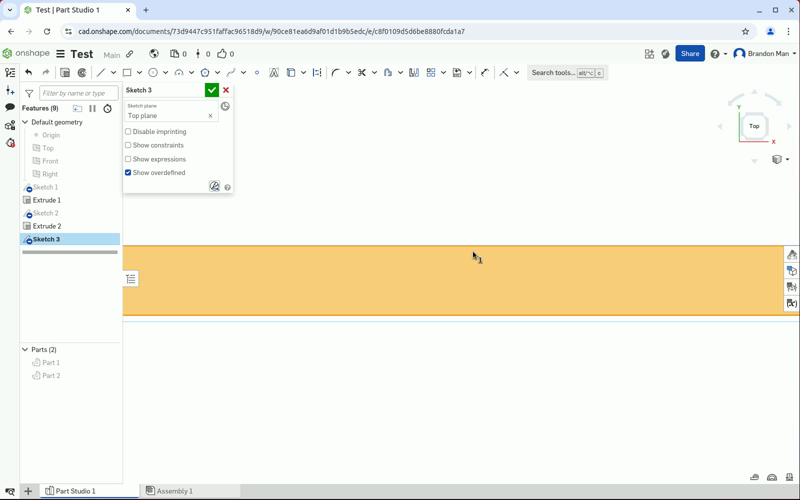
scroll(-6)
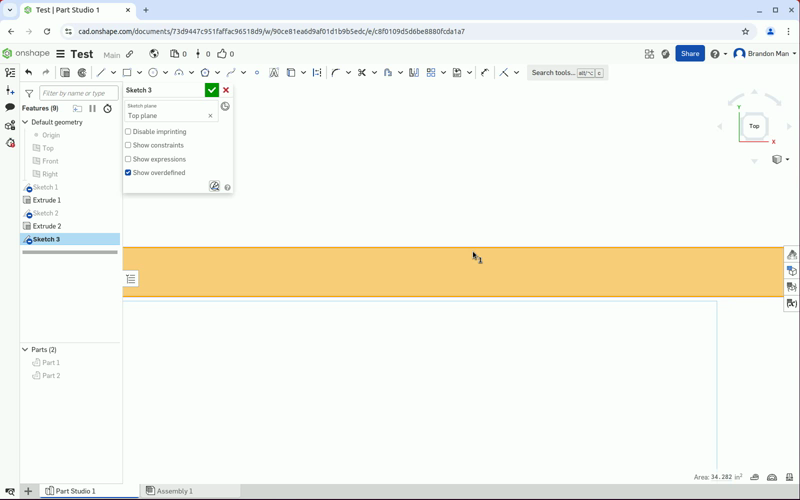
scroll(-6)
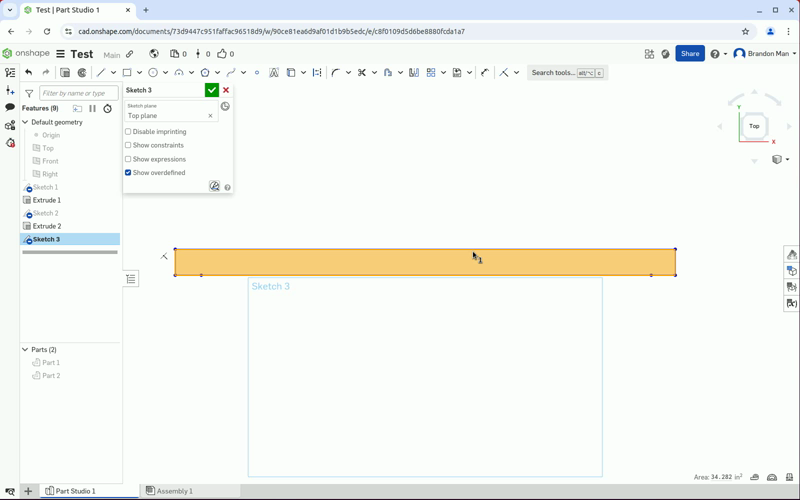
scroll(-6)
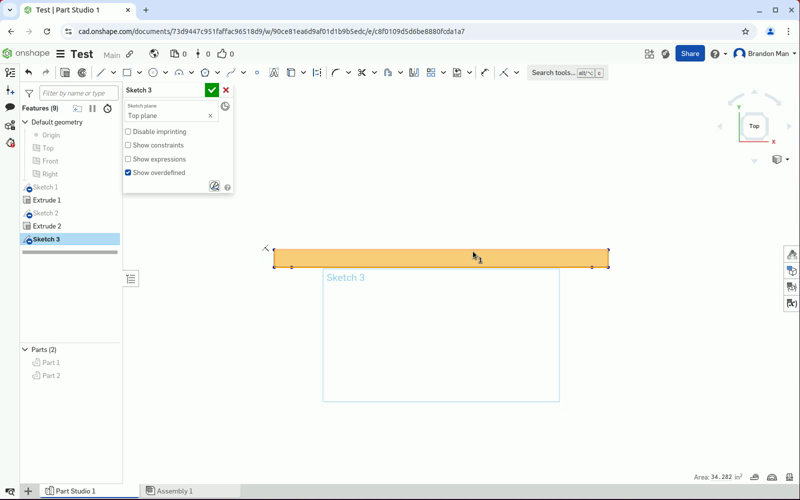
scroll(-6)
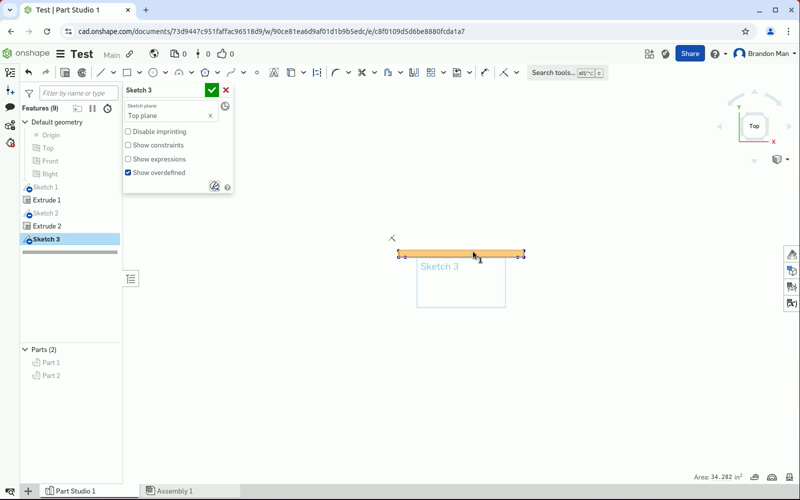
mouse_move(73, 352)
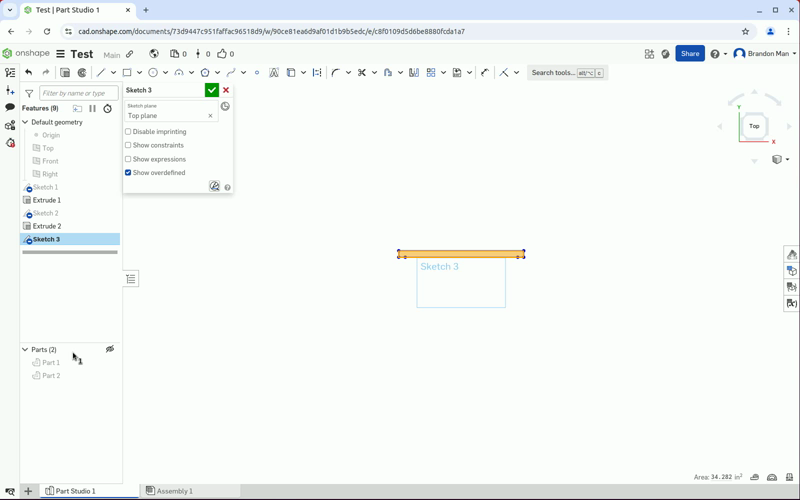
key(shift+y)
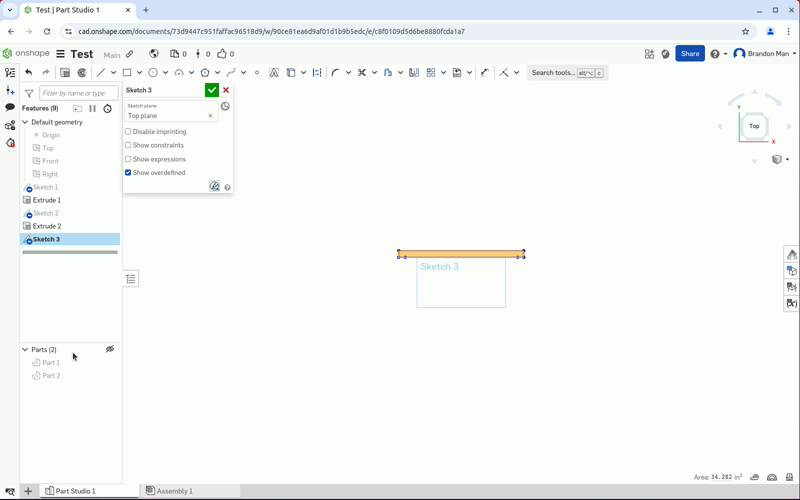
key(shift+e)
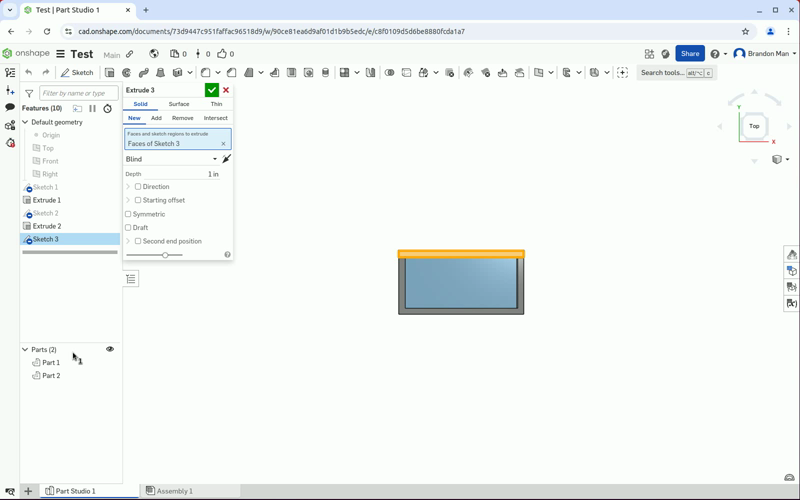
mouse_move(143, 106)
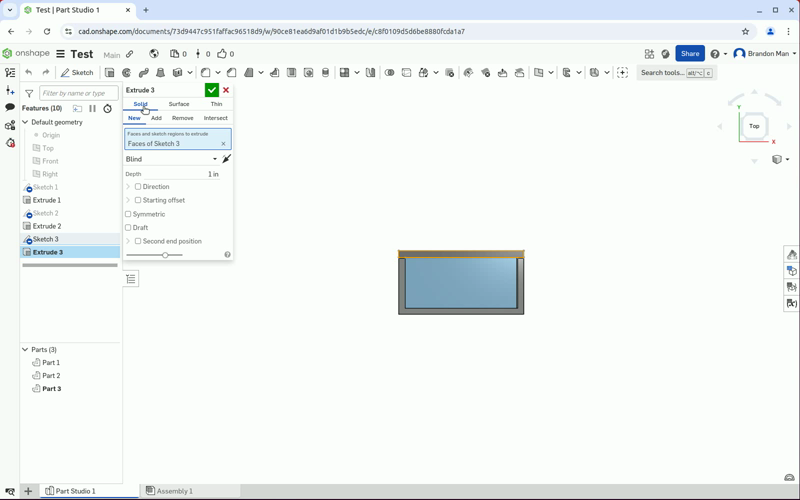
click(143, 106)
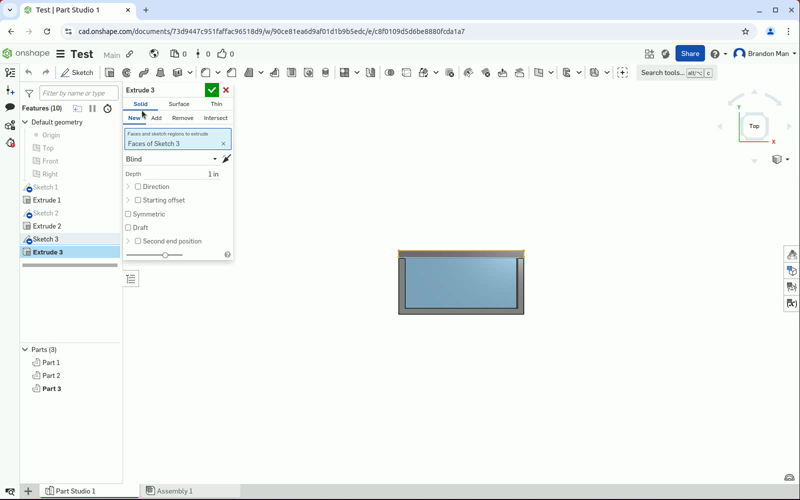
mouse_move(137, 120)
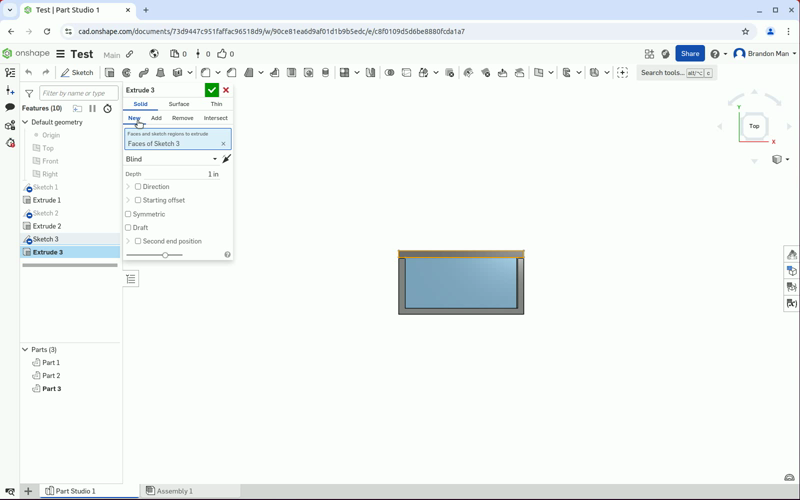
click(137, 120)
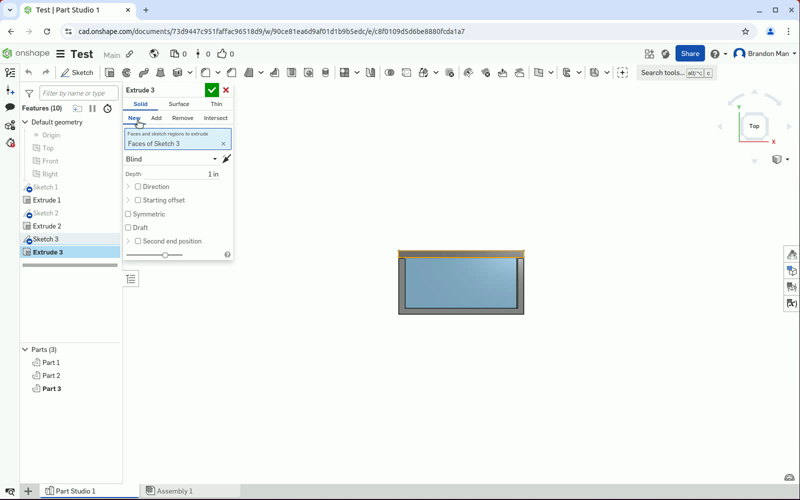
key(tab, 4)
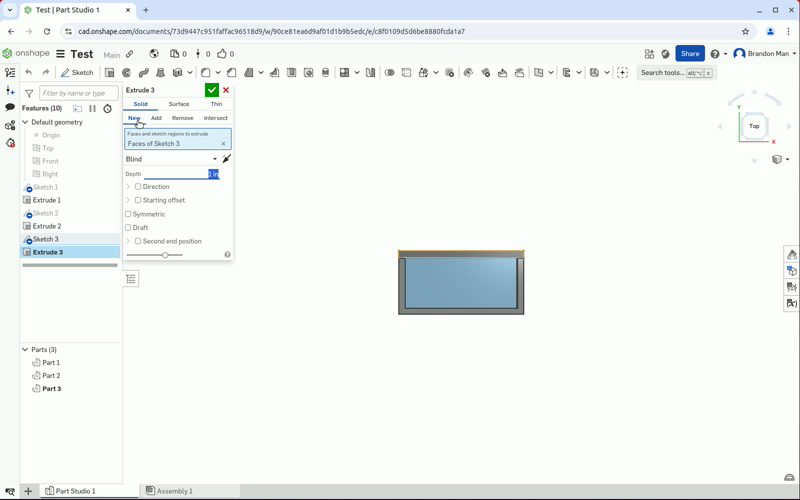
text(23.108)
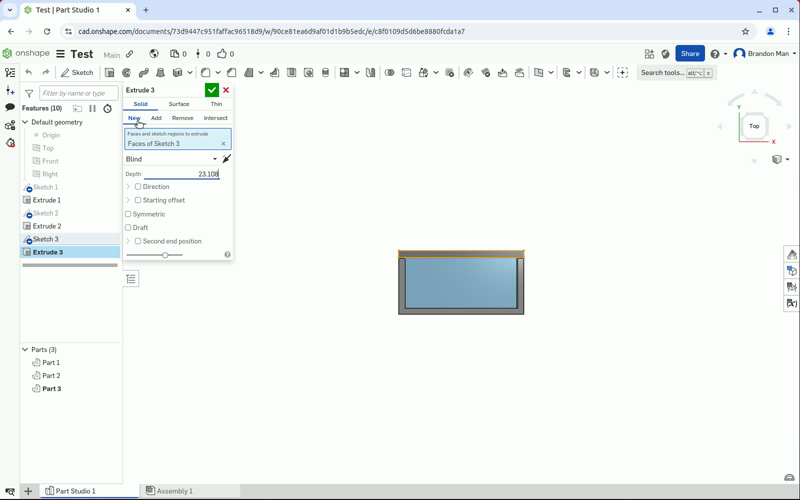
key(enter)
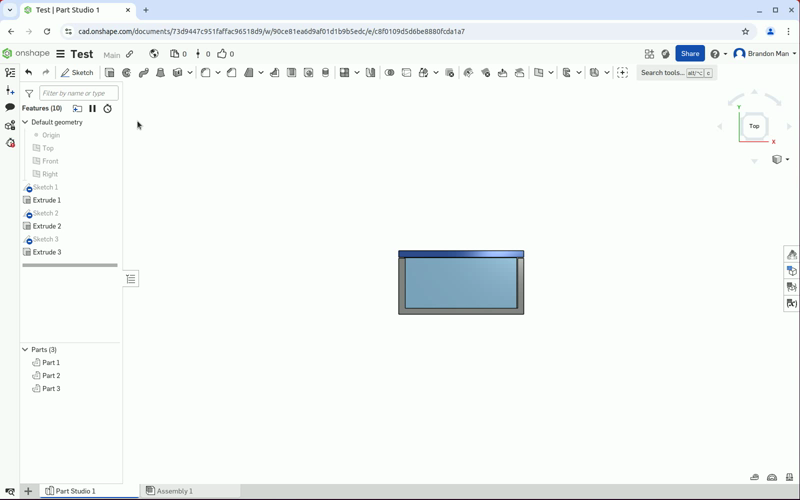
key(shift+h)
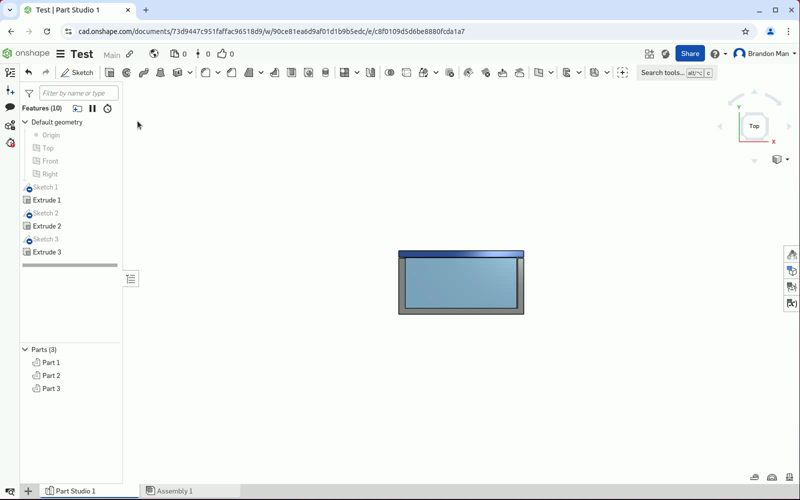
key(shift+h)
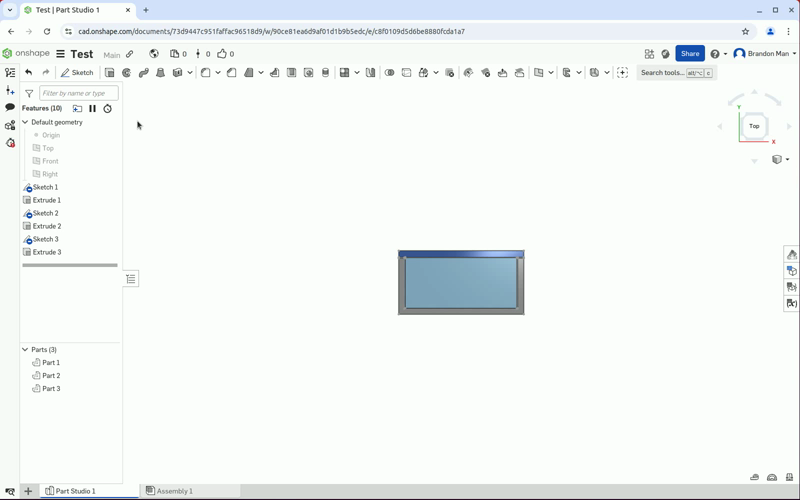
key(shift+7)
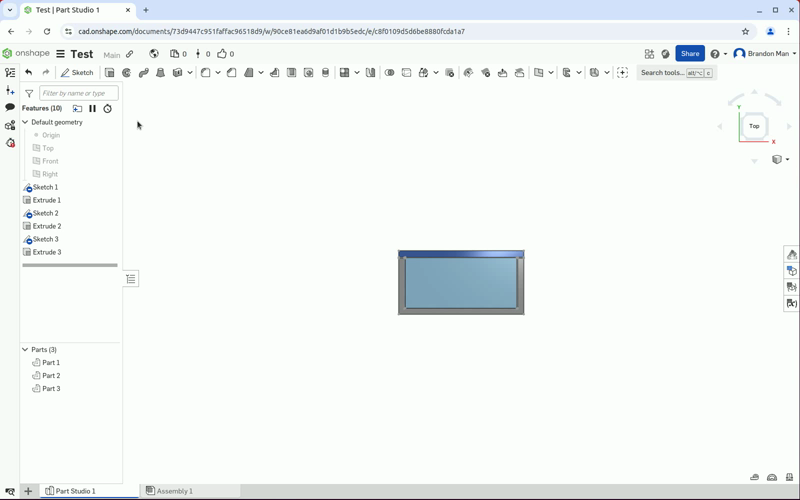
key(up, 3)
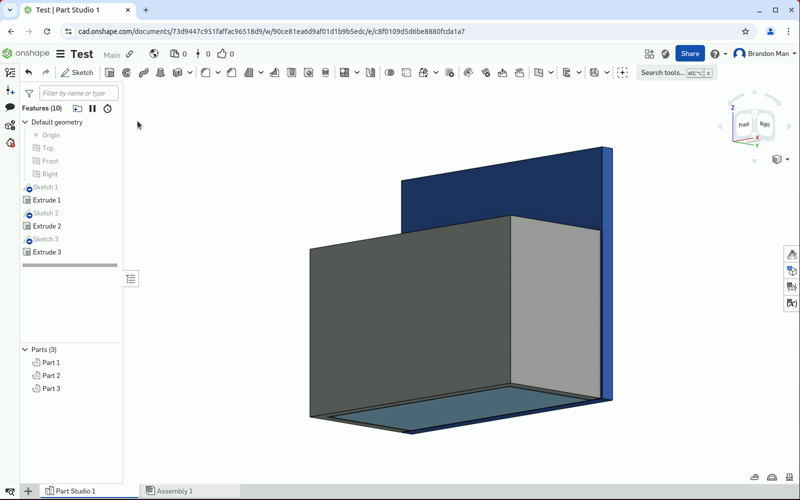
key(left, 3)
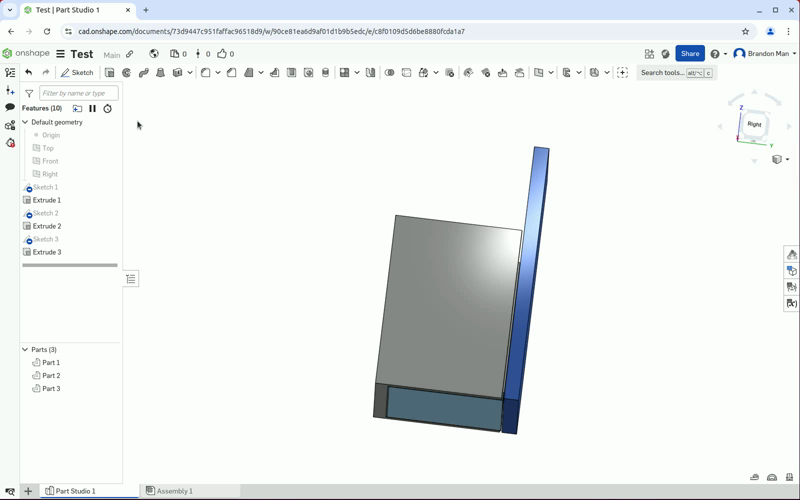
key(right, 3)
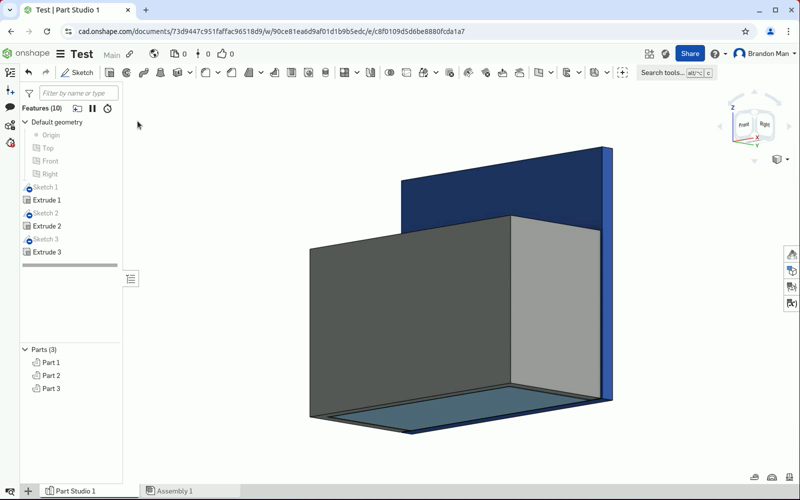
key(down, 3)
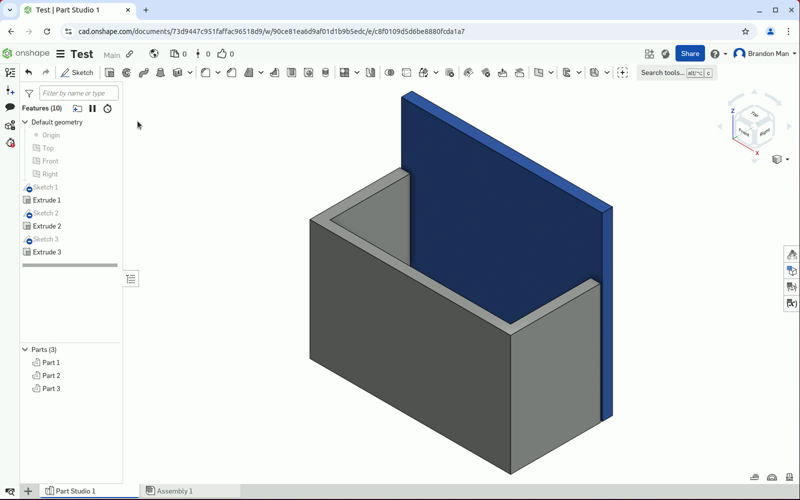
mouse_move(73, 189)
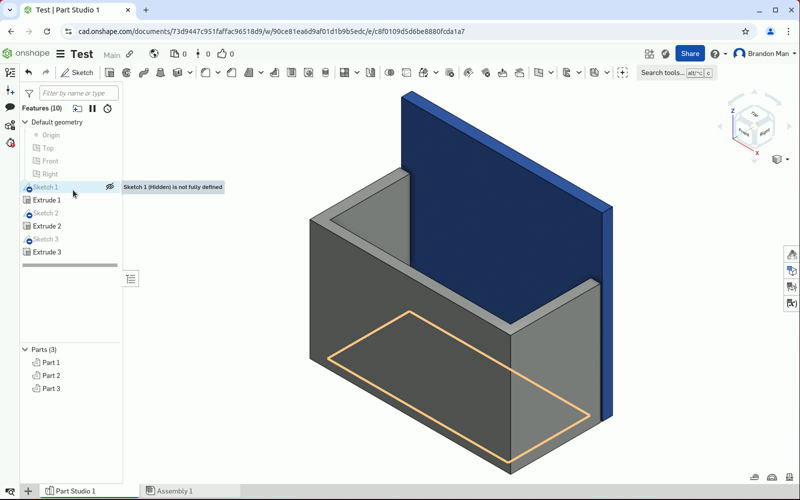
click(73, 189)